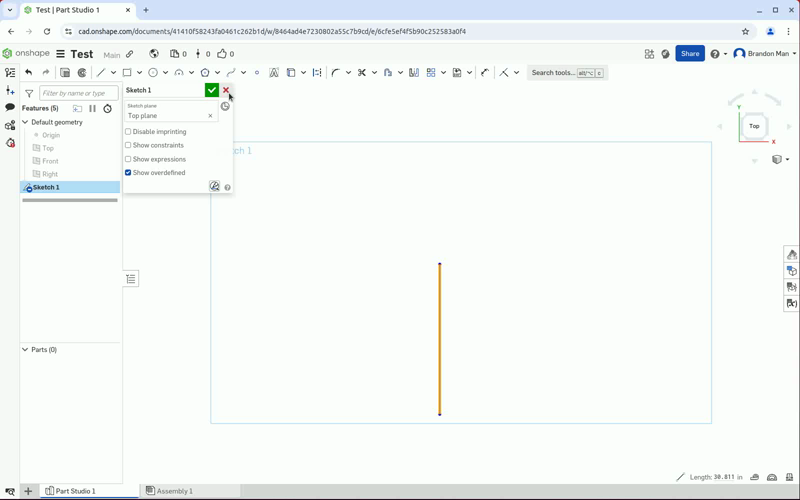
key(shift+h)
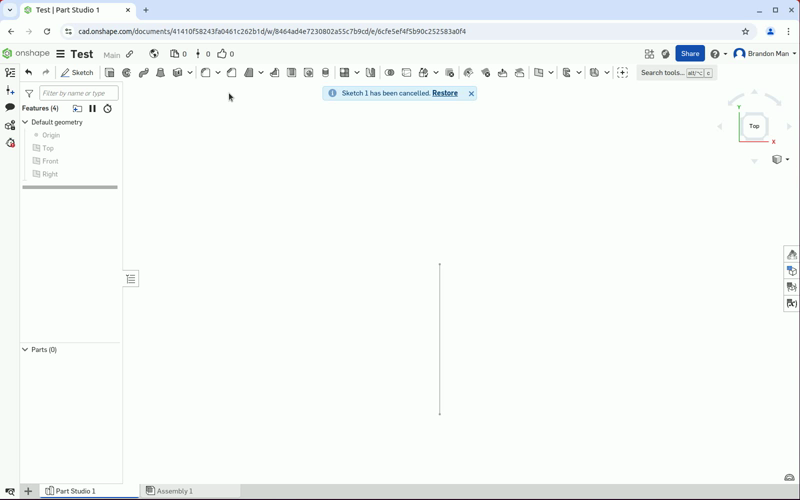
mouse_move(73, 352)
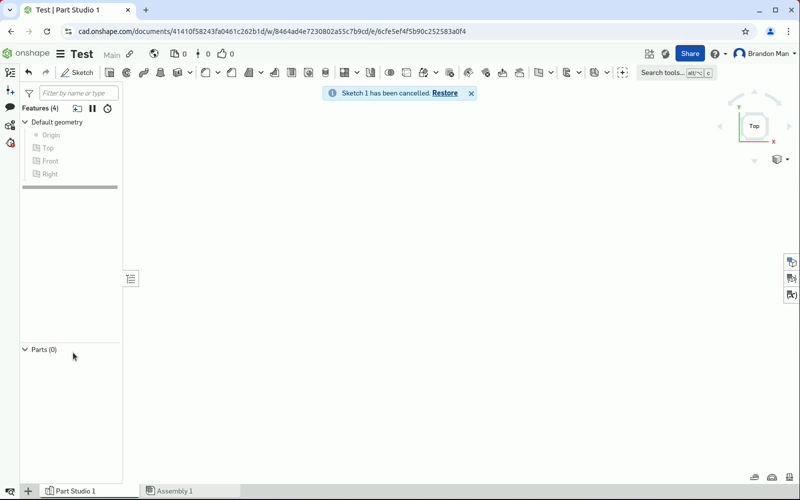
key(y)
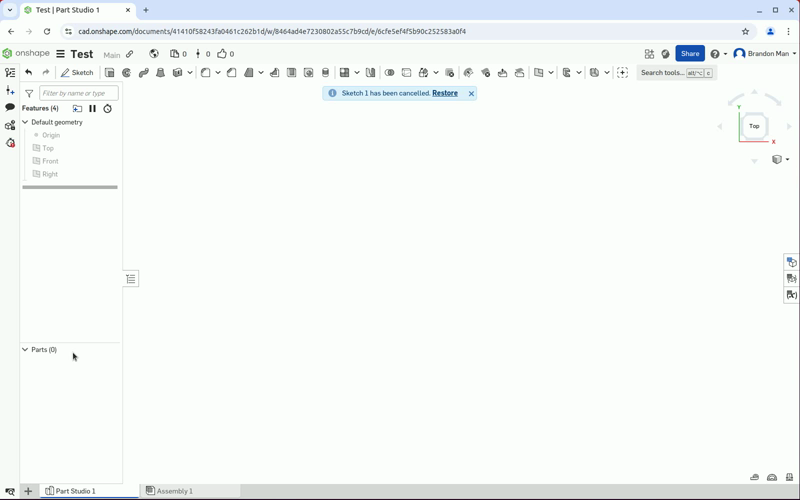
key(shift+p)
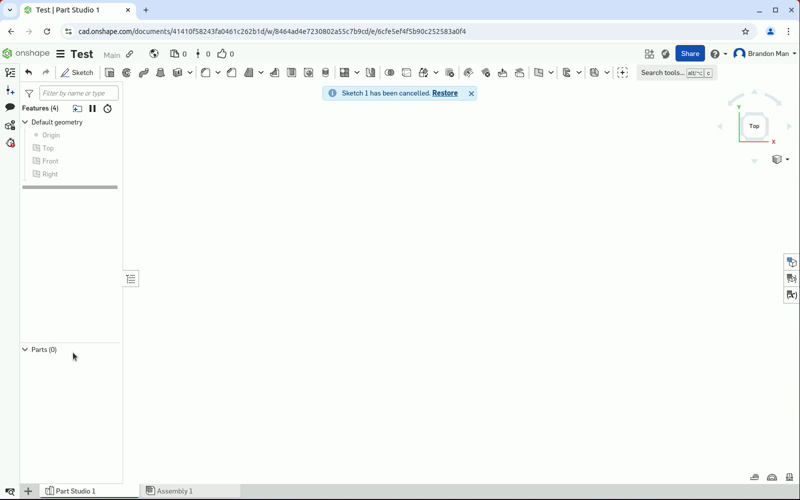
key(space)
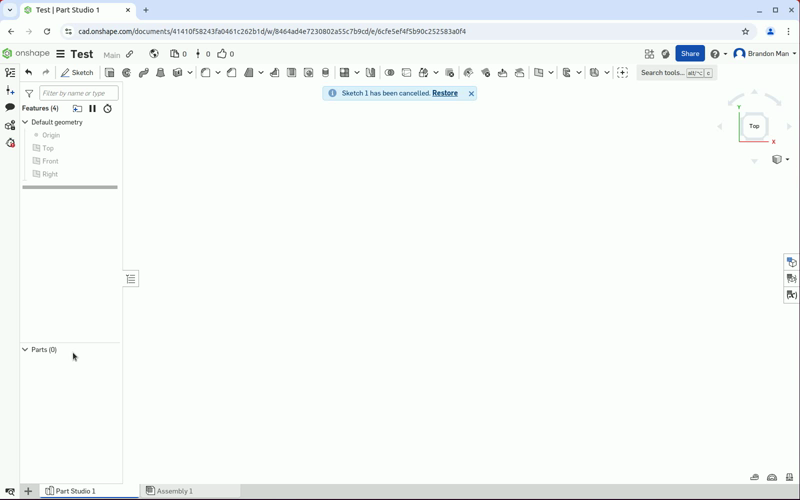
key_down(shift)
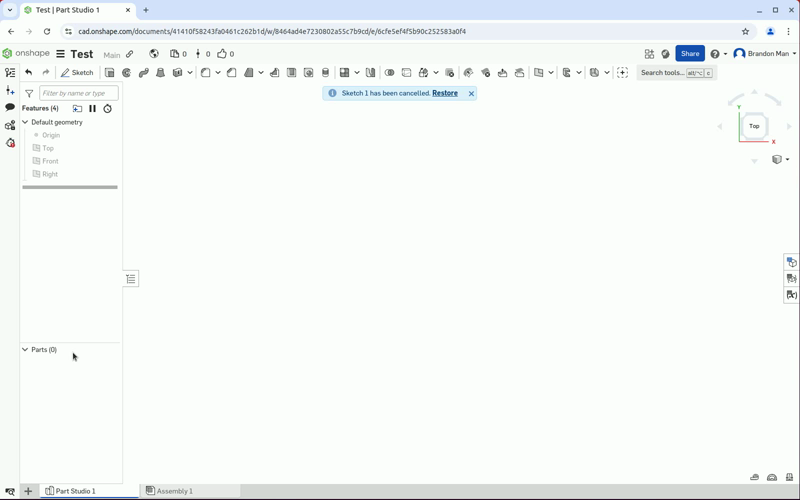
key(up)
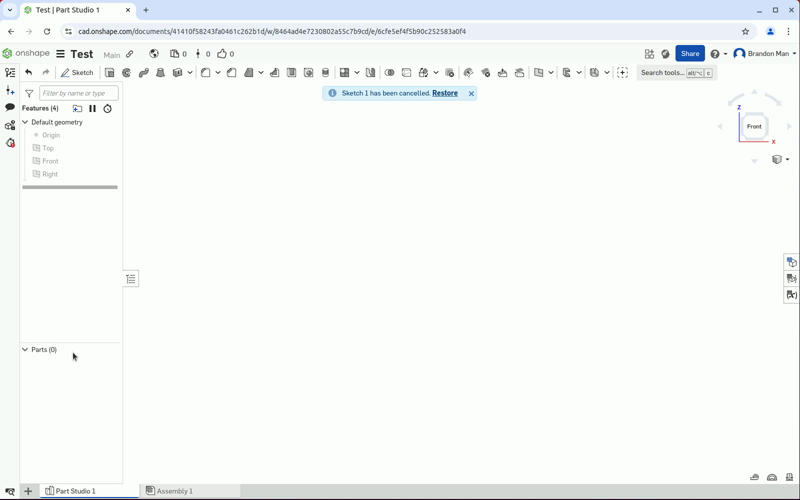
key_up(shift)
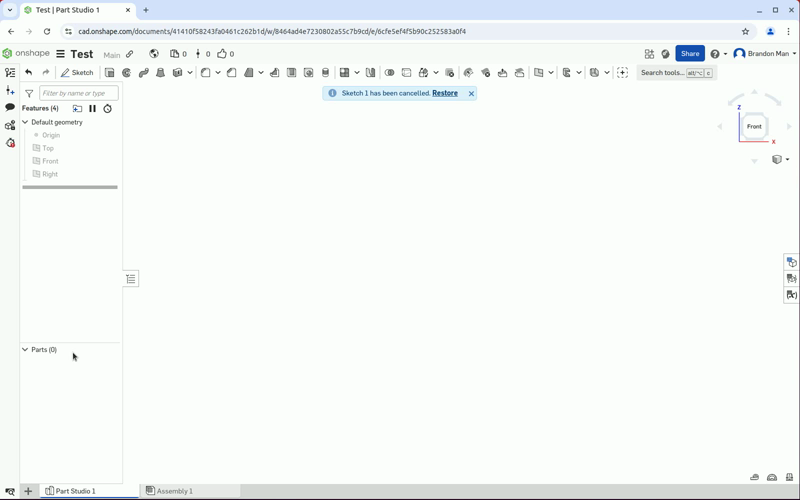
mouse_move(73, 352)
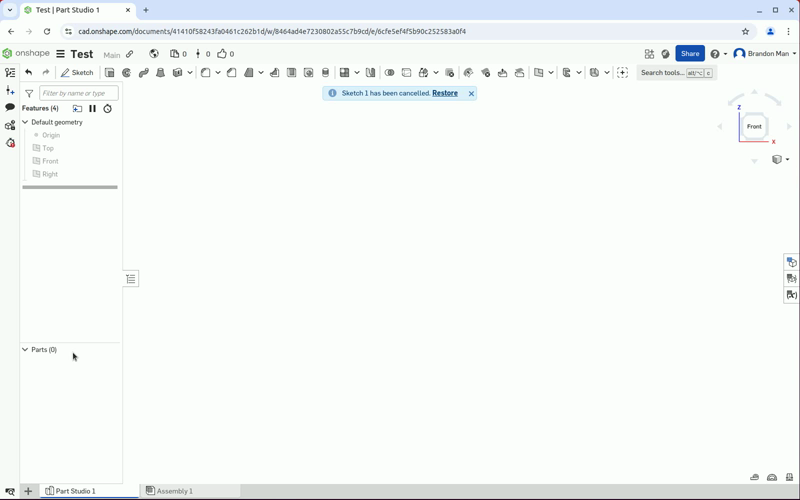
key(shift+y)
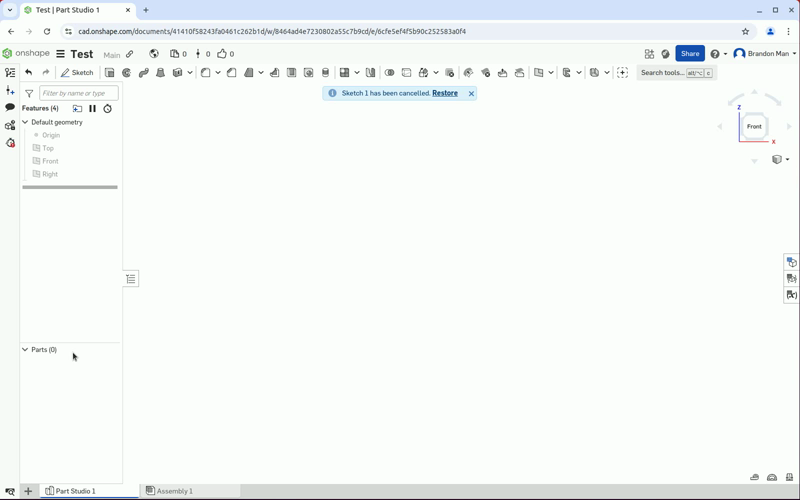
key(shift+s)
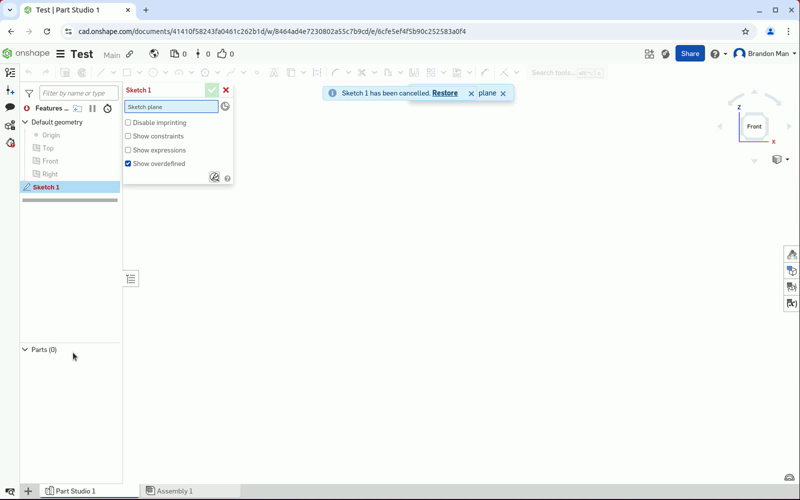
mouse_move(73, 163)
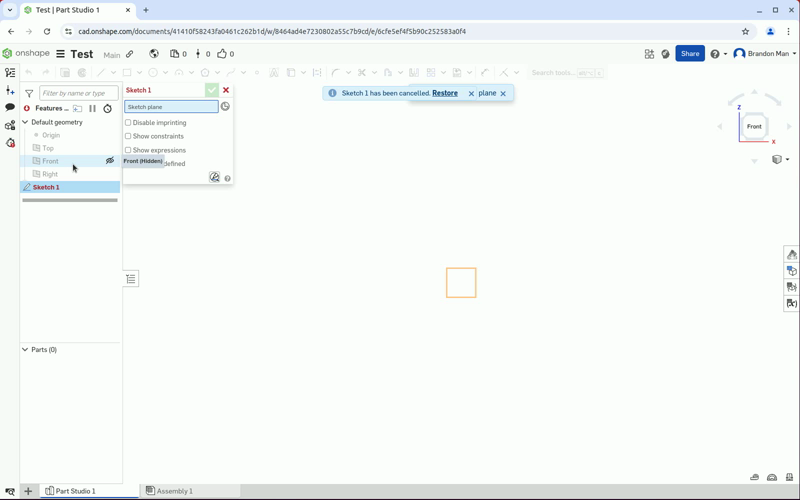
click(73, 163)
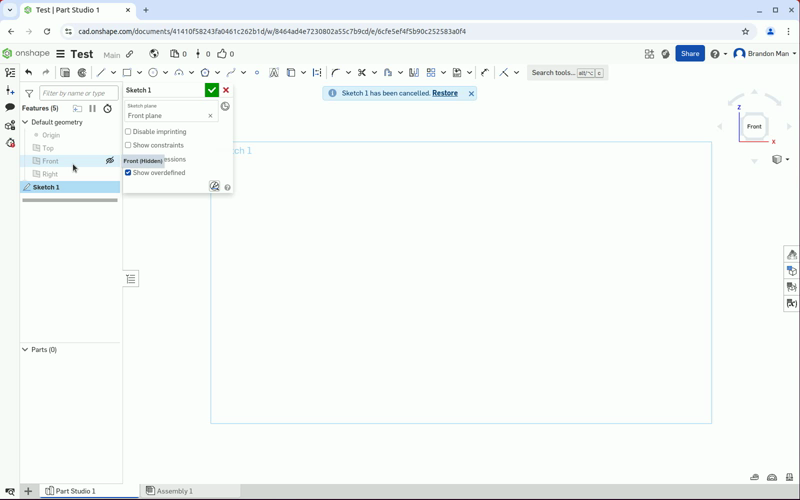
mouse_move(73, 352)
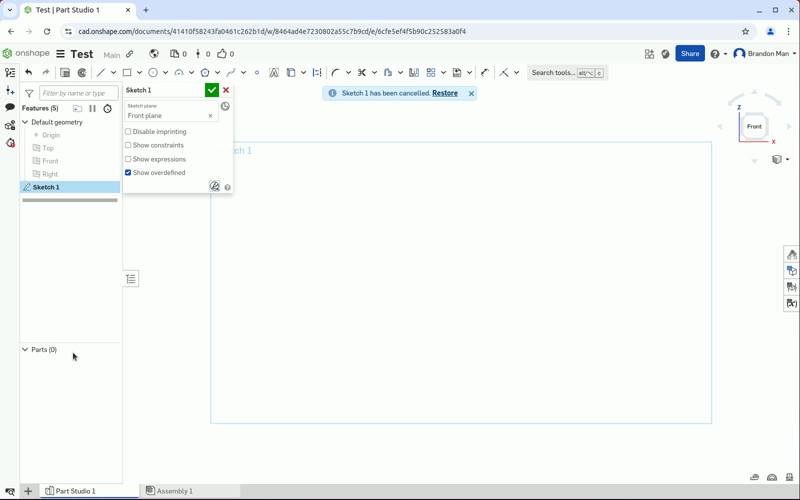
key(y)
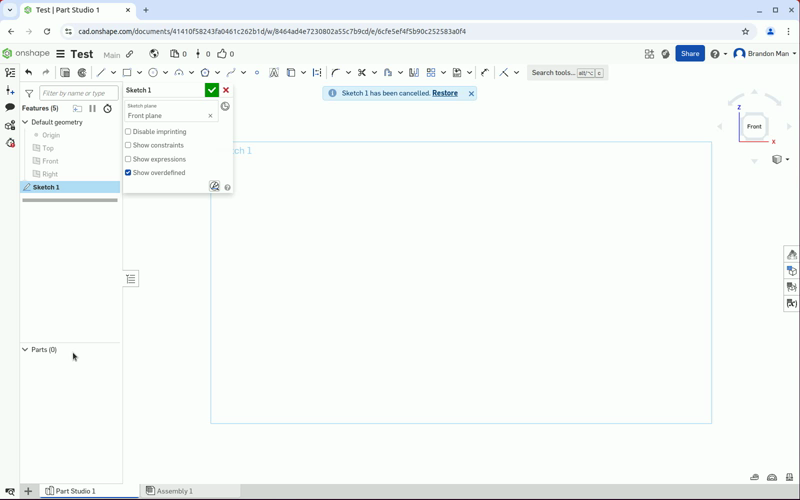
key(l)
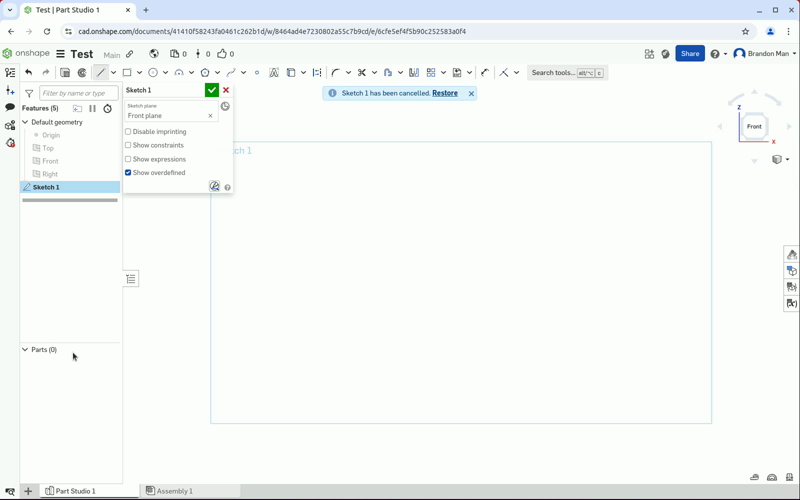
key_down(shift)
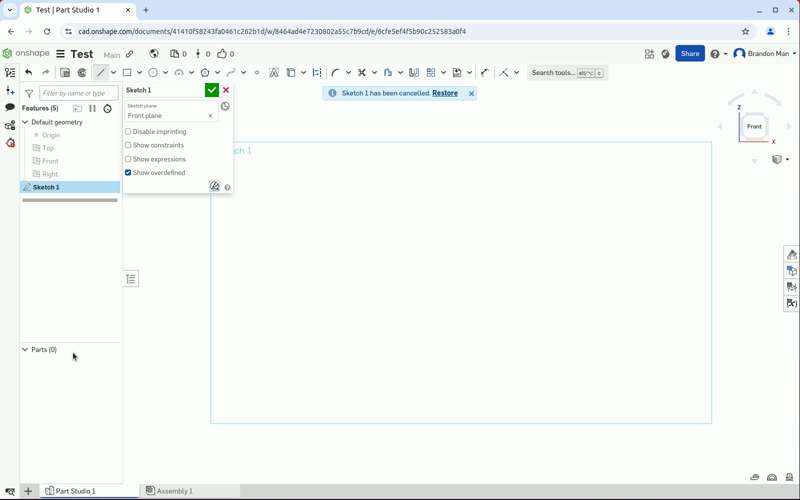
mouse_move(429, 282)
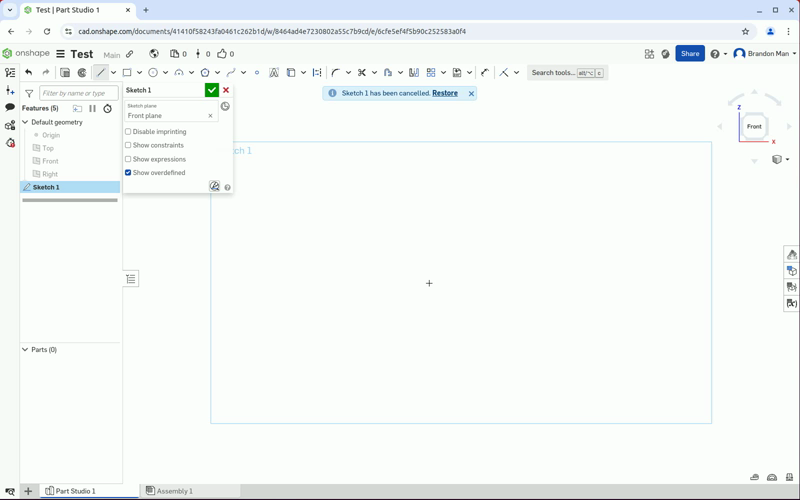
click(429, 282)
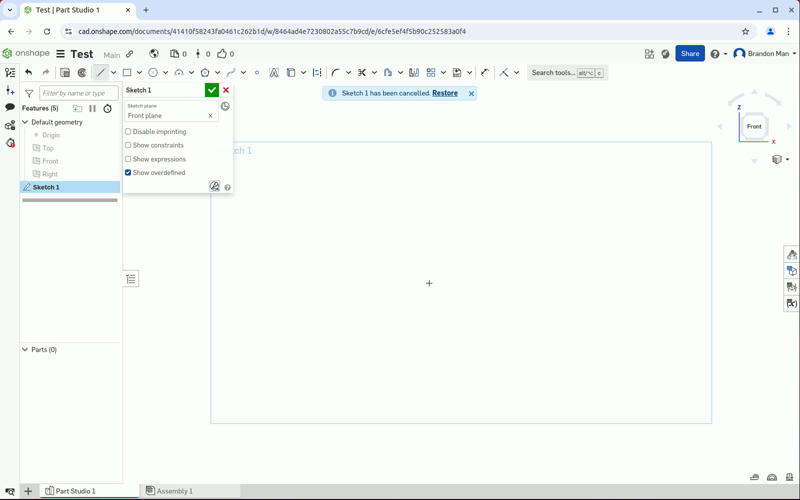
key_up(shift)
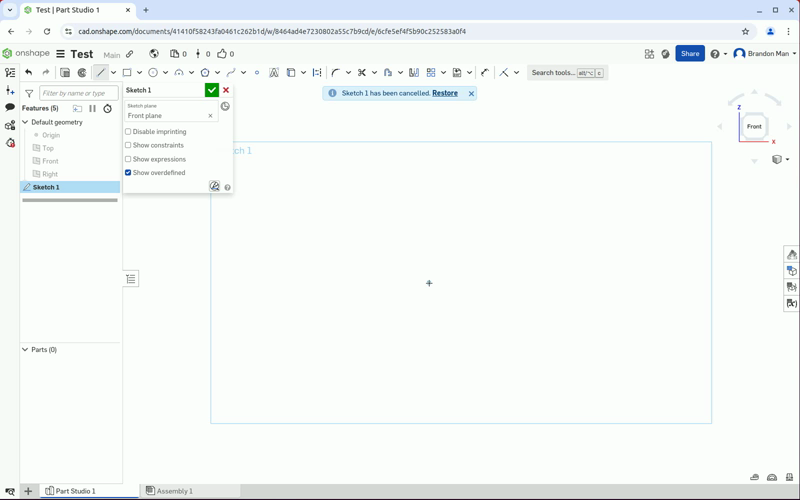
key_down(shift)
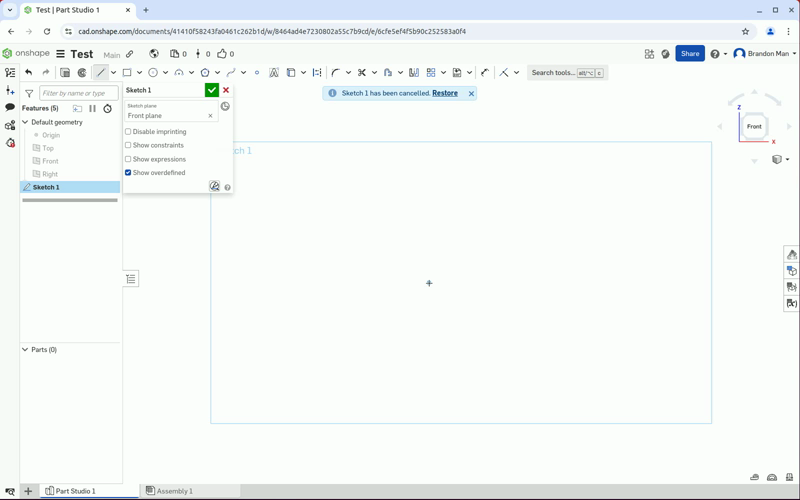
mouse_move(459, 282)
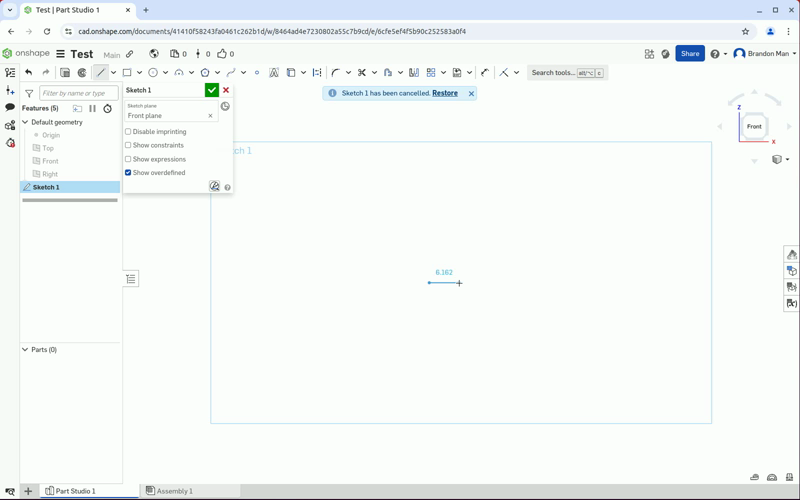
mouse_move(461, 299)
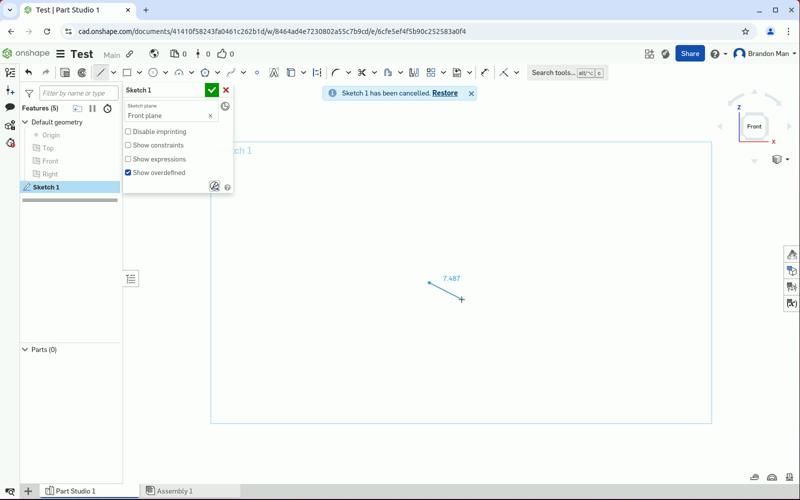
click(461, 299)
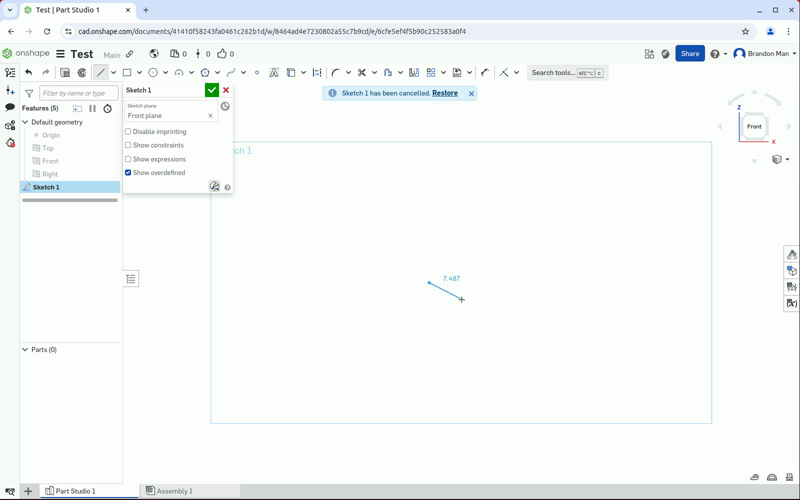
key_up(shift)
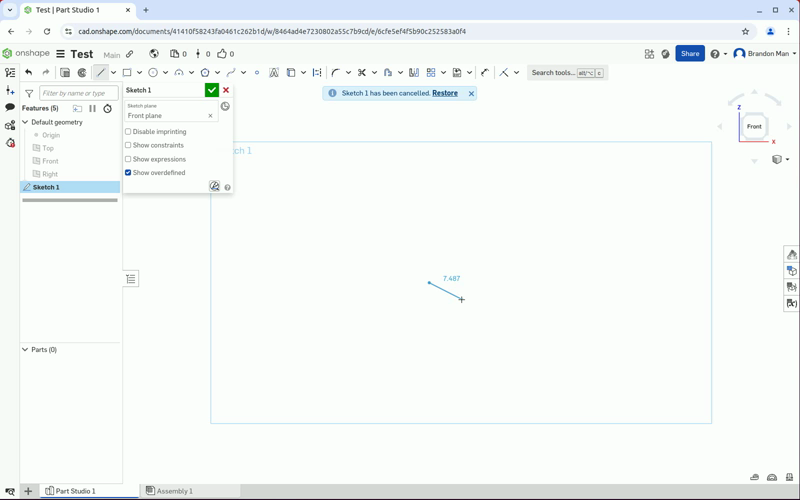
key_down(shift)
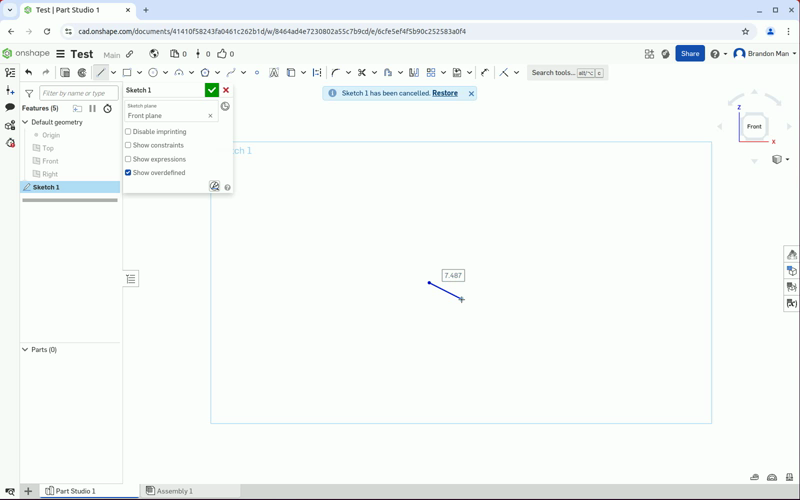
mouse_move(492, 299)
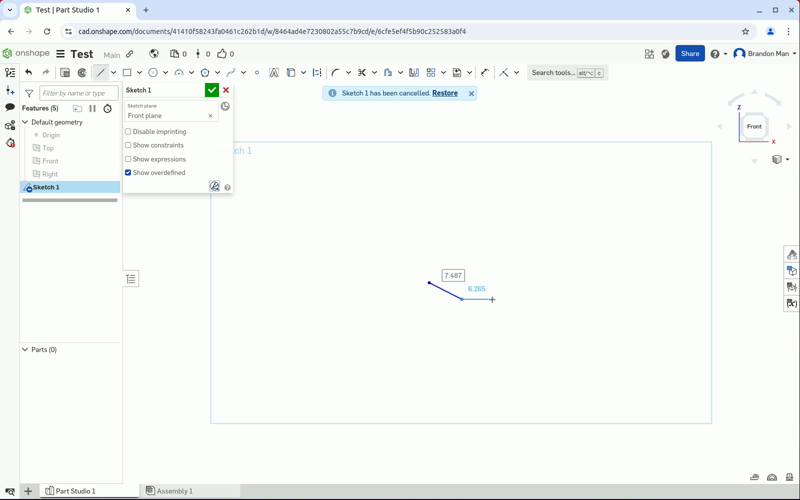
mouse_move(494, 282)
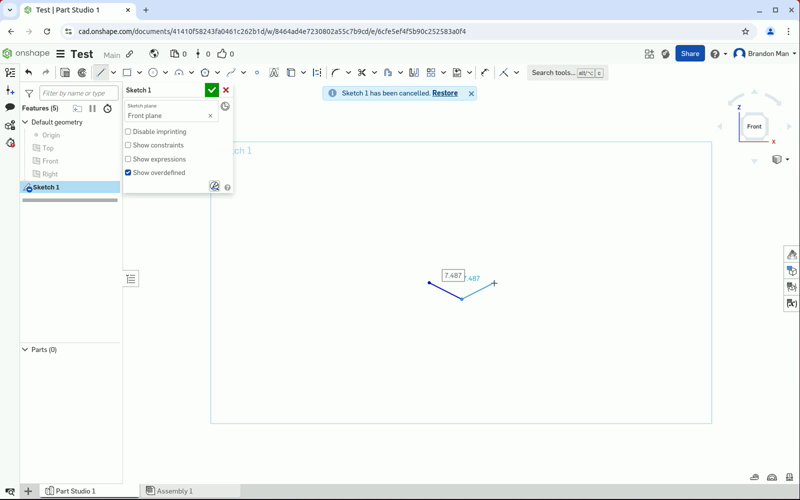
click(494, 282)
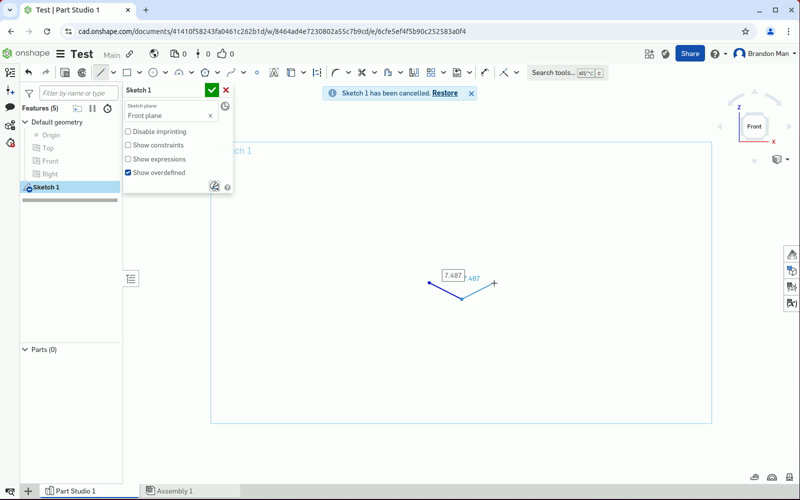
key_up(shift)
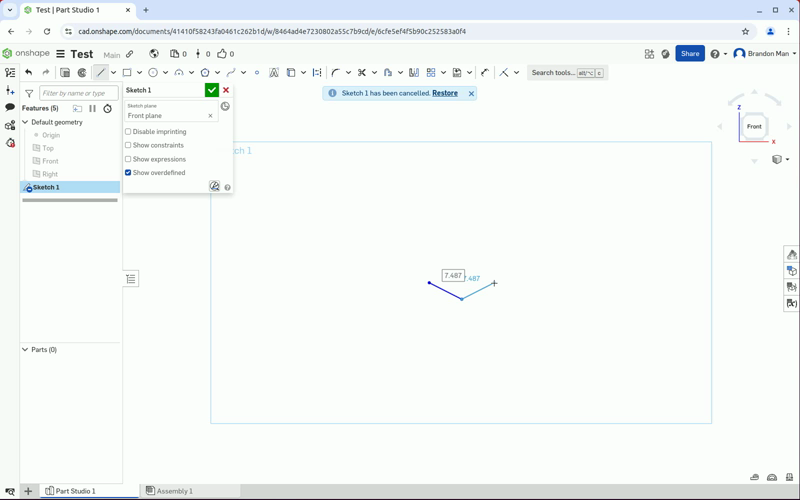
key_down(shift)
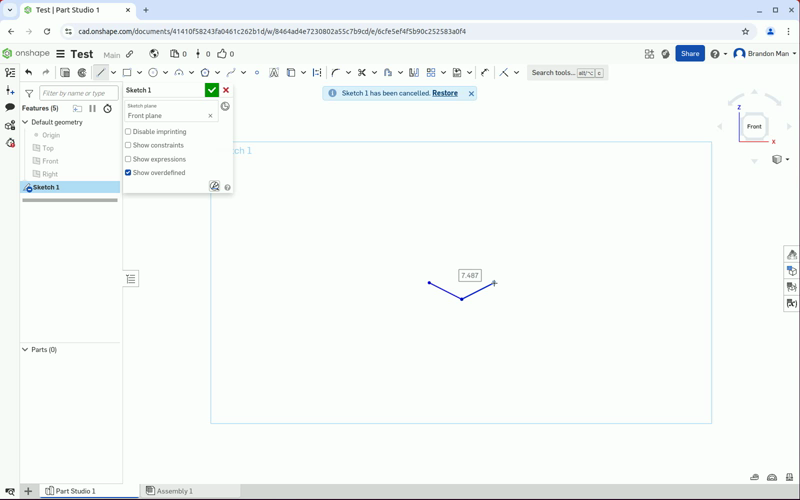
mouse_move(524, 282)
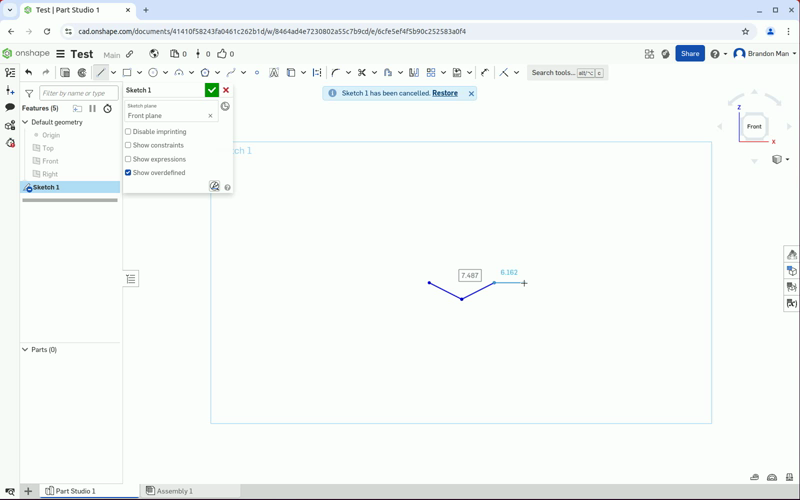
mouse_move(461, 266)
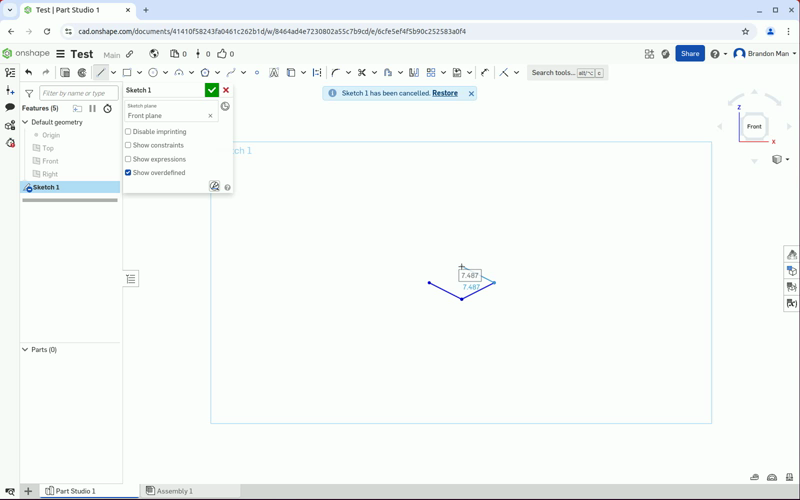
click(461, 266)
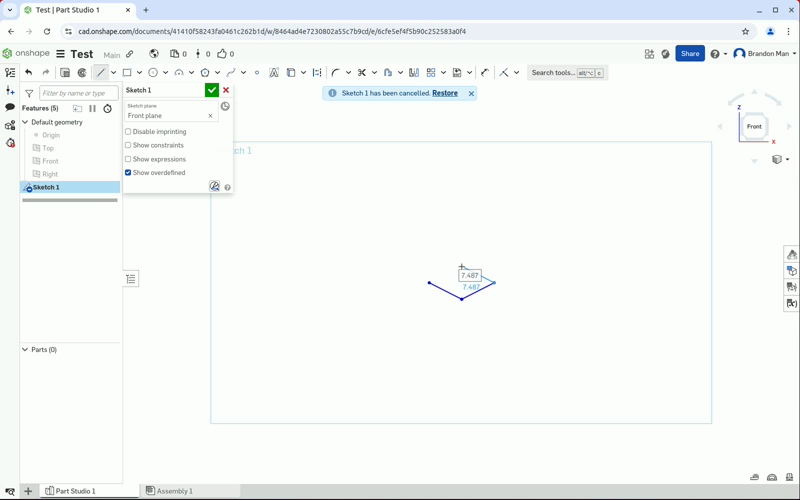
key_up(shift)
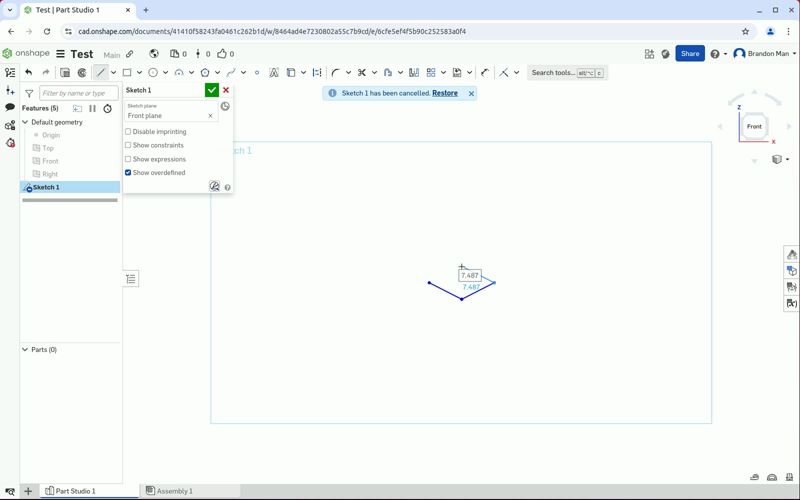
mouse_move(492, 266)
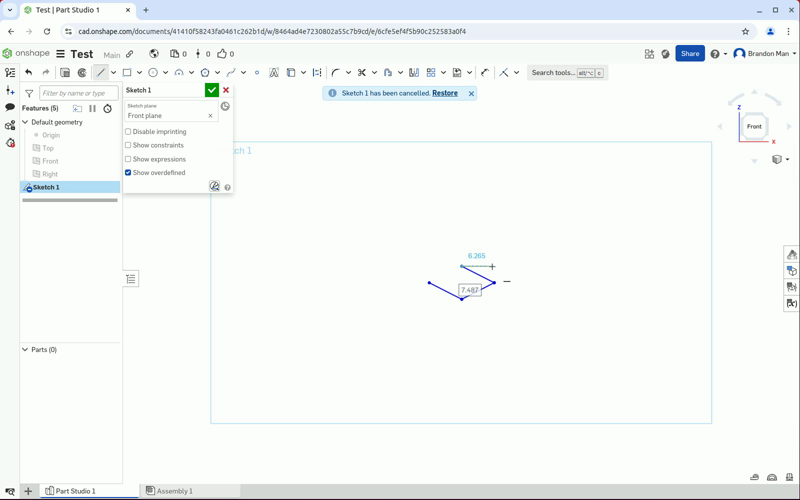
key_down(shift)
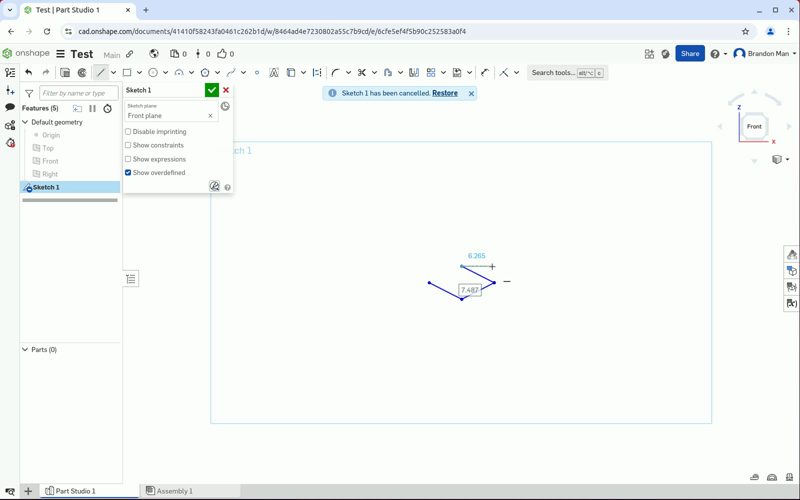
mouse_move(429, 282)
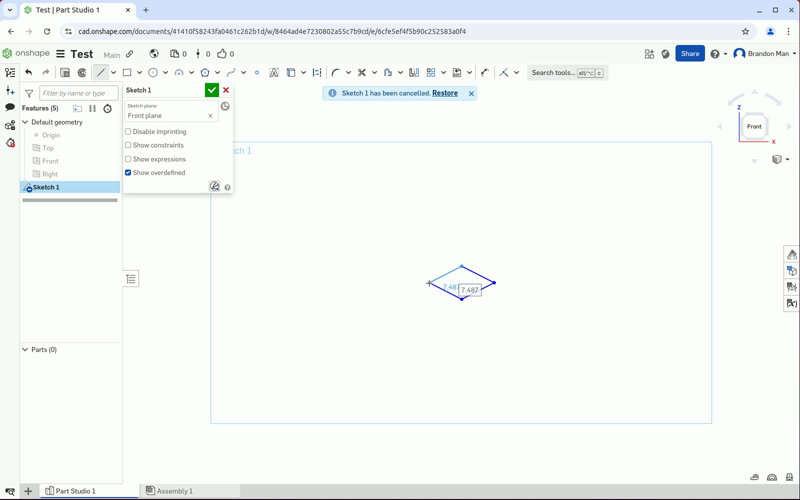
key_up(shift)
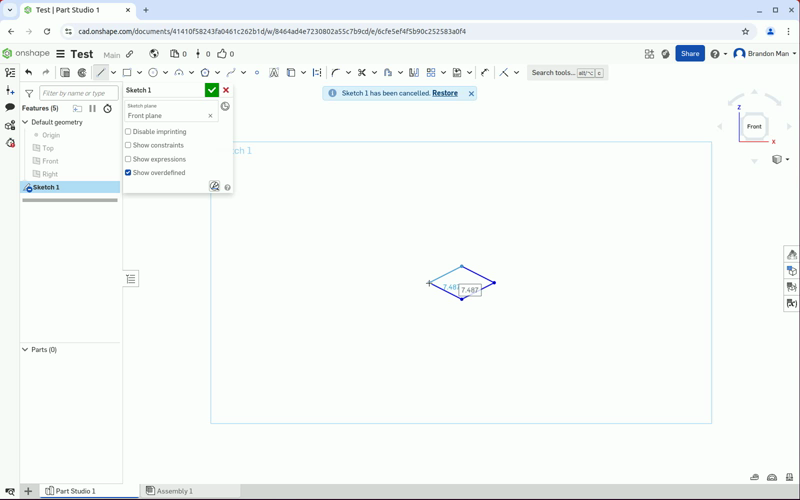
click(429, 282)
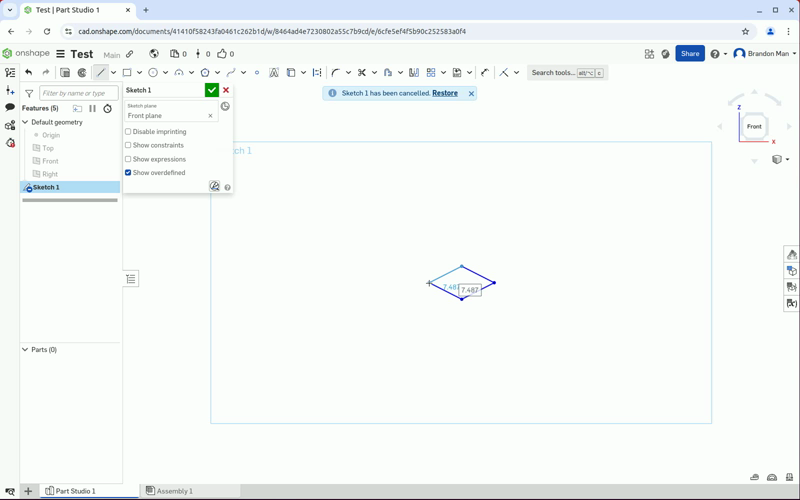
key(esc)
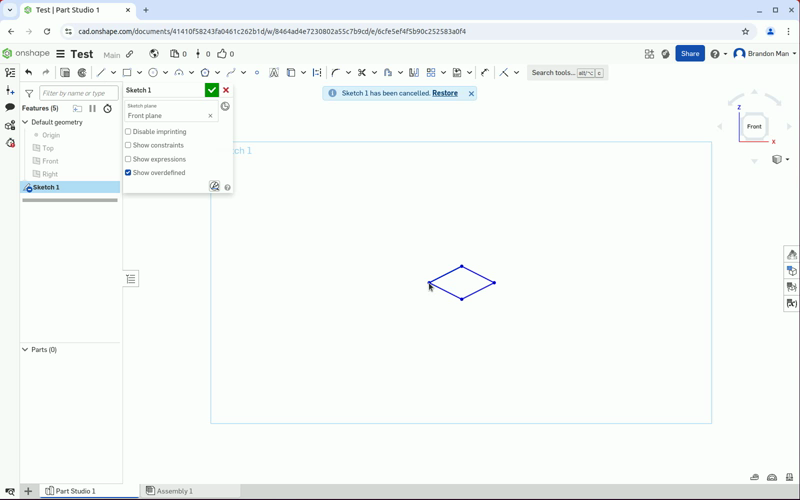
mouse_move(464, 288)
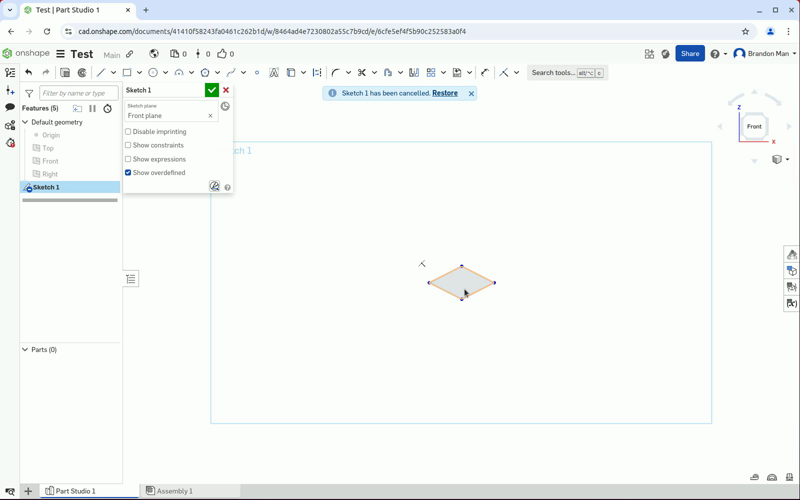
scroll(6)
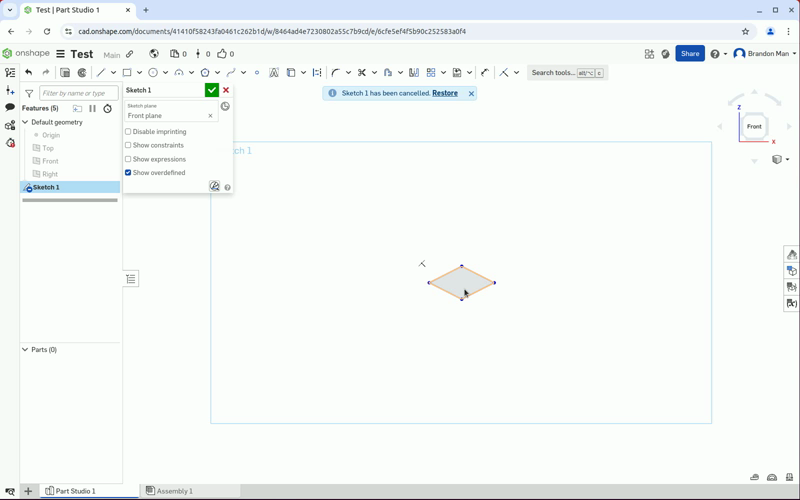
scroll(6)
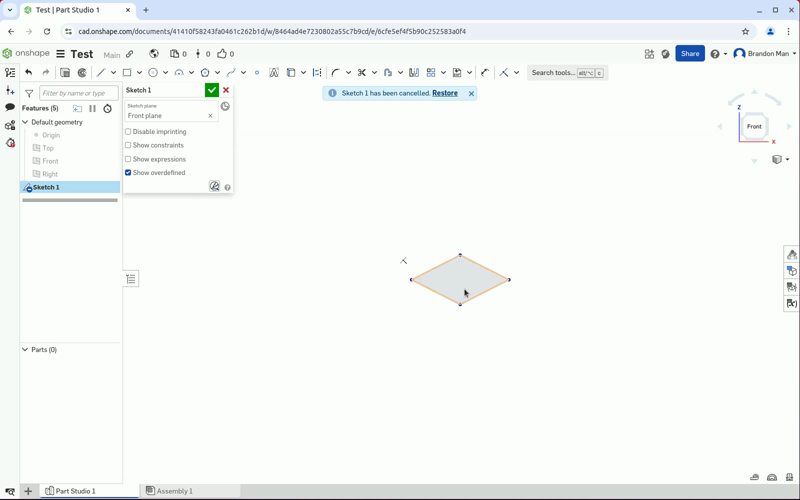
scroll(6)
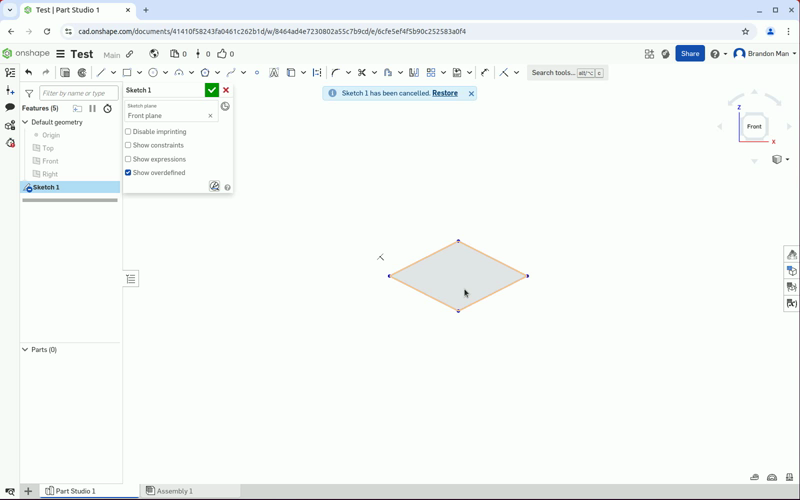
scroll(6)
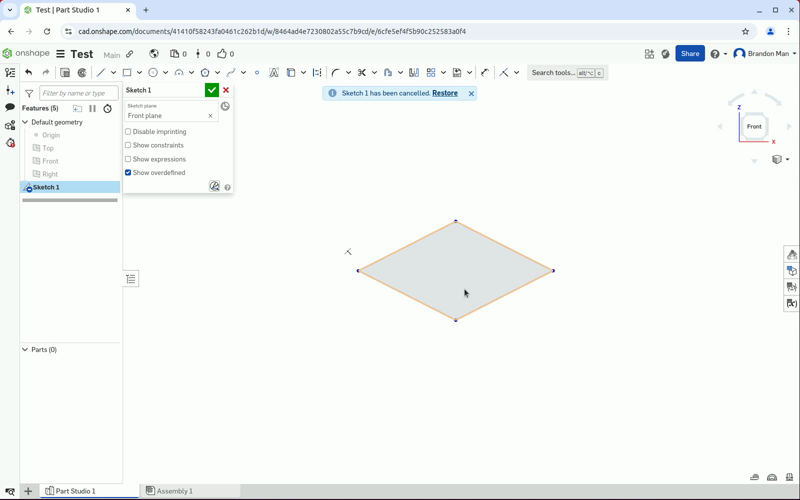
scroll(6)
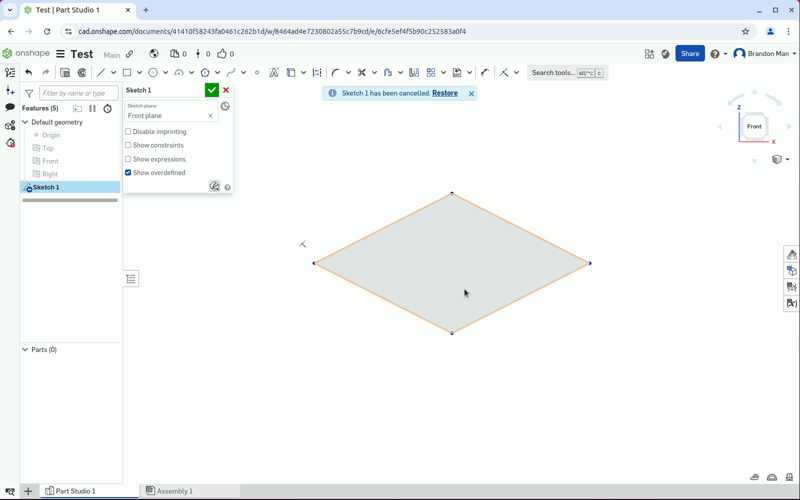
scroll(6)
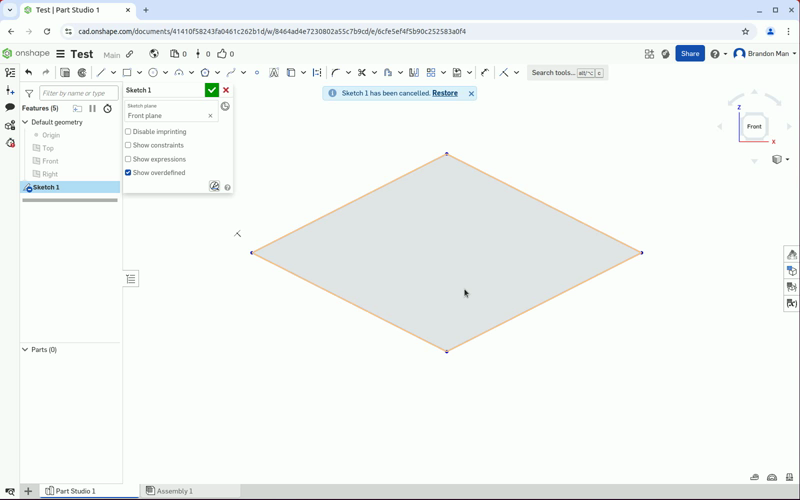
scroll(6)
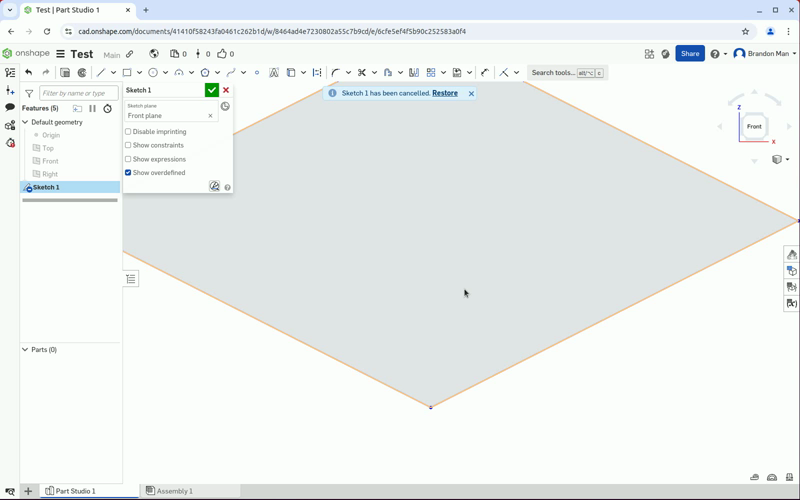
click(464, 288)
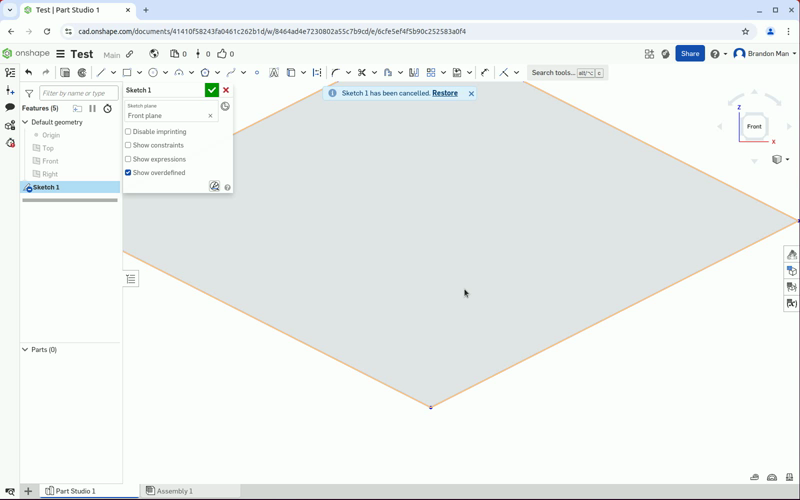
scroll(-6)
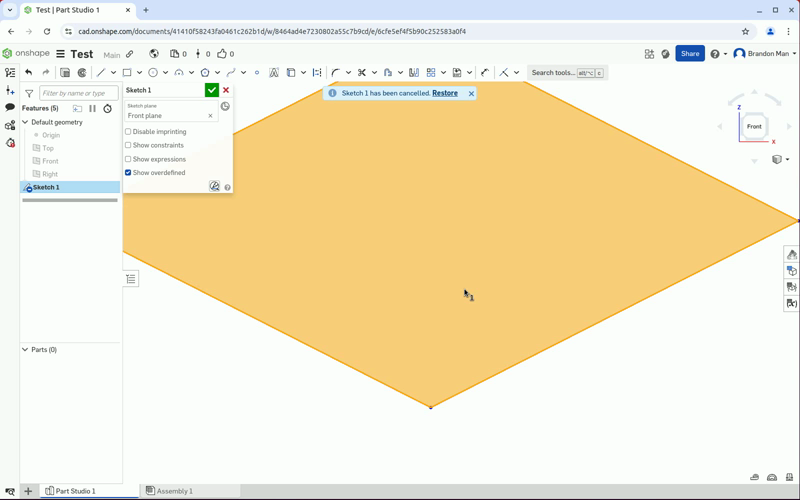
scroll(-6)
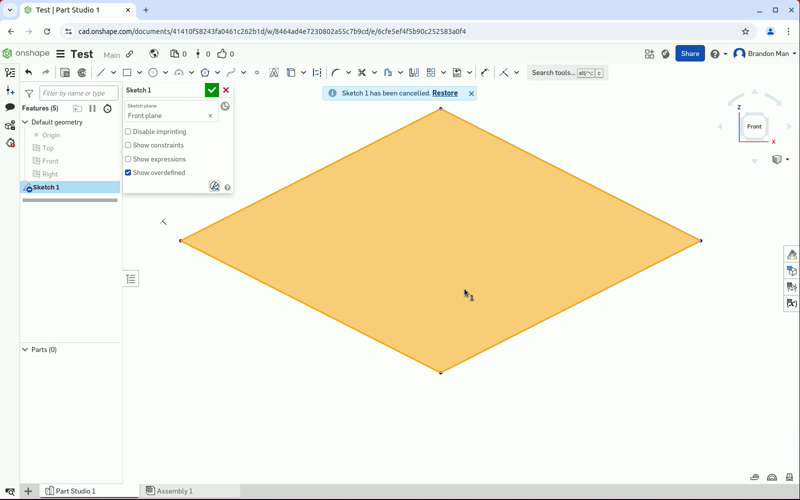
scroll(-6)
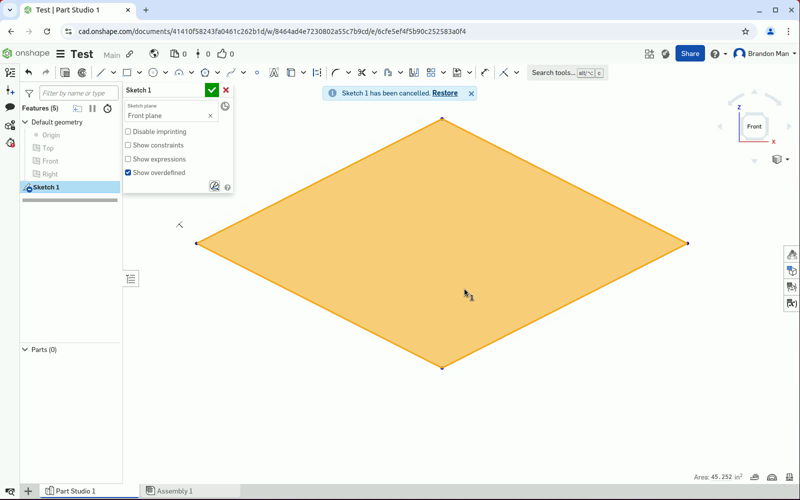
scroll(-6)
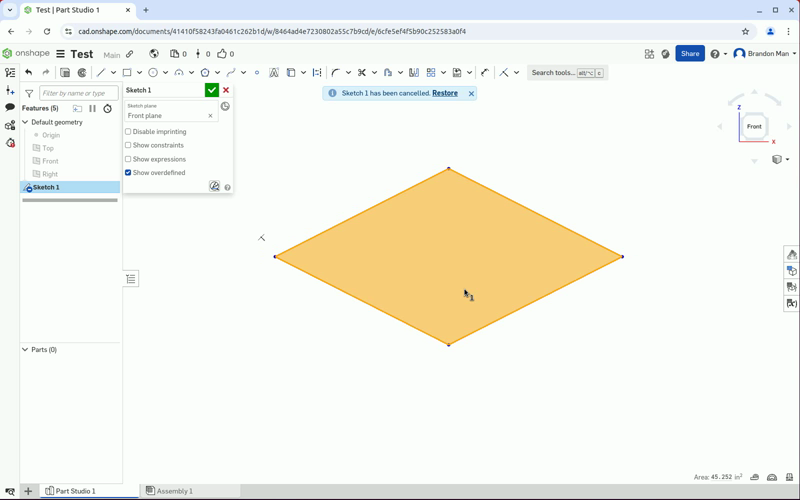
scroll(-6)
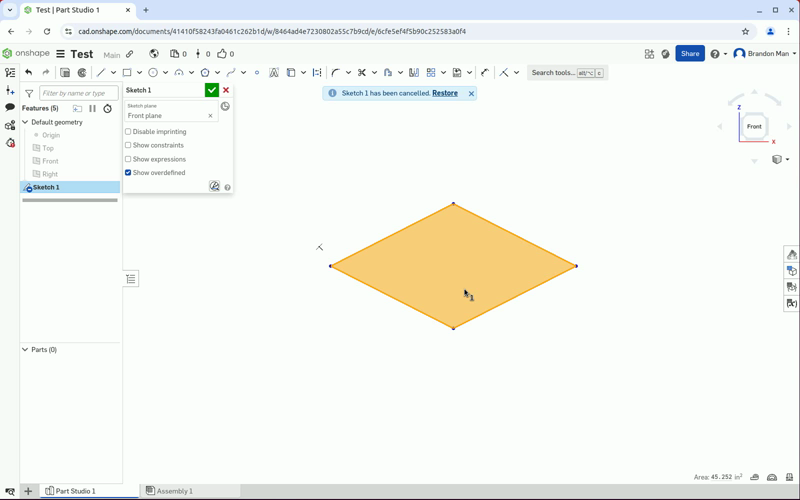
scroll(-6)
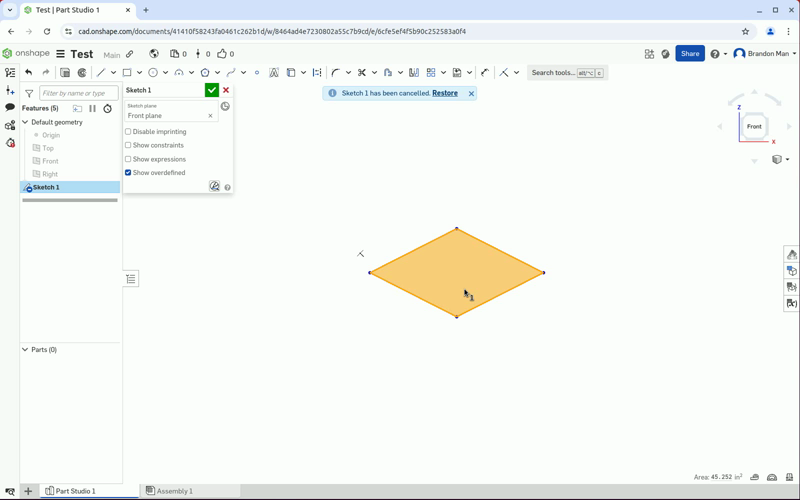
scroll(-6)
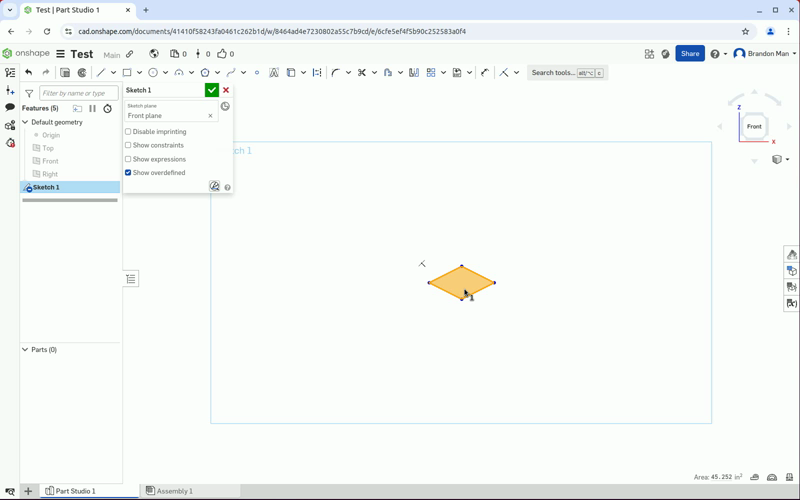
mouse_move(73, 352)
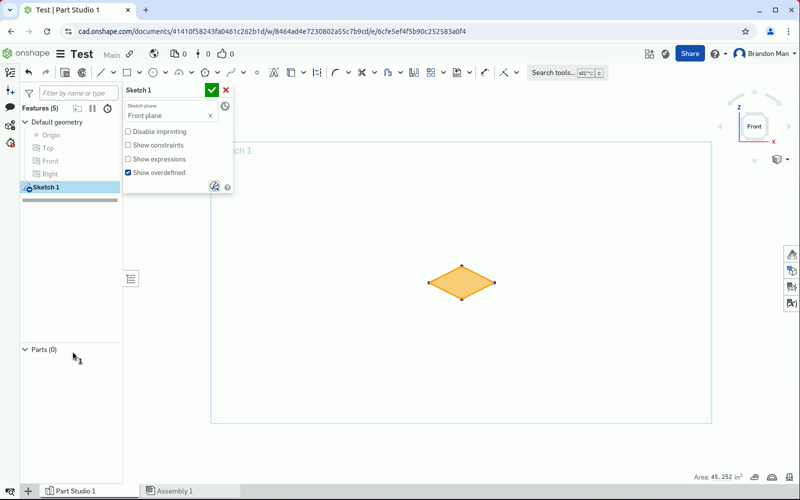
key(shift+y)
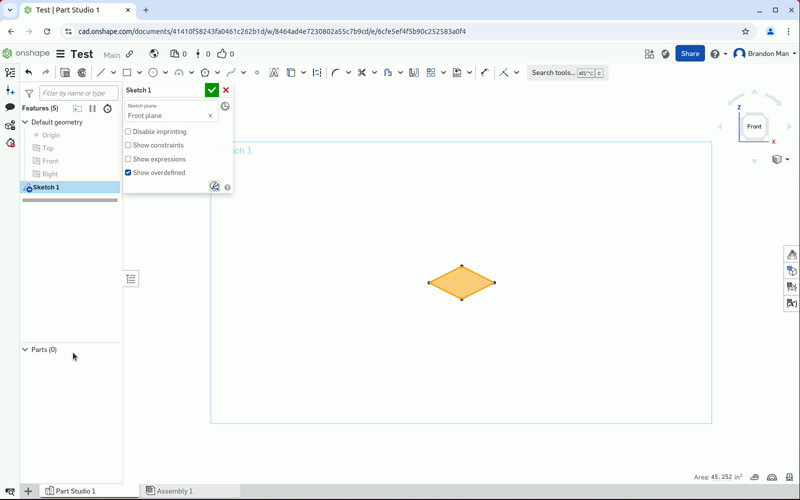
key(shift+e)
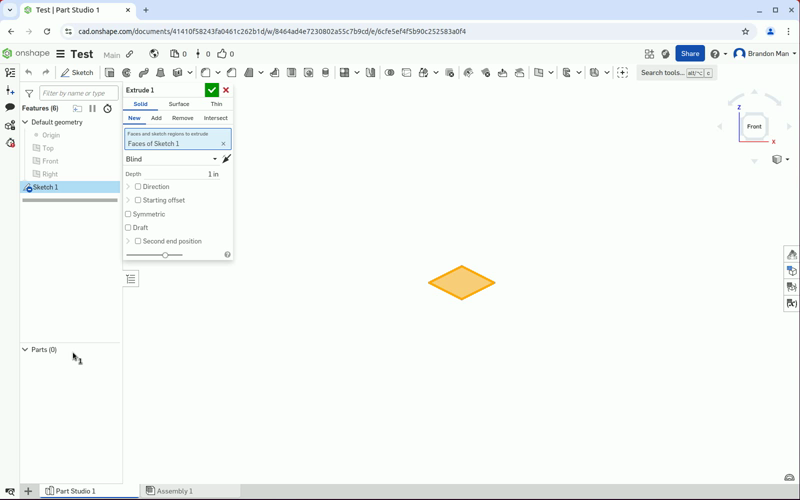
mouse_move(143, 106)
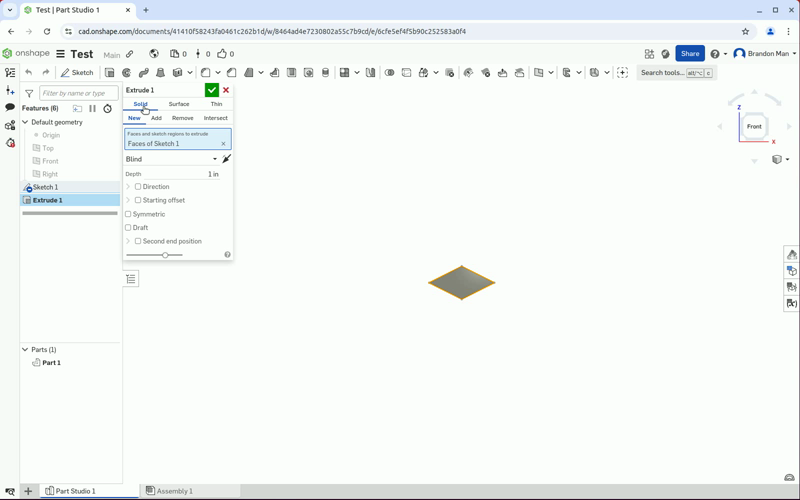
click(143, 106)
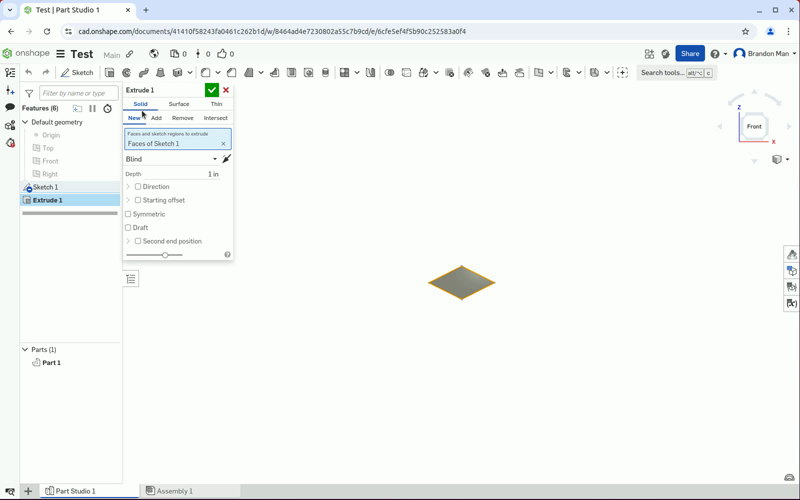
mouse_move(137, 120)
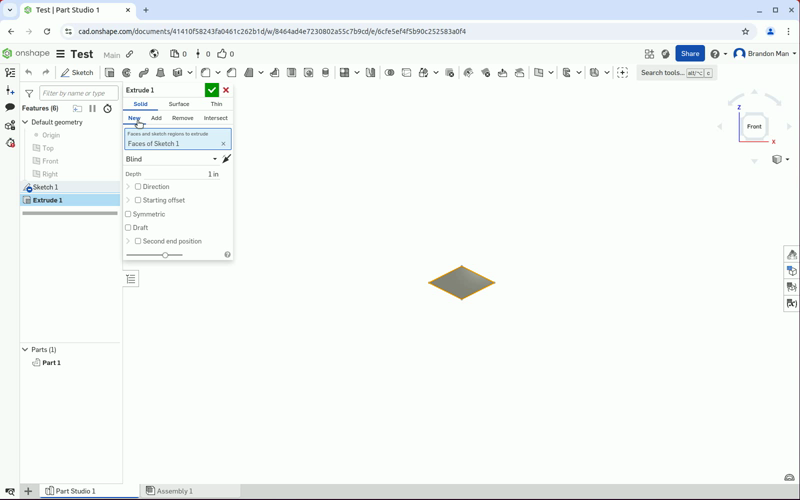
click(137, 120)
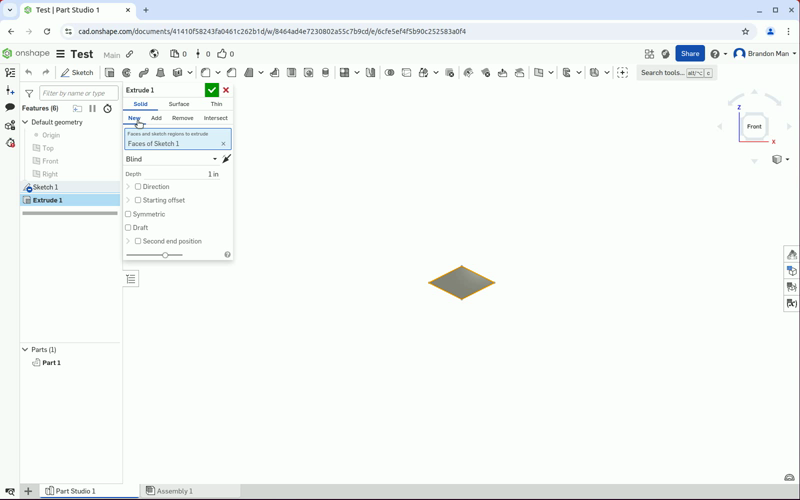
key(tab, 4)
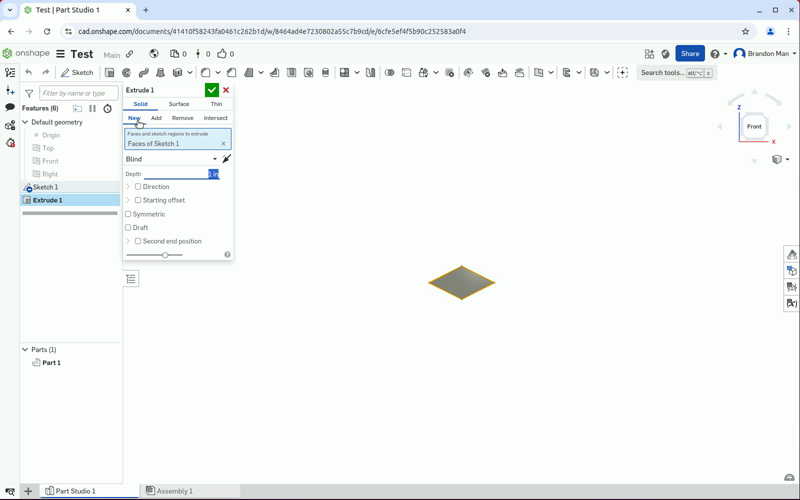
text(23.108)
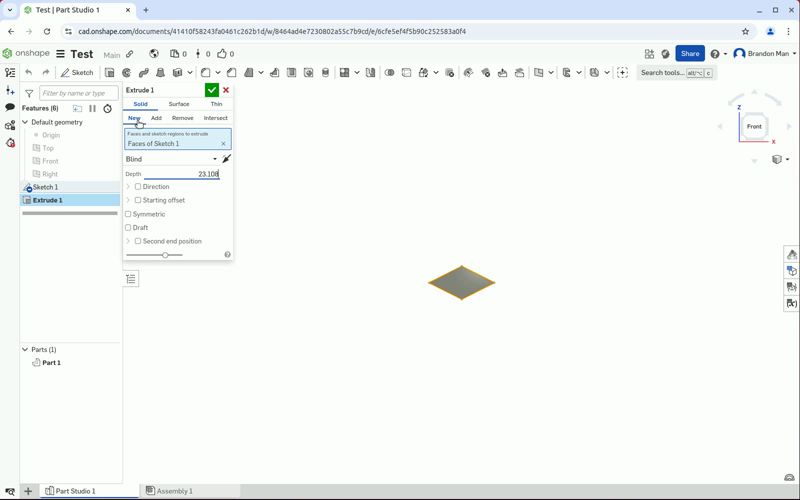
key(tab, 3)
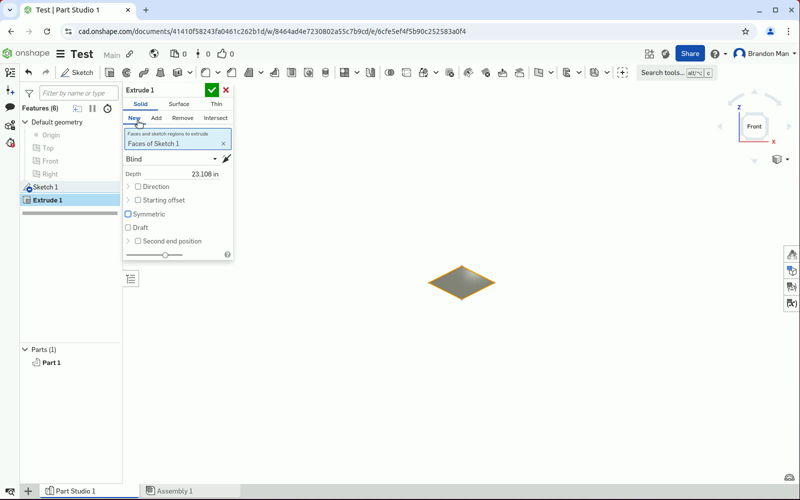
key(tab, 2)
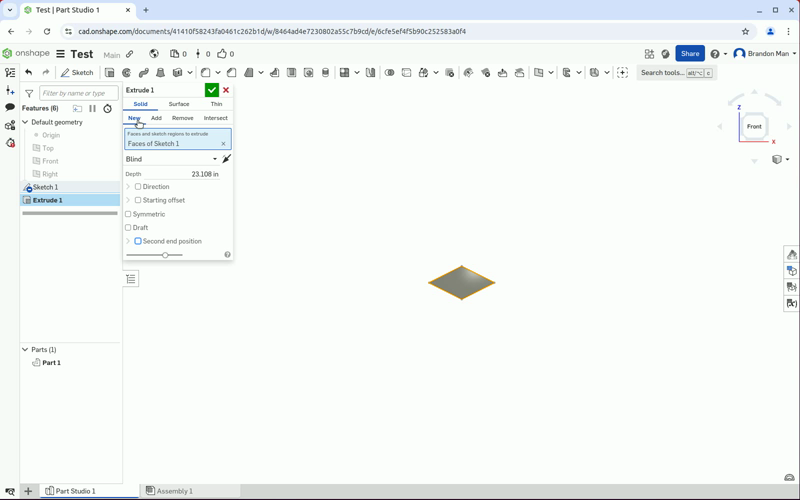
key(space)
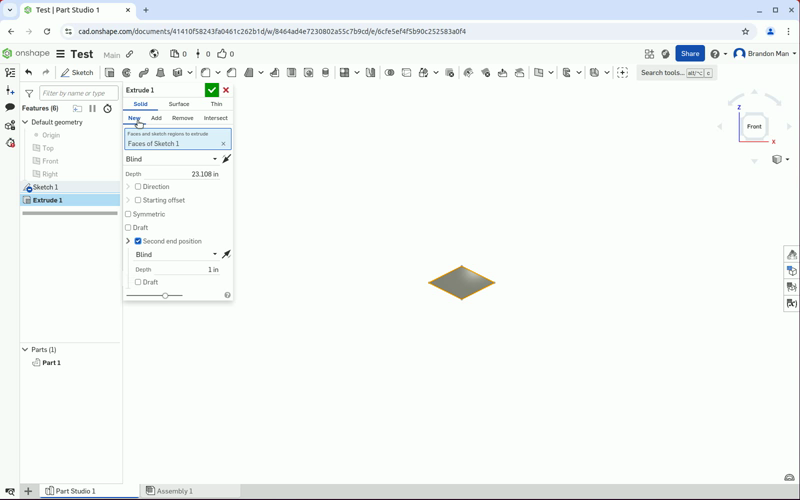
key(tab, 3)
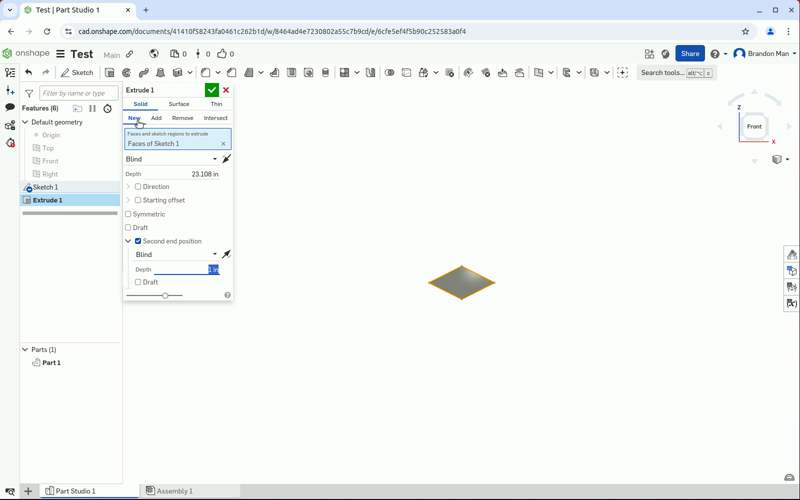
text(8.184)
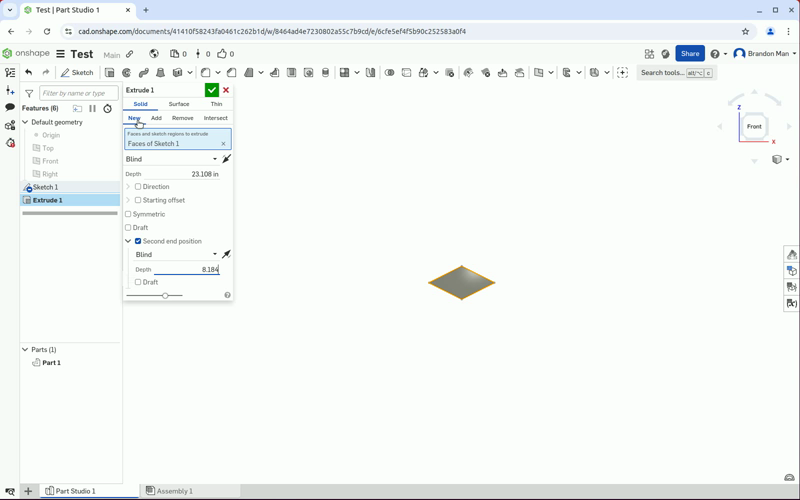
key(enter)
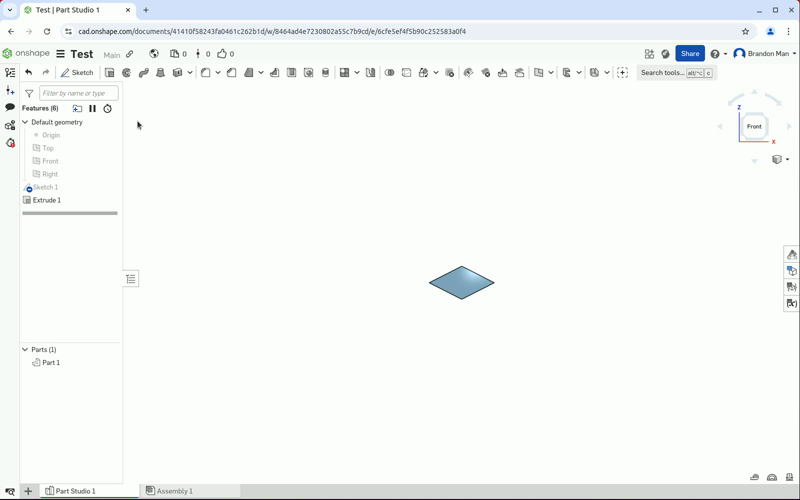
key(shift+h)
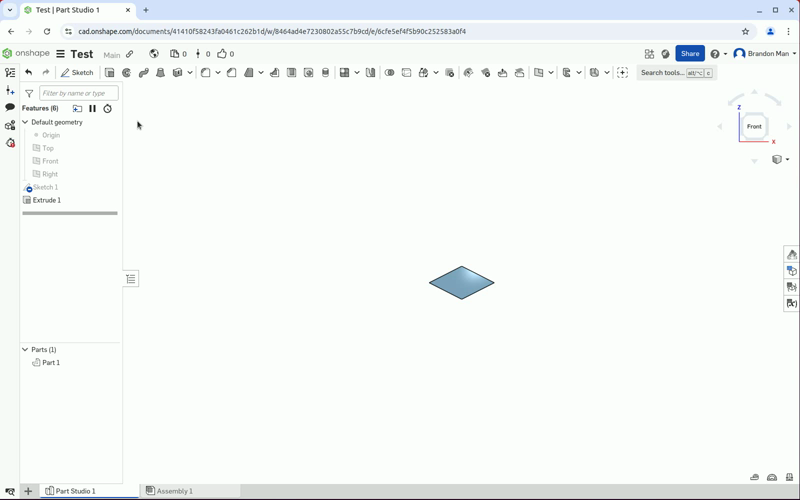
key(shift+h)
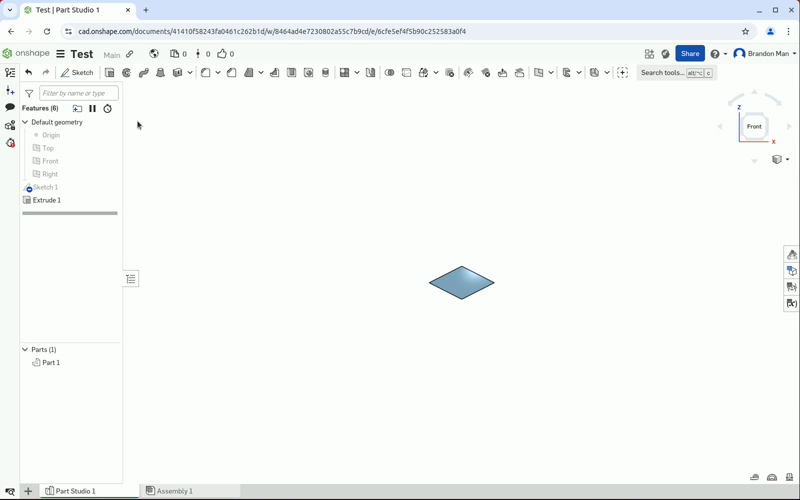
mouse_move(73, 189)
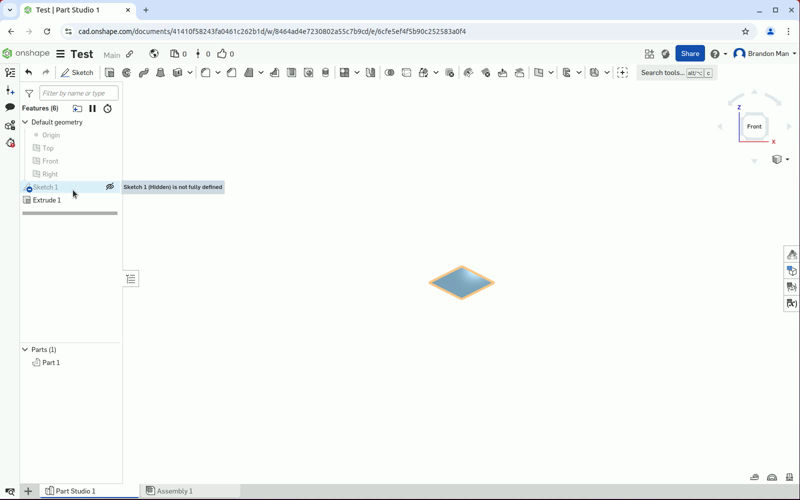
click(73, 189)
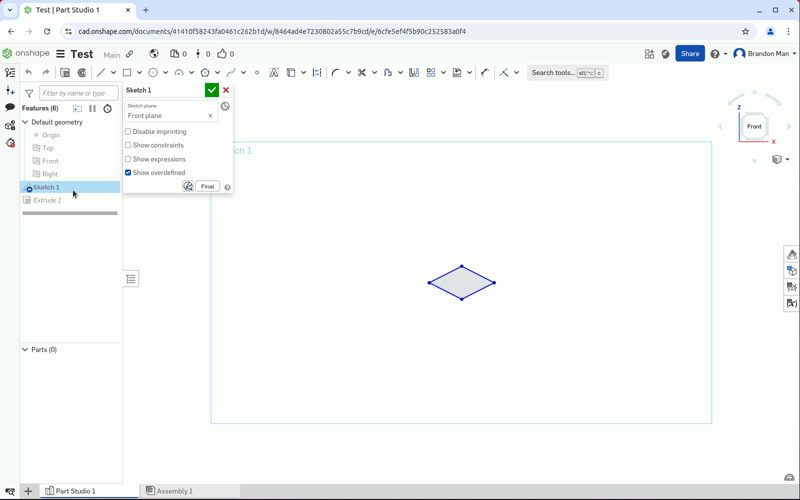
mouse_move(229, 92)
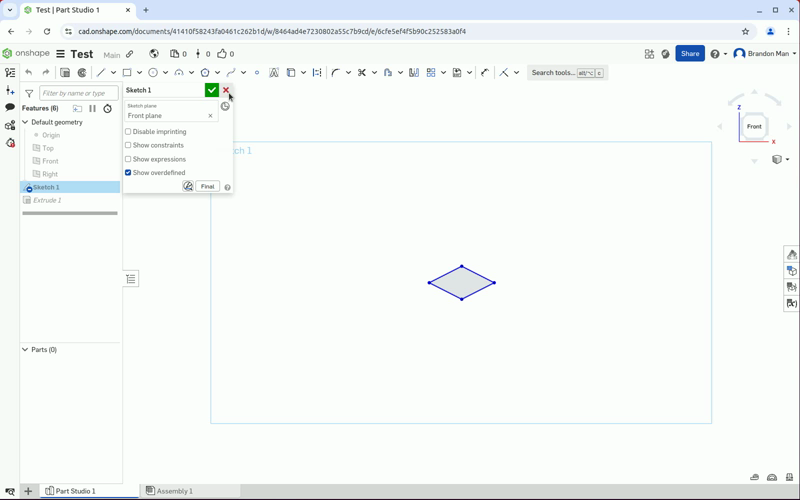
click(229, 92)
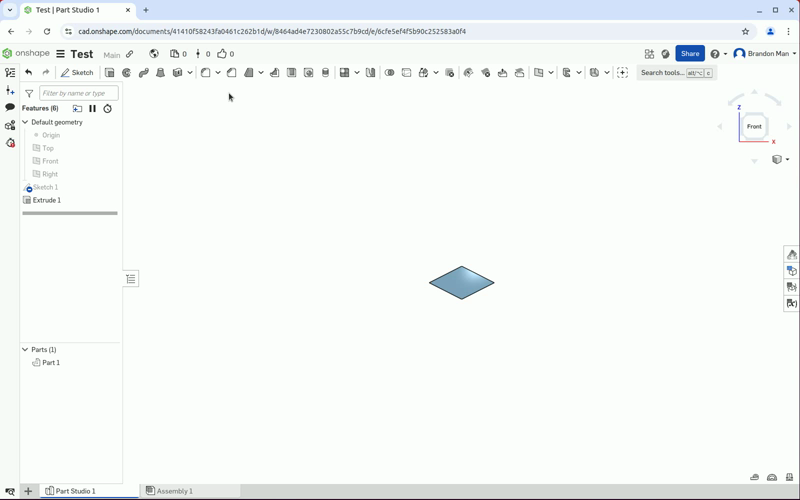
mouse_move(73, 352)
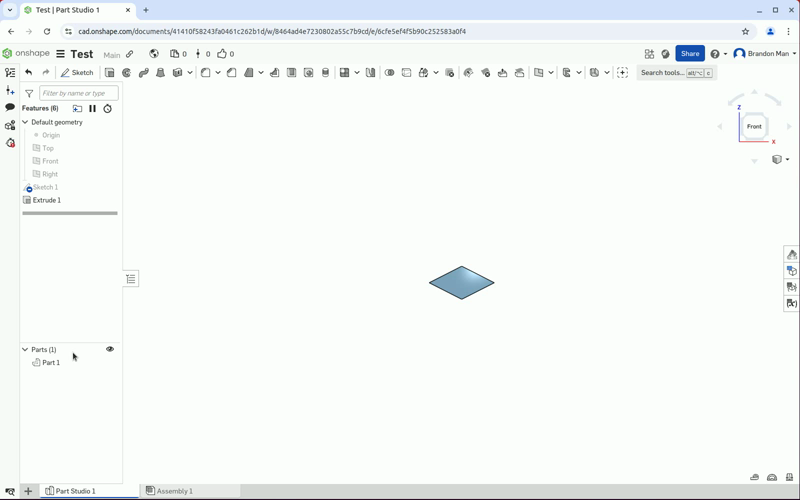
key(y)
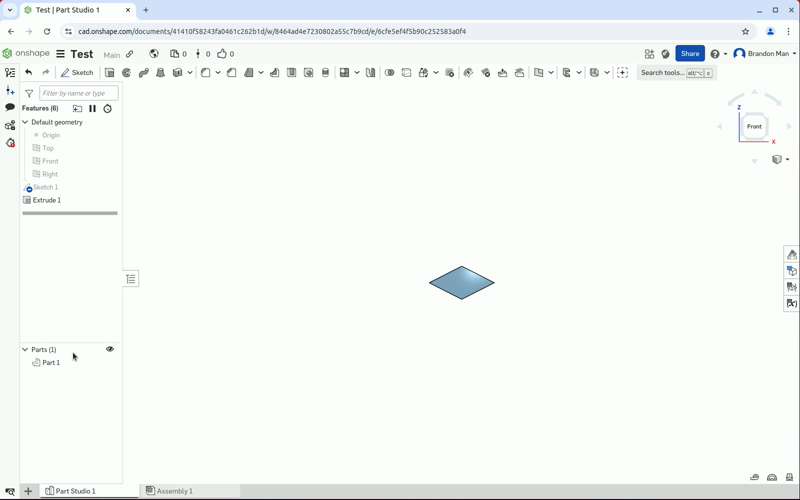
key(shift+p)
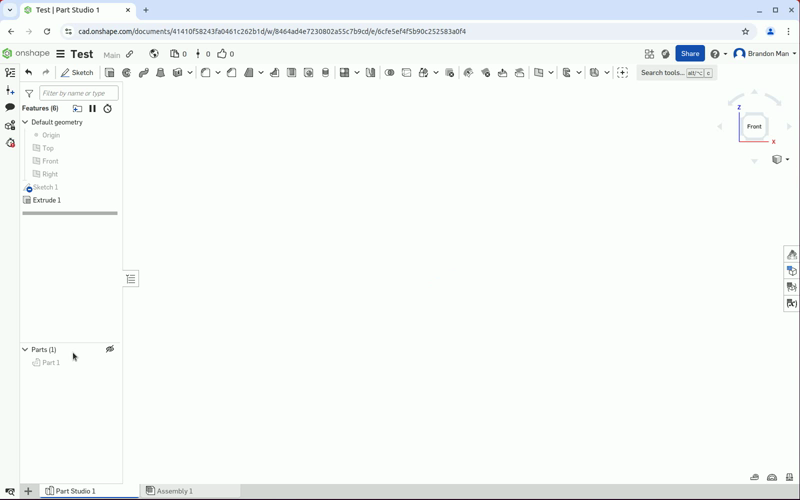
key(space)
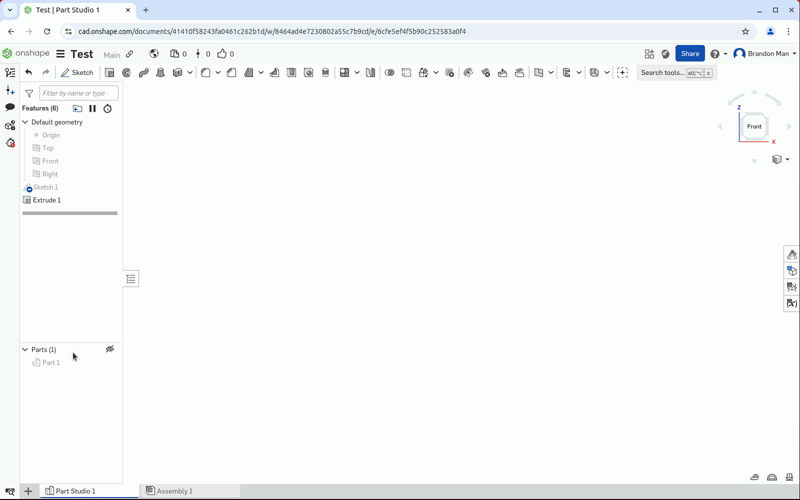
key_down(shift)
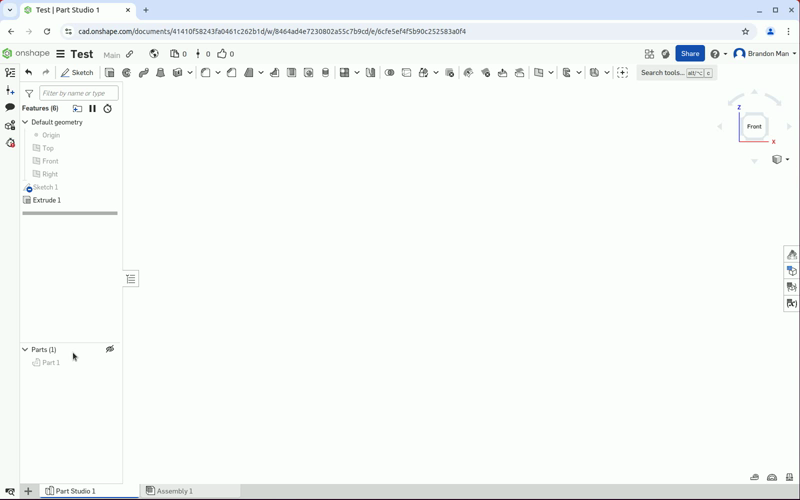
key(down)
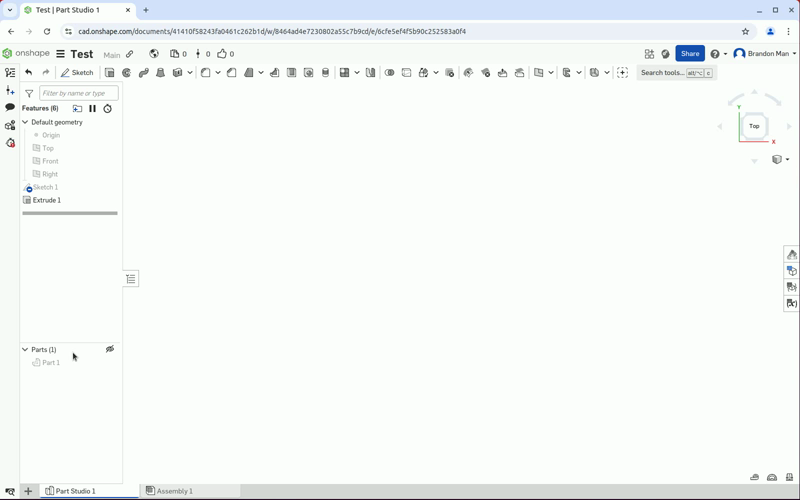
key_up(shift)
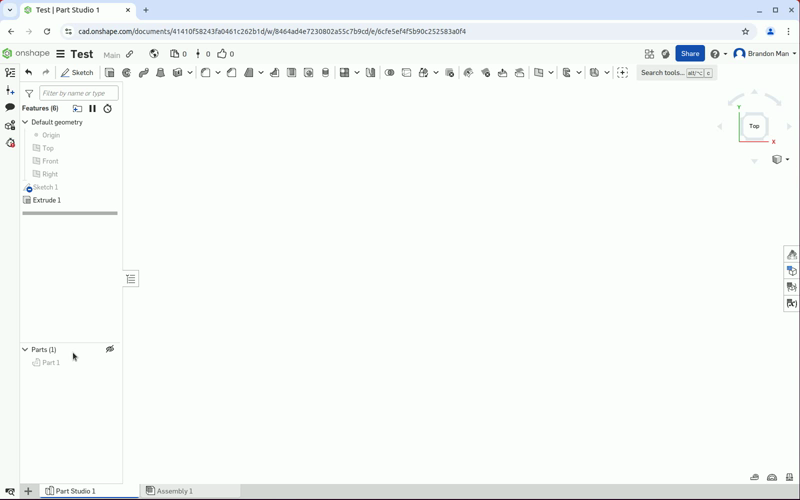
mouse_move(73, 352)
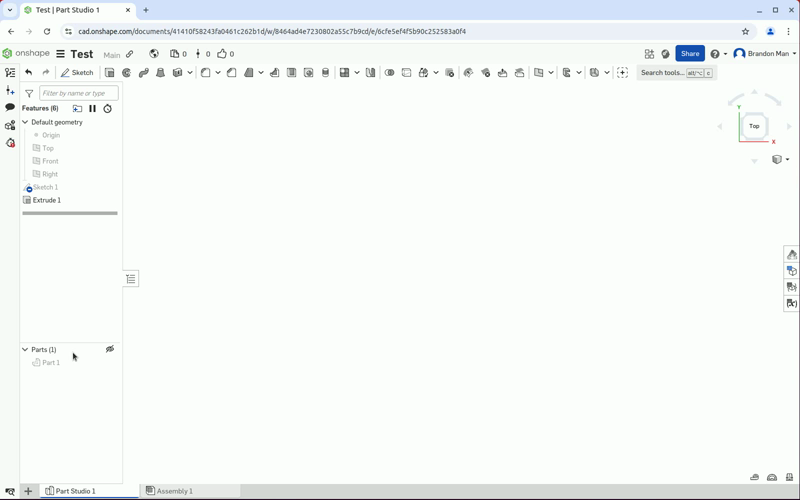
key(shift+y)
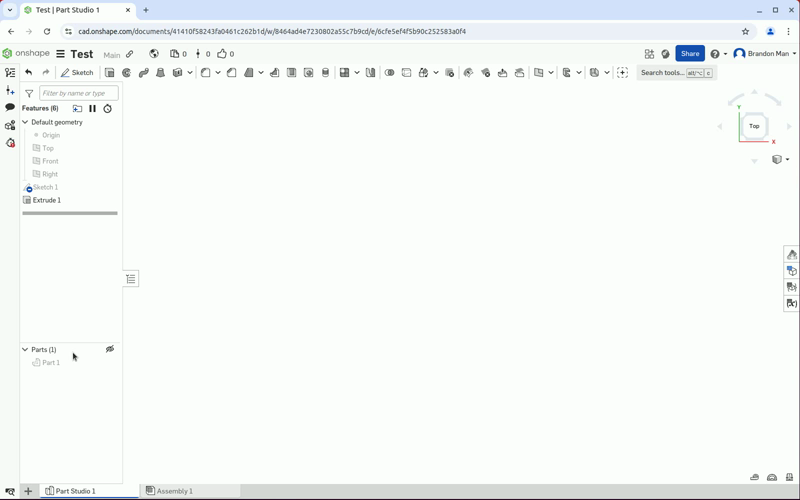
key(shift+s)
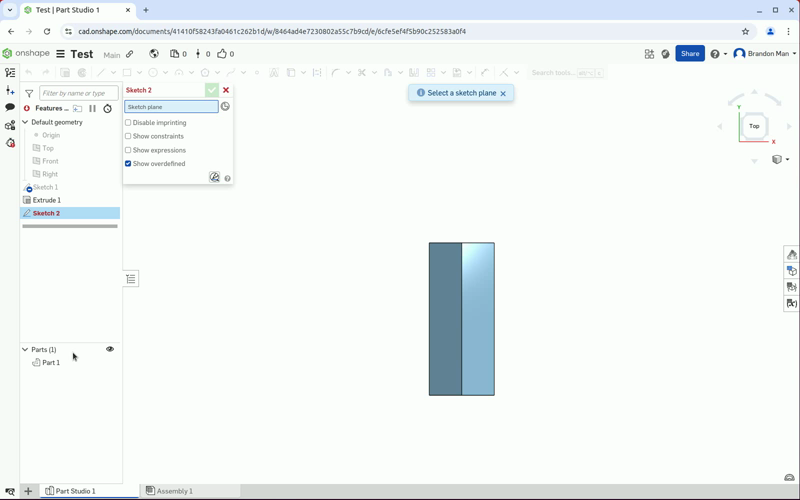
mouse_move(73, 150)
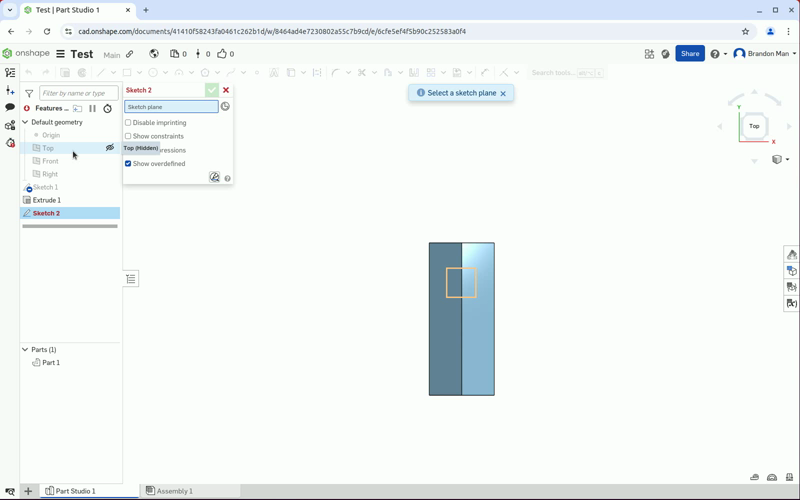
click(73, 150)
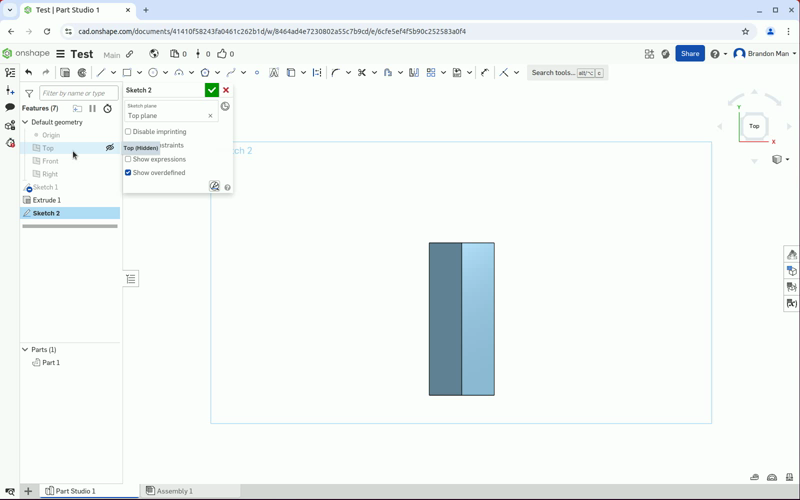
mouse_move(73, 352)
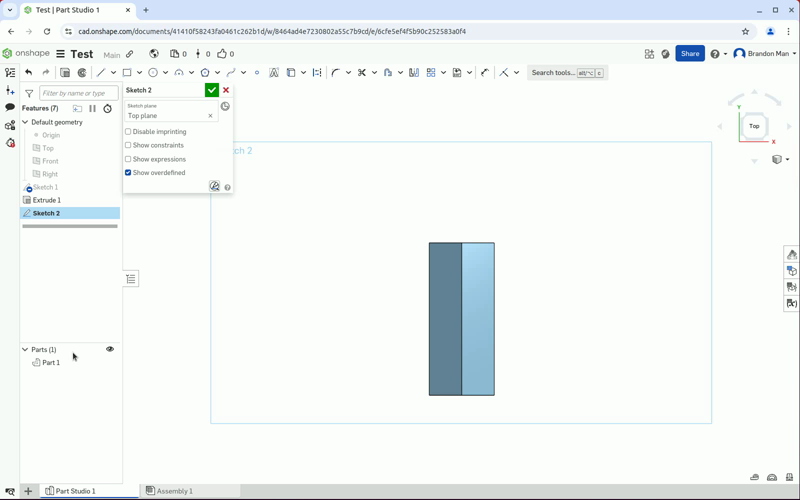
key(y)
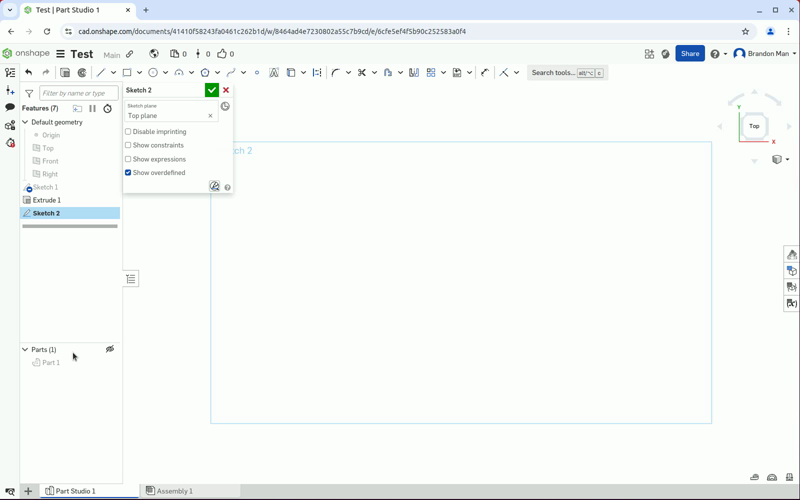
key(l)
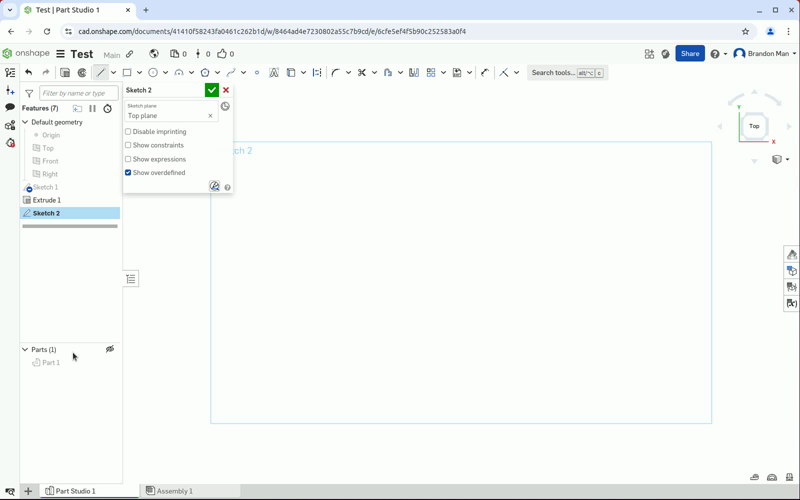
key_down(shift)
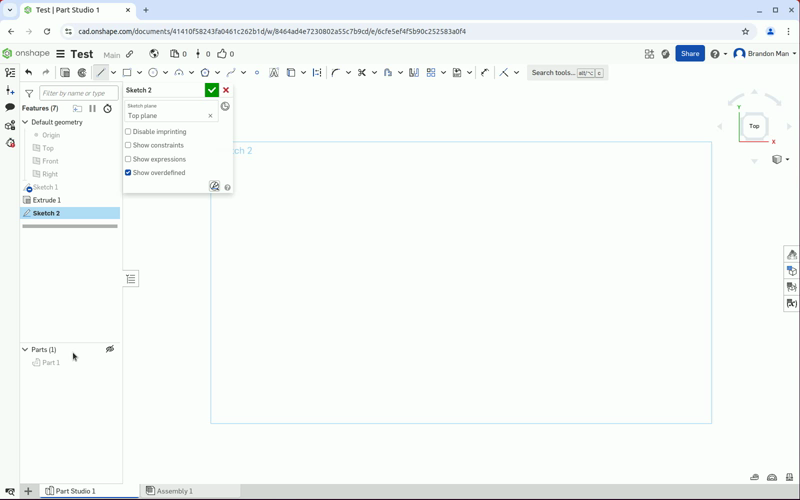
mouse_move(460, 311)
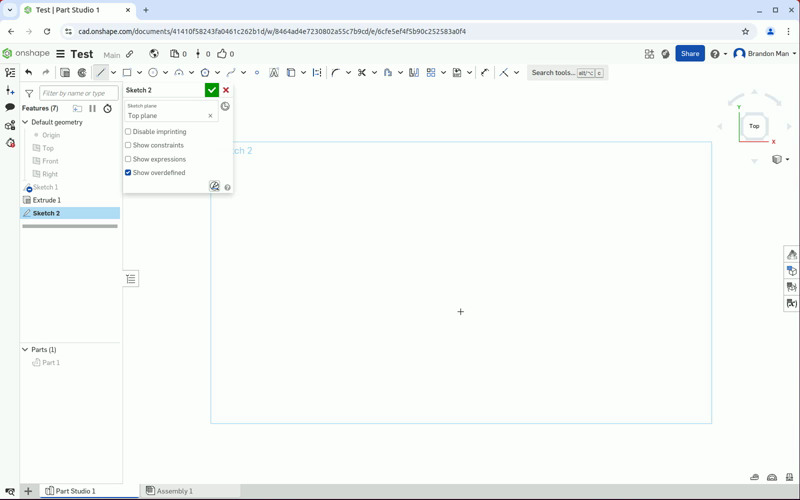
click(460, 311)
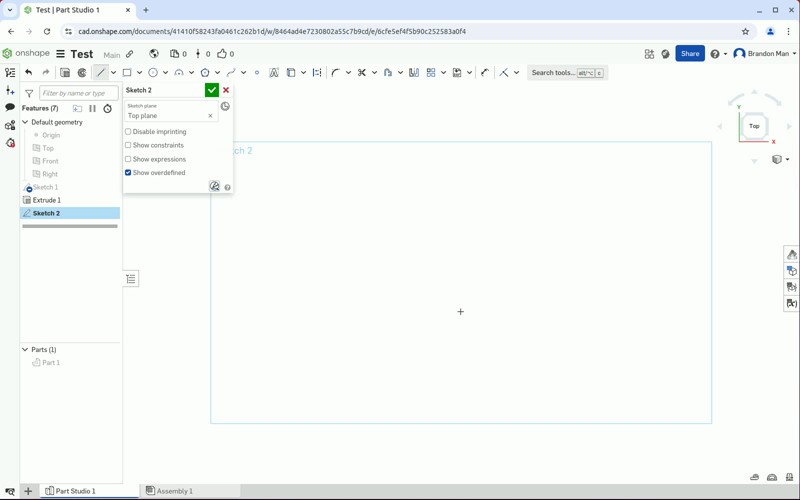
key_up(shift)
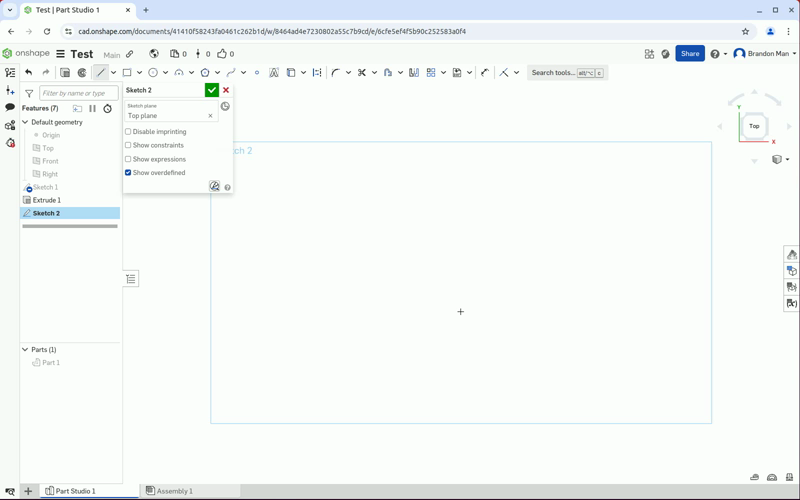
key_down(shift)
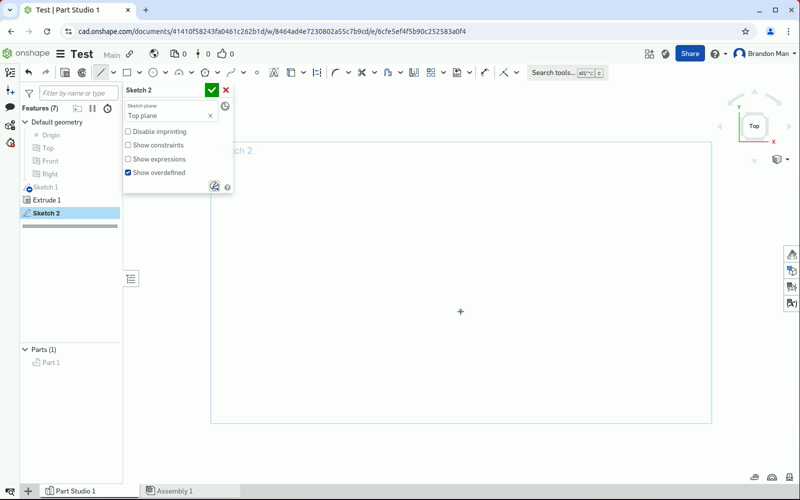
mouse_move(521, 258)
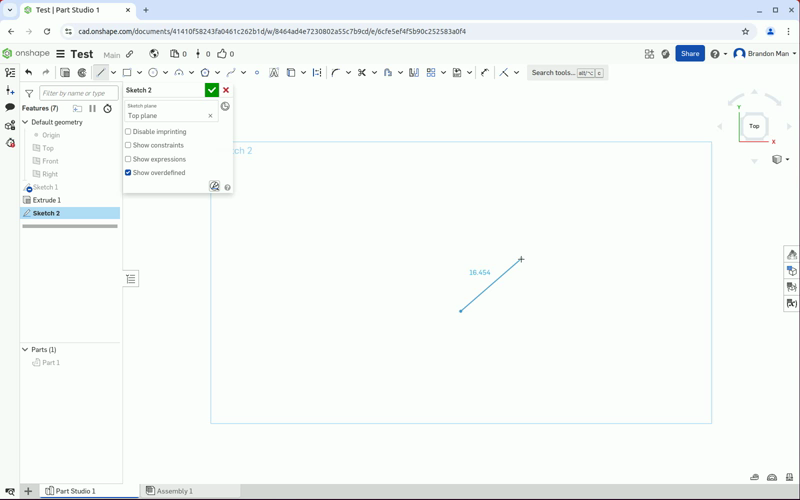
click(521, 258)
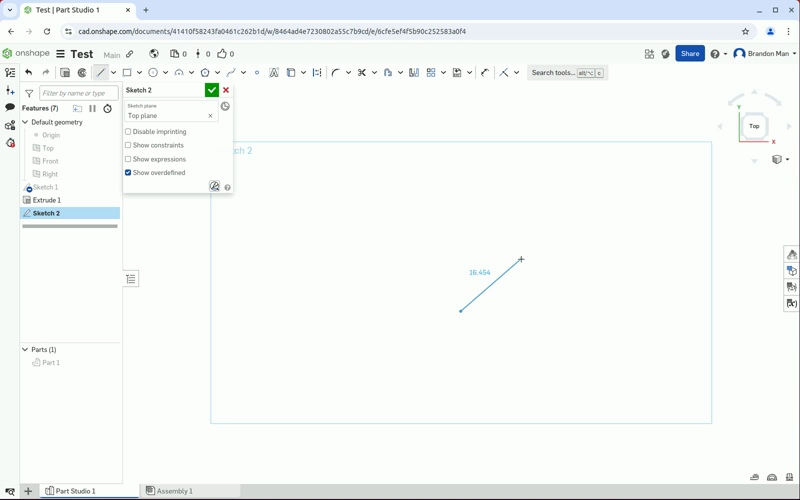
key_up(shift)
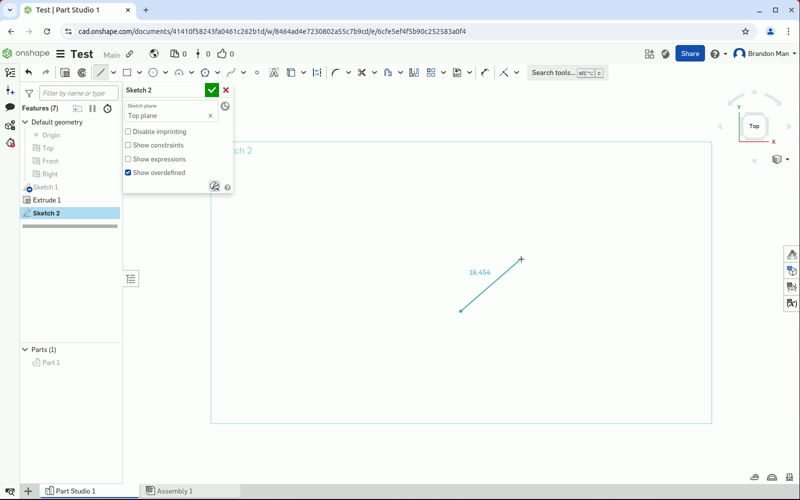
key_down(shift)
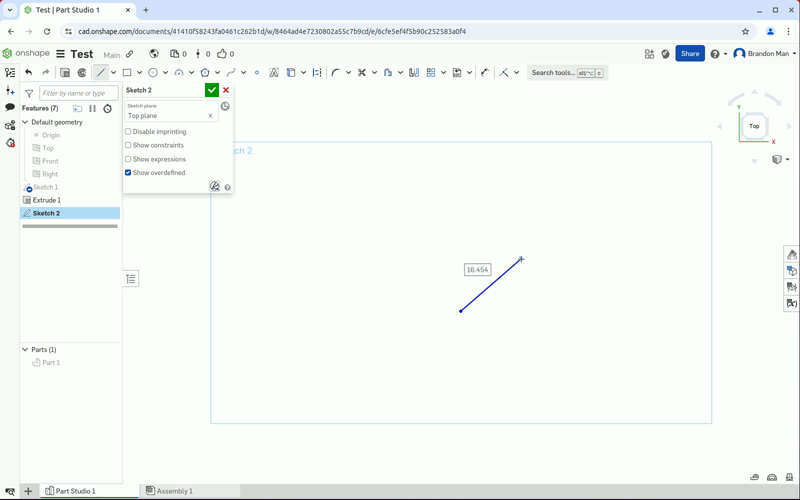
mouse_move(551, 258)
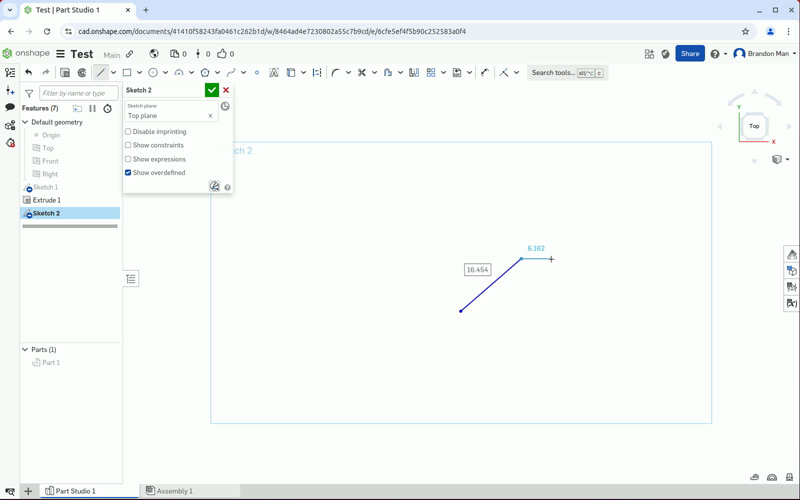
mouse_move(521, 242)
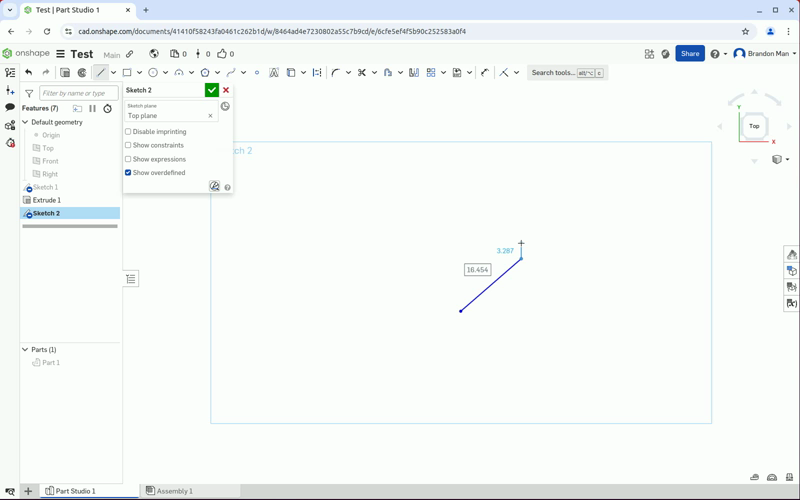
click(521, 242)
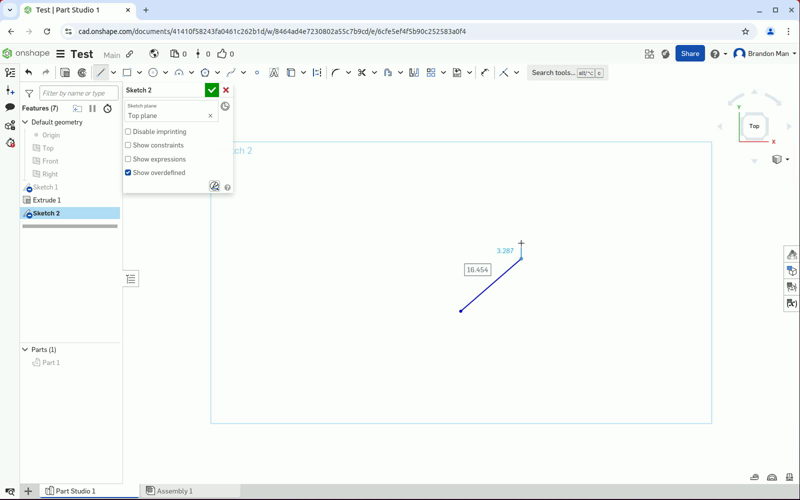
key_up(shift)
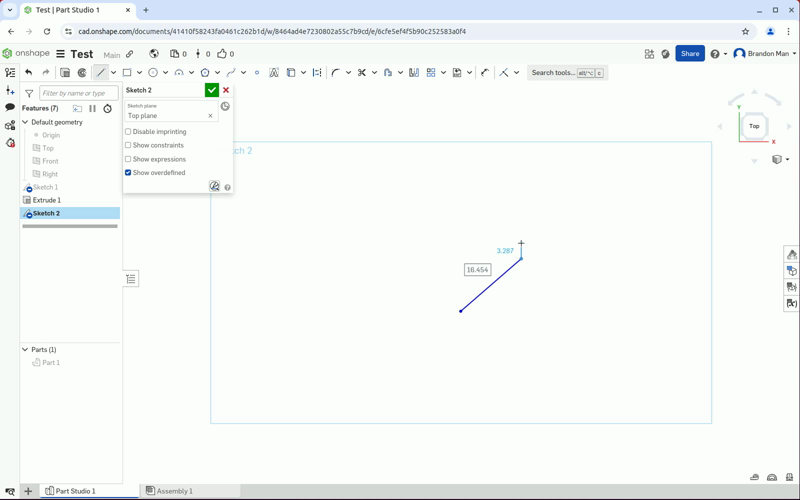
key_down(shift)
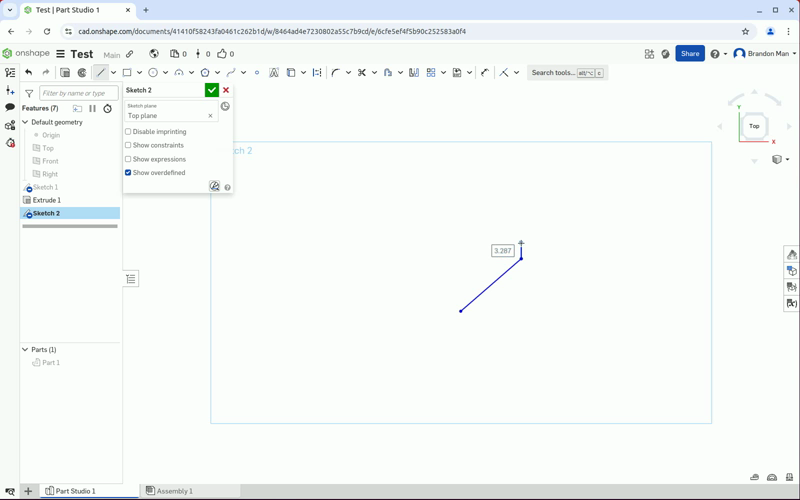
mouse_move(460, 242)
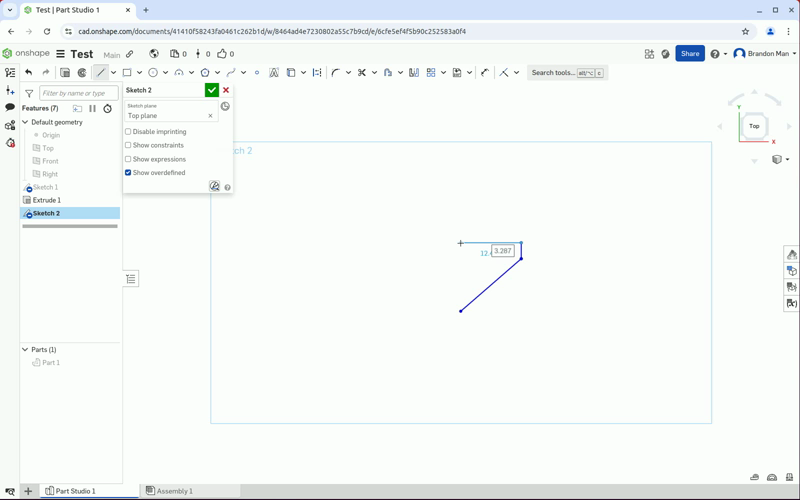
click(460, 242)
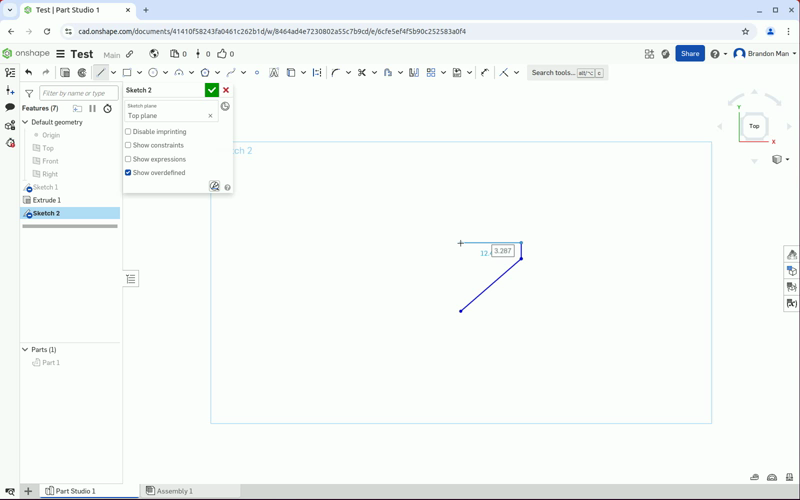
key_up(shift)
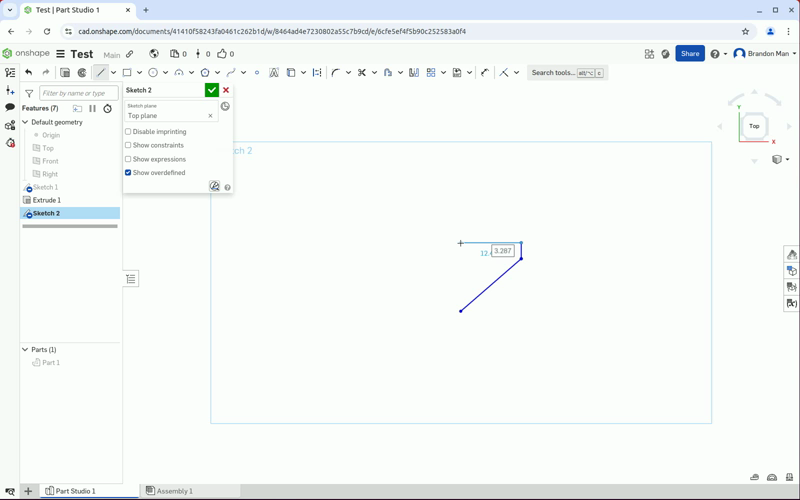
key_down(shift)
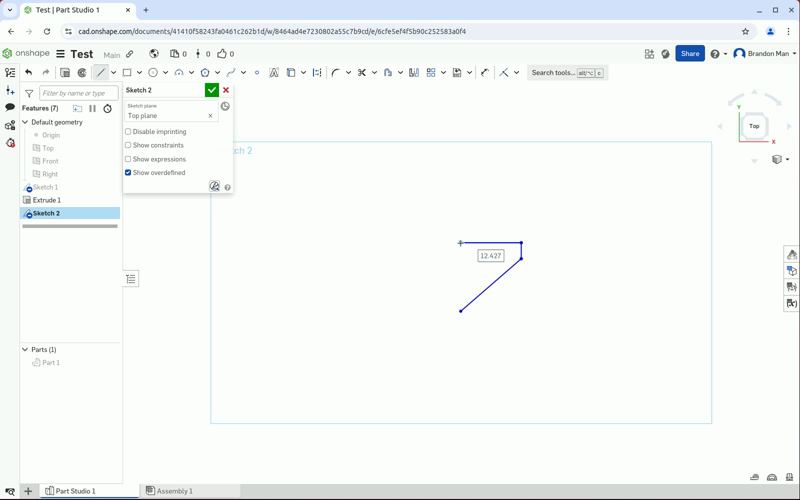
mouse_move(460, 311)
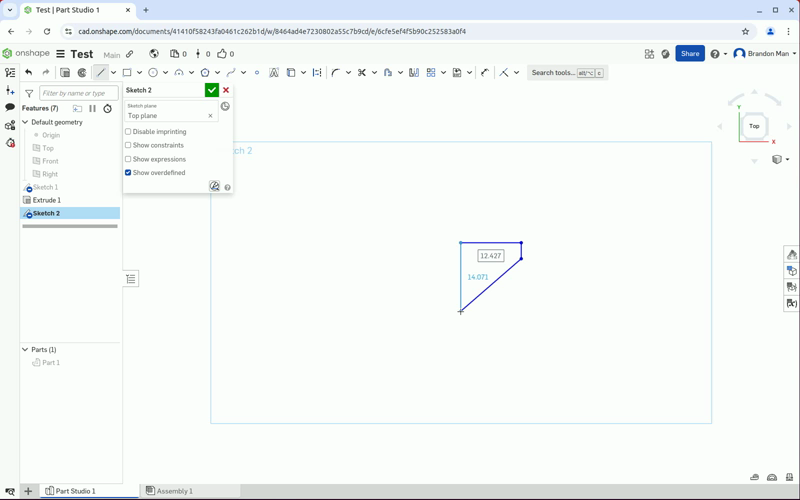
key_up(shift)
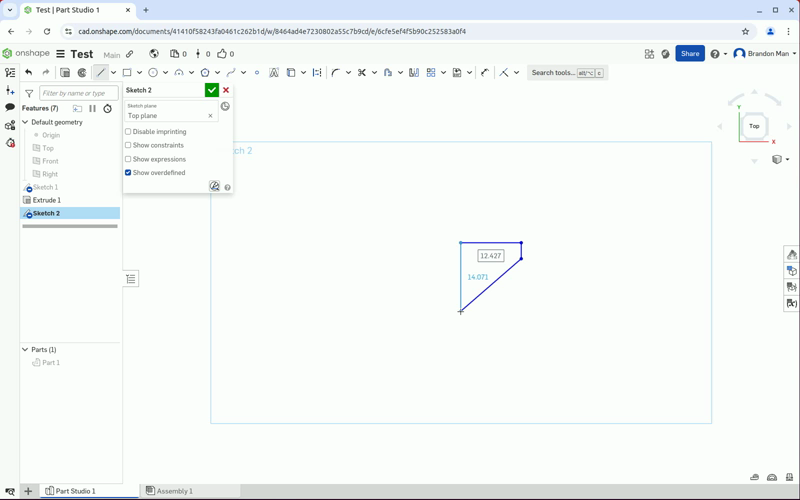
click(460, 311)
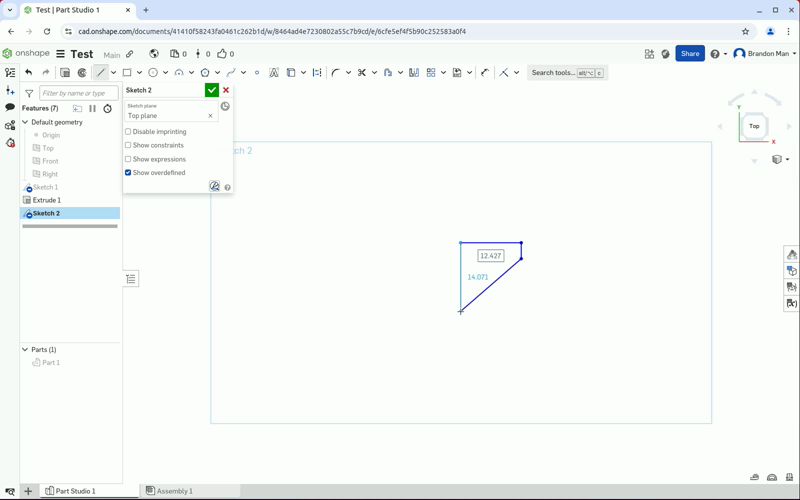
key(esc)
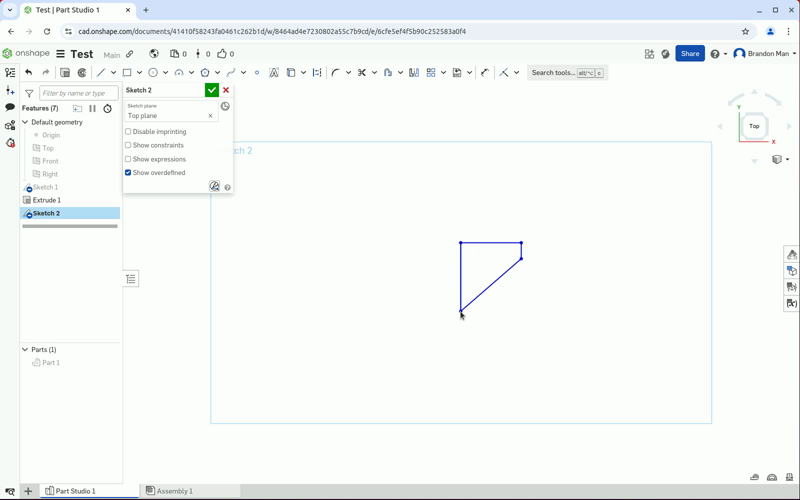
mouse_move(467, 273)
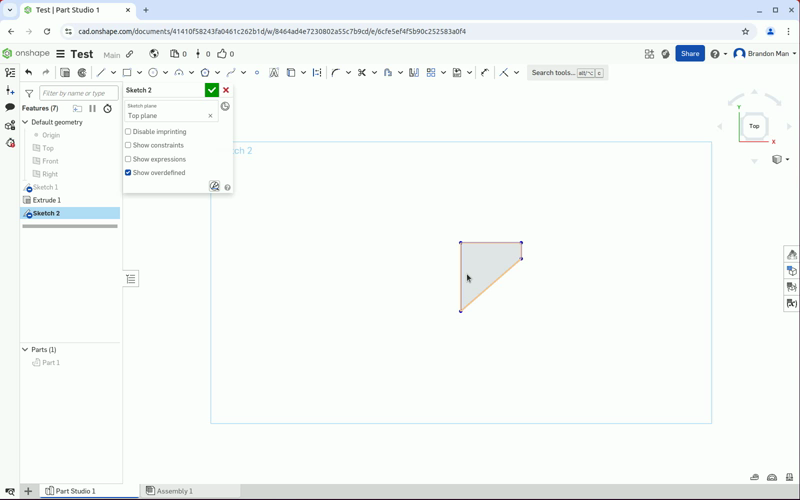
click(467, 273)
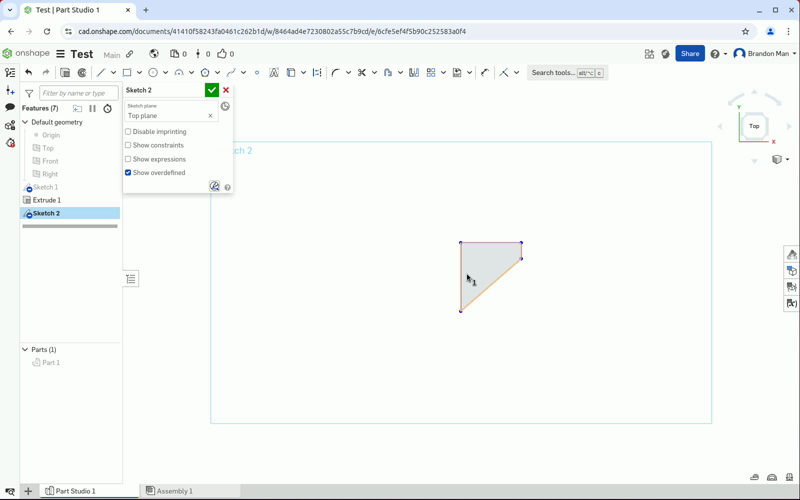
mouse_move(73, 352)
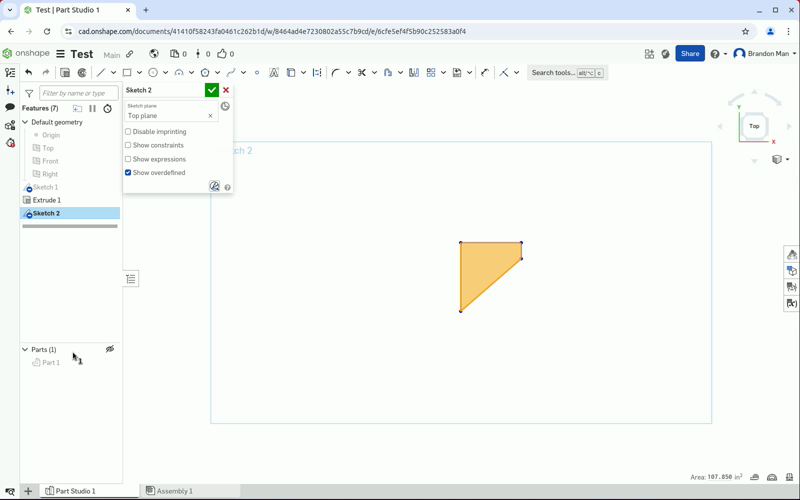
key(shift+y)
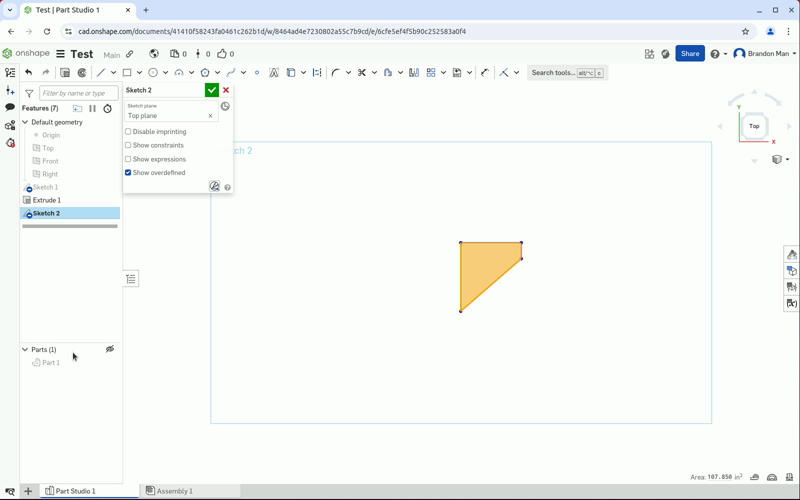
key(shift+e)
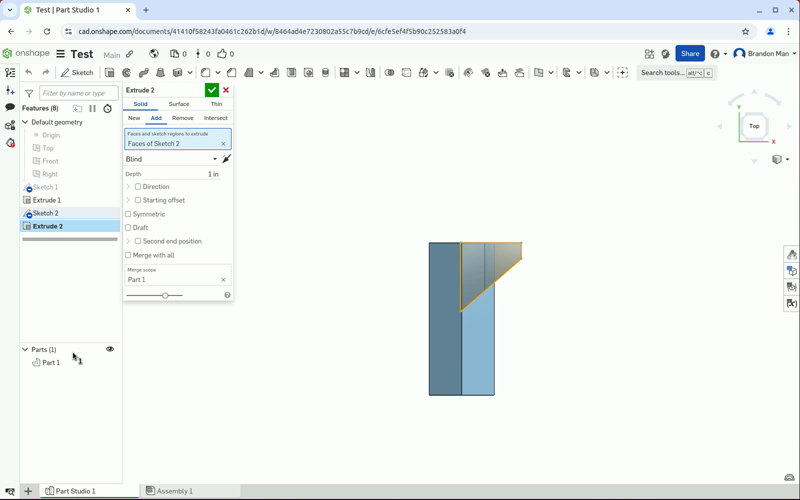
mouse_move(143, 106)
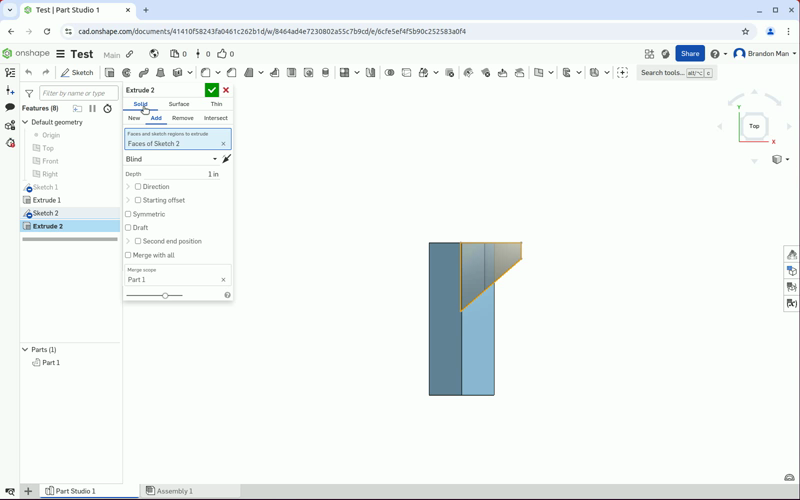
click(143, 106)
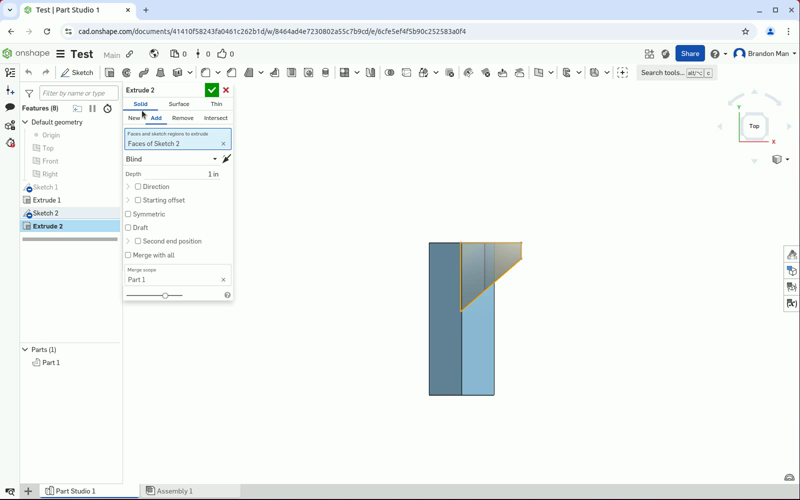
mouse_move(137, 120)
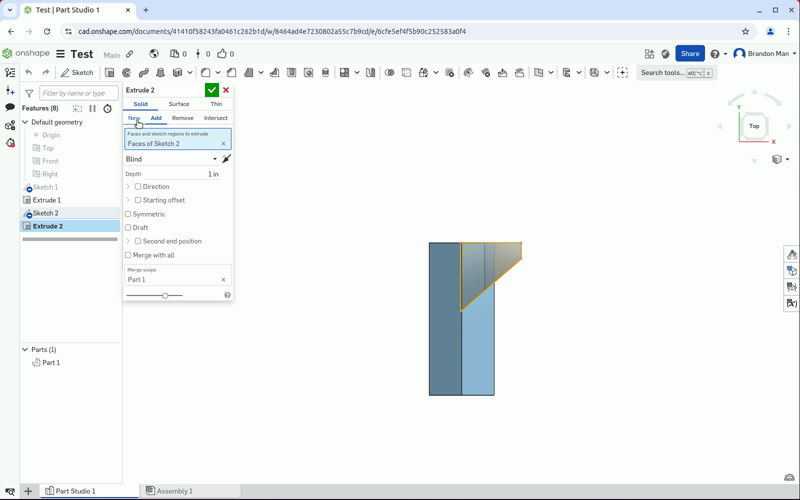
click(137, 120)
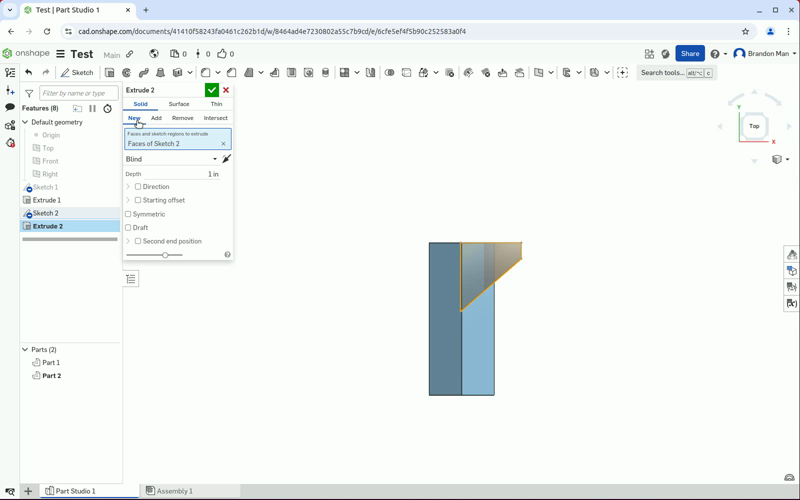
key(tab, 4)
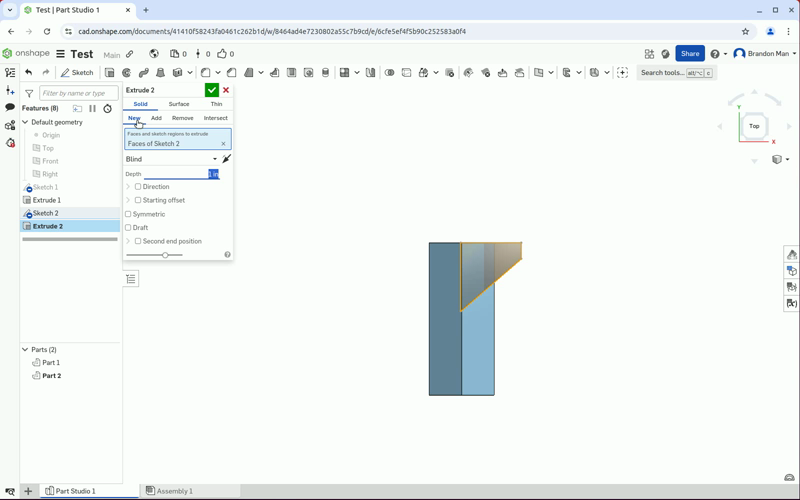
text(0.482)
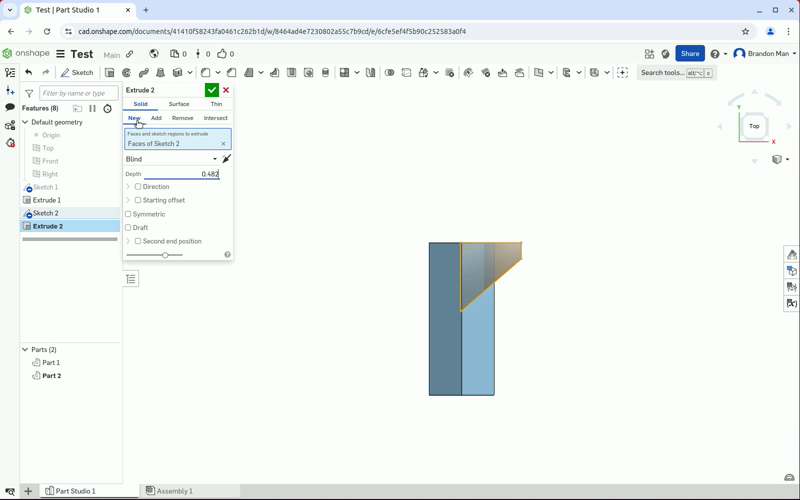
key(tab, 3)
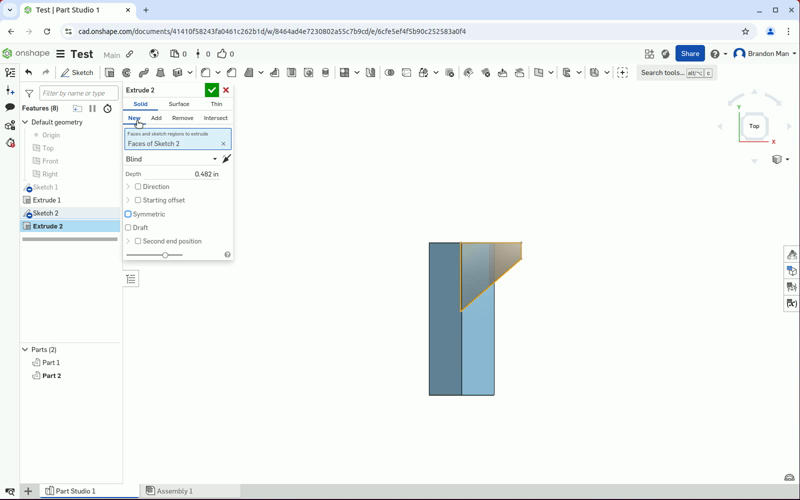
key(space)
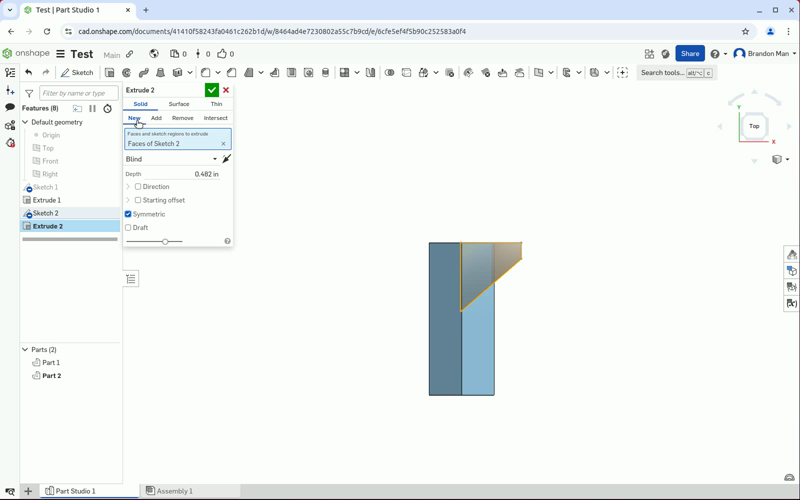
key(enter)
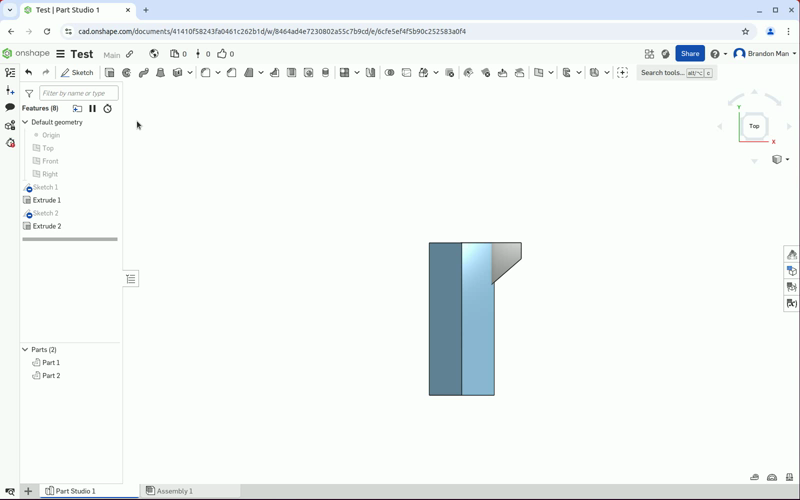
key(shift+h)
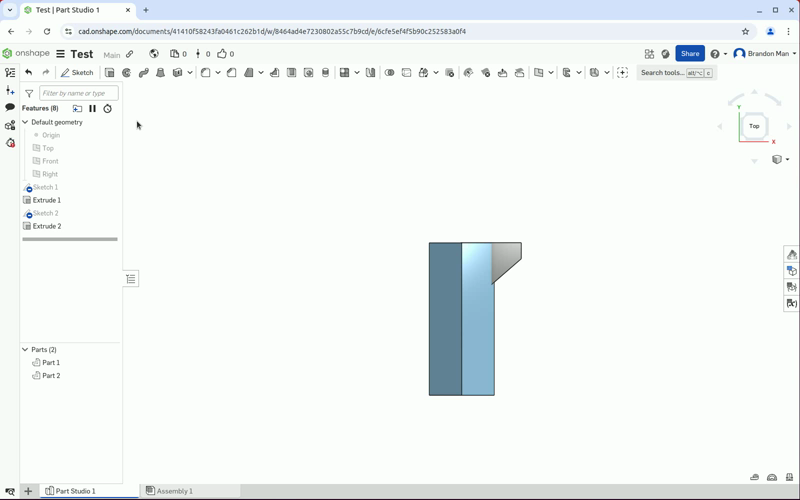
key(shift+h)
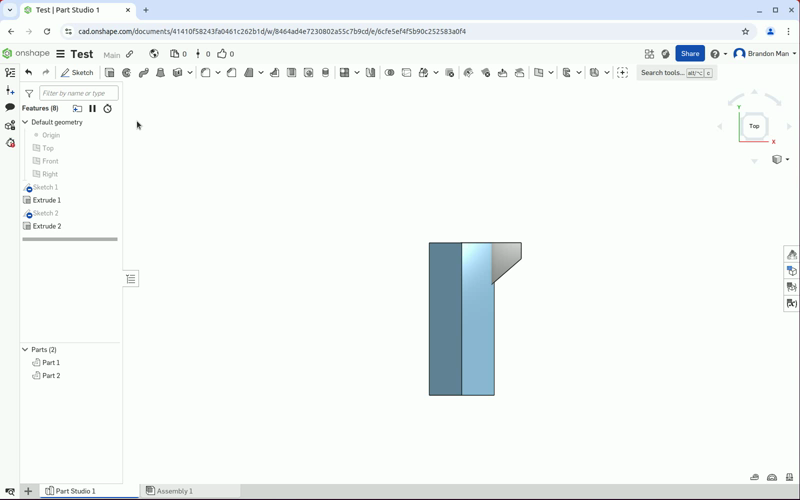
mouse_move(73, 189)
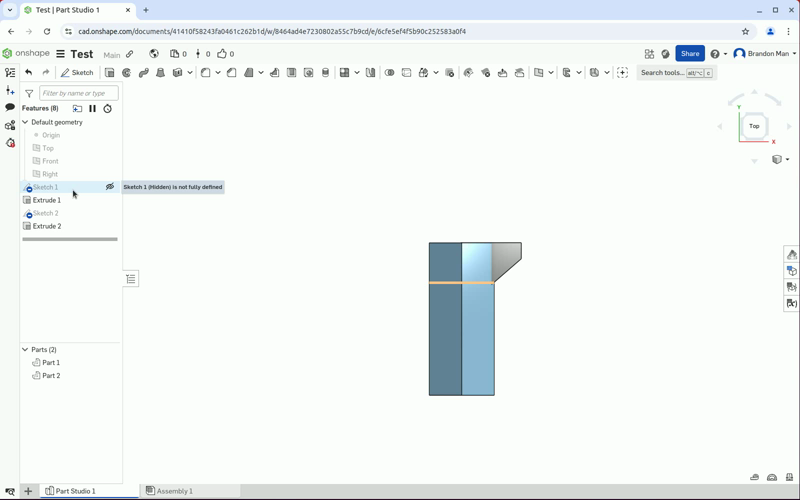
click(73, 189)
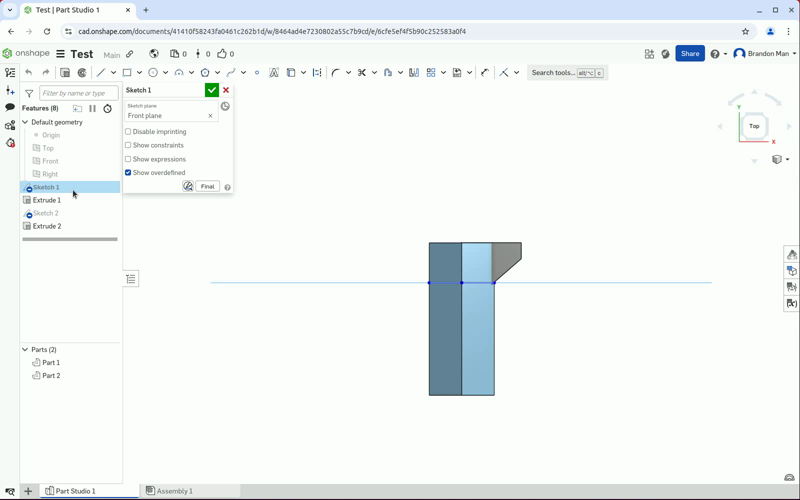
mouse_move(229, 92)
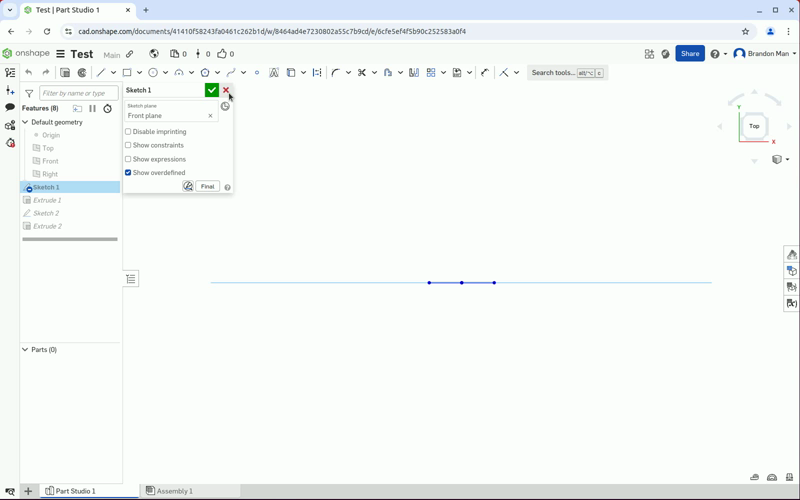
click(229, 92)
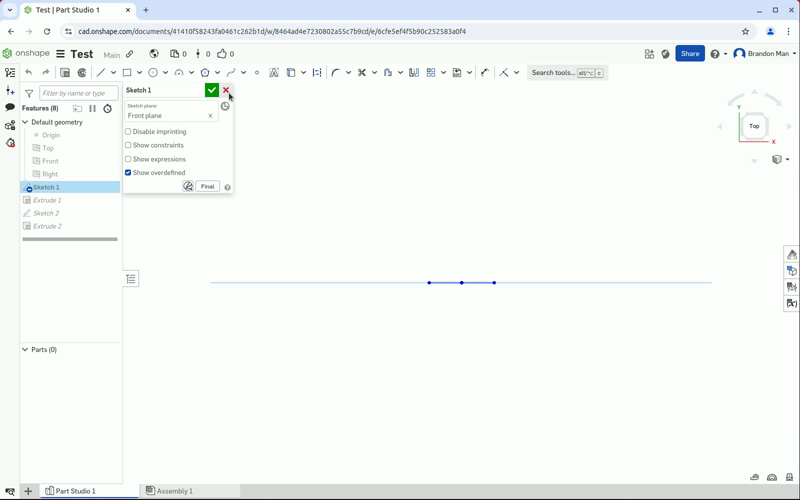
key(shift+s)
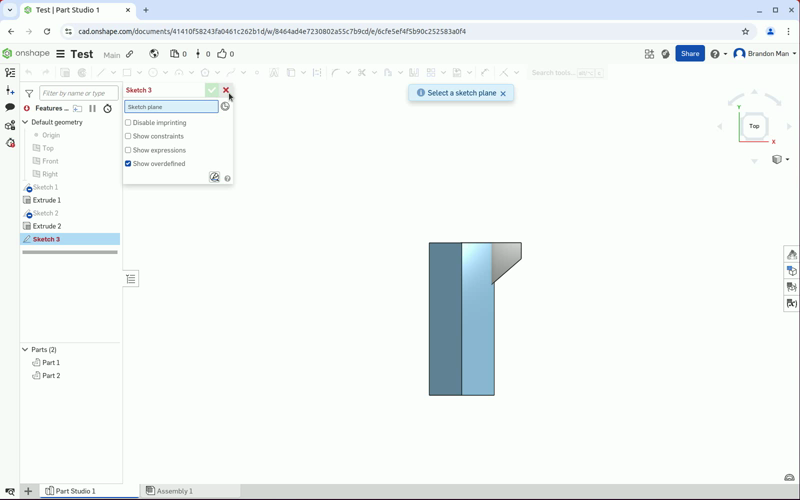
mouse_move(73, 150)
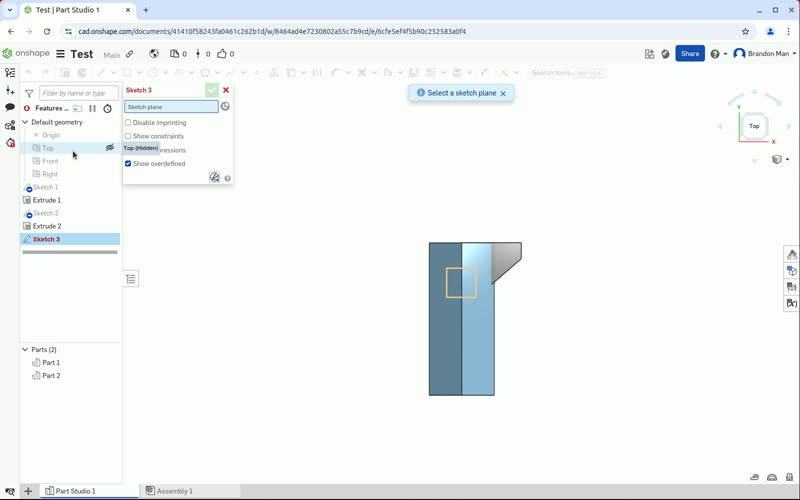
click(73, 150)
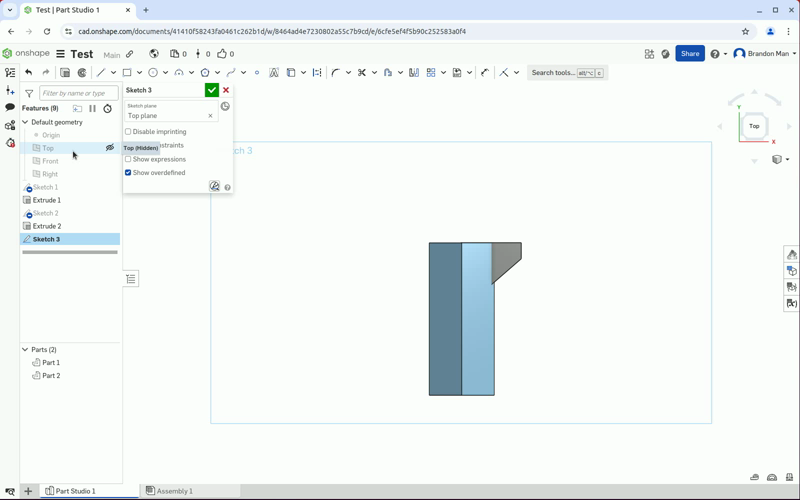
mouse_move(73, 352)
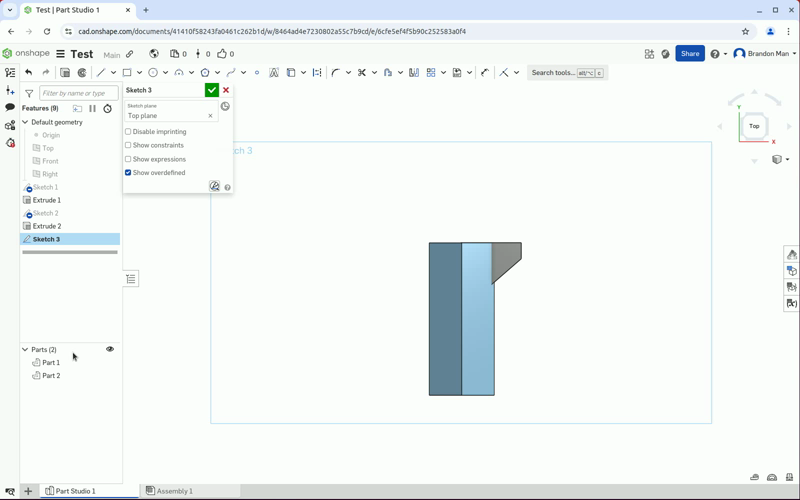
key(y)
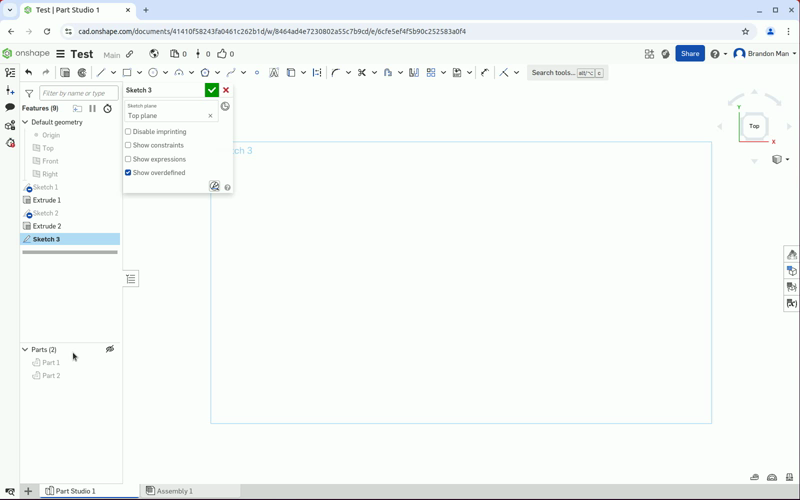
key(l)
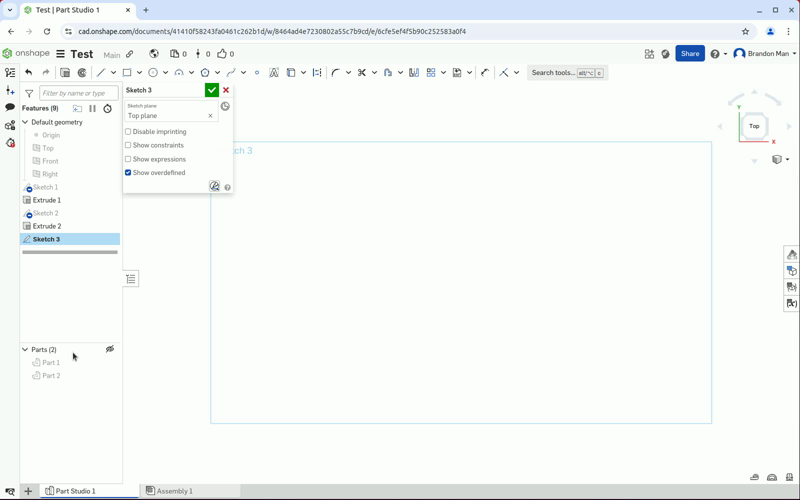
key_down(shift)
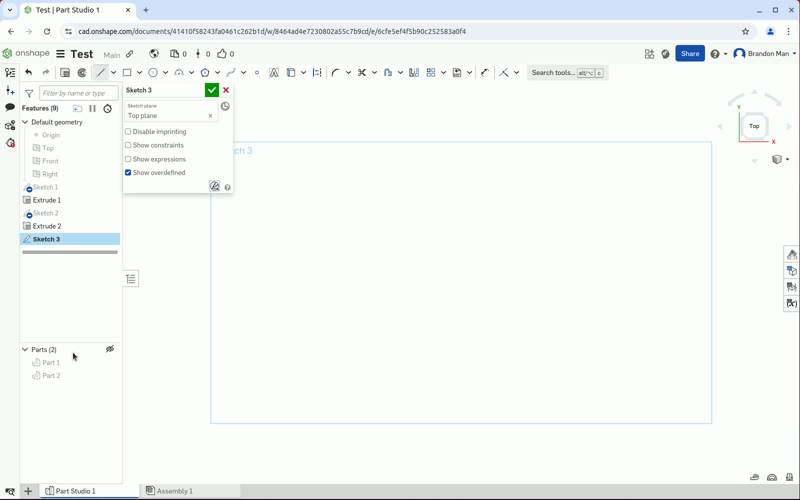
mouse_move(401, 258)
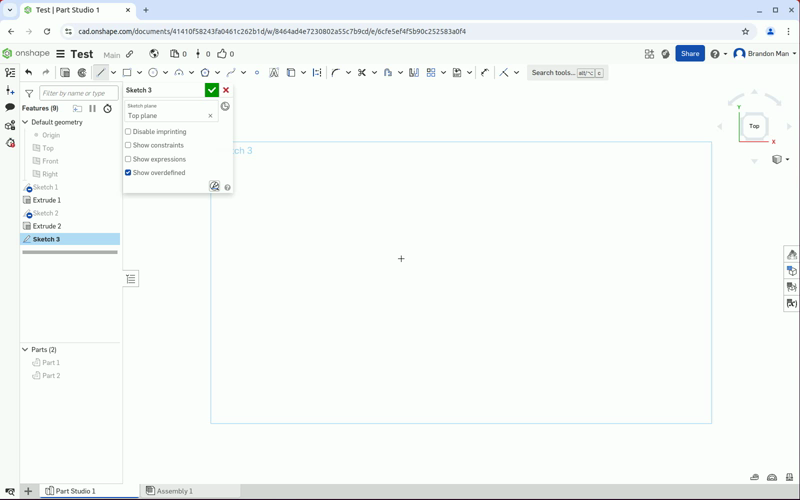
click(401, 258)
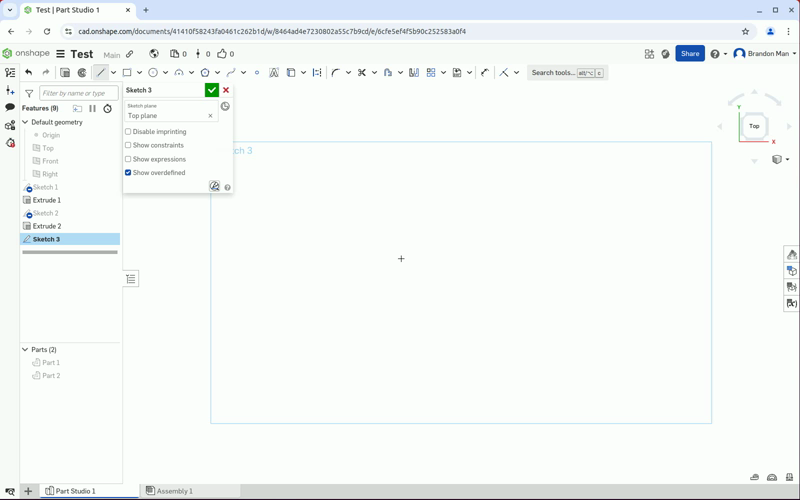
key_up(shift)
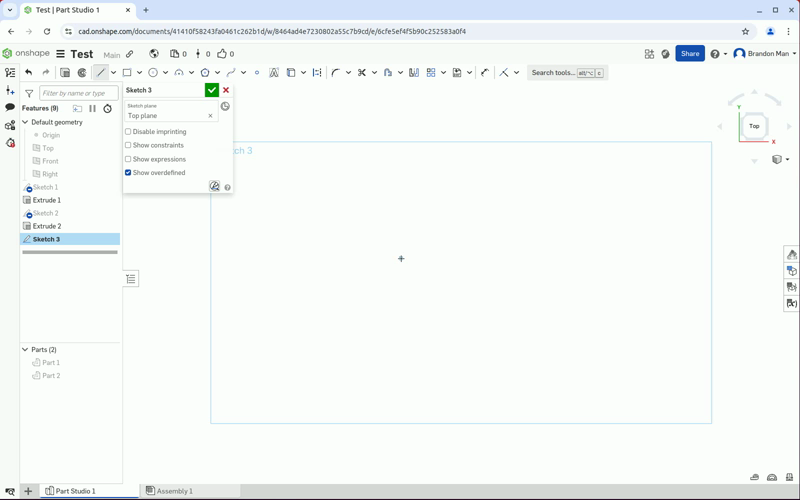
key_down(shift)
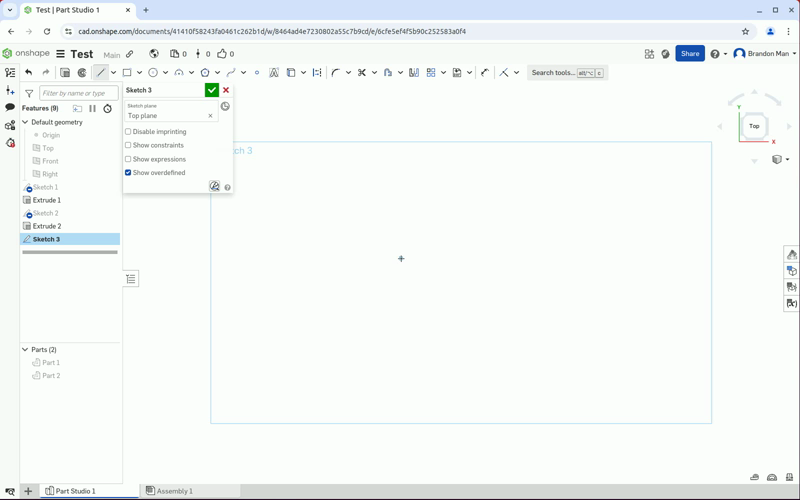
mouse_move(461, 310)
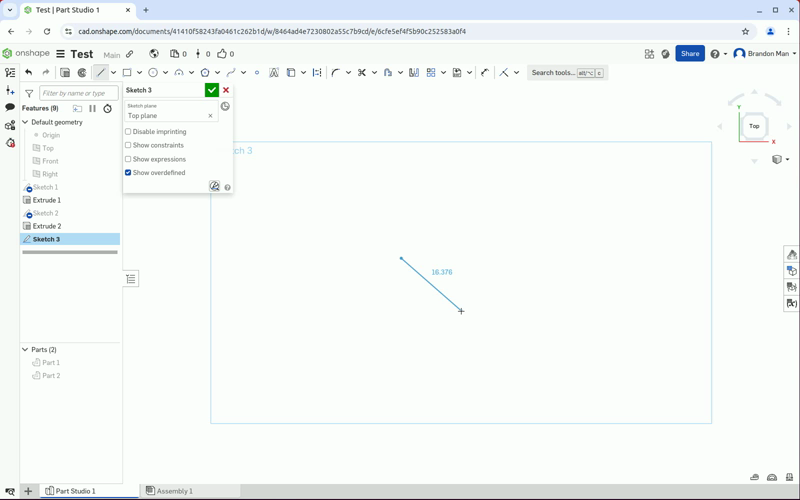
click(461, 310)
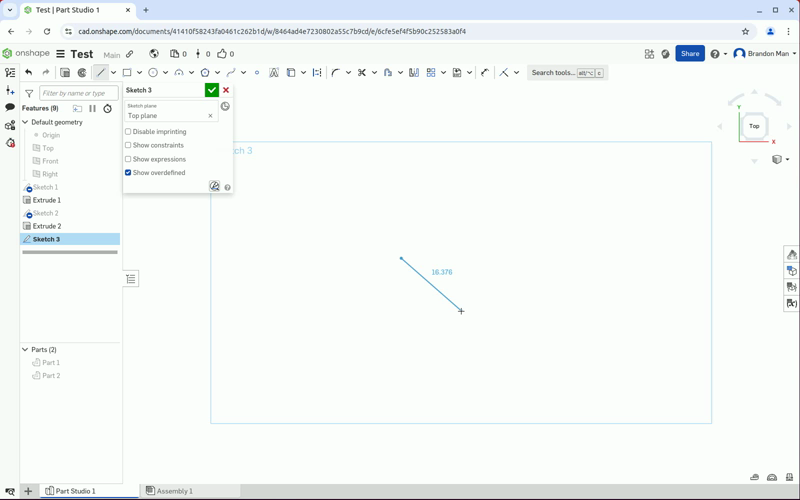
key_up(shift)
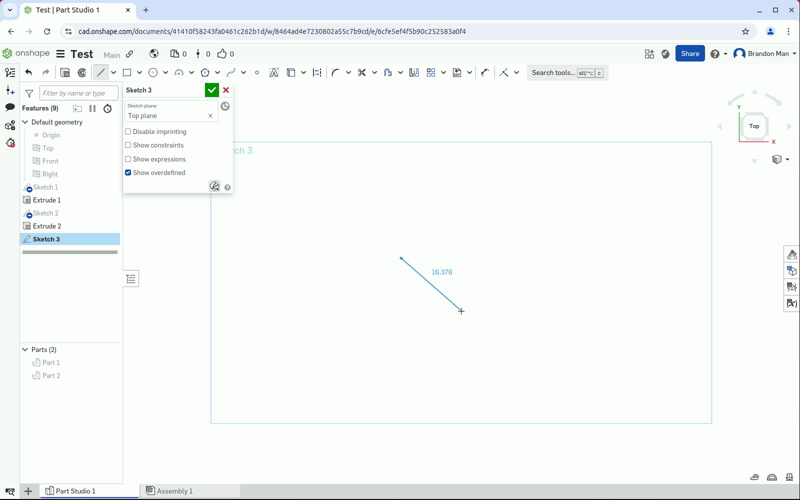
key_down(shift)
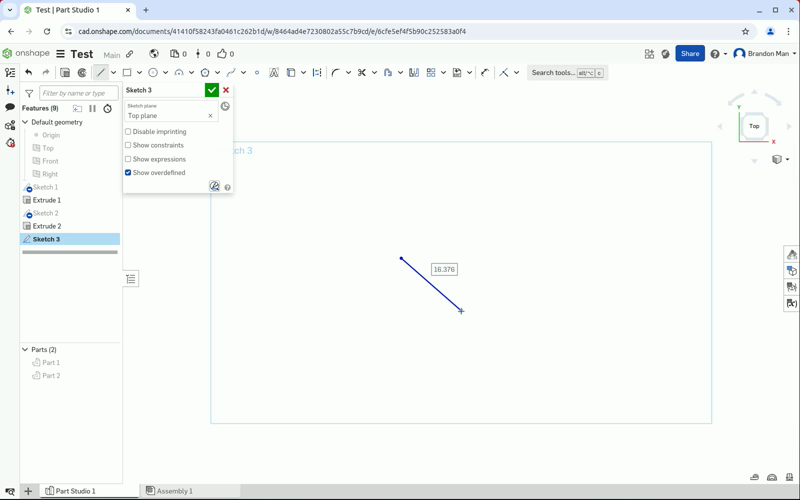
mouse_move(461, 242)
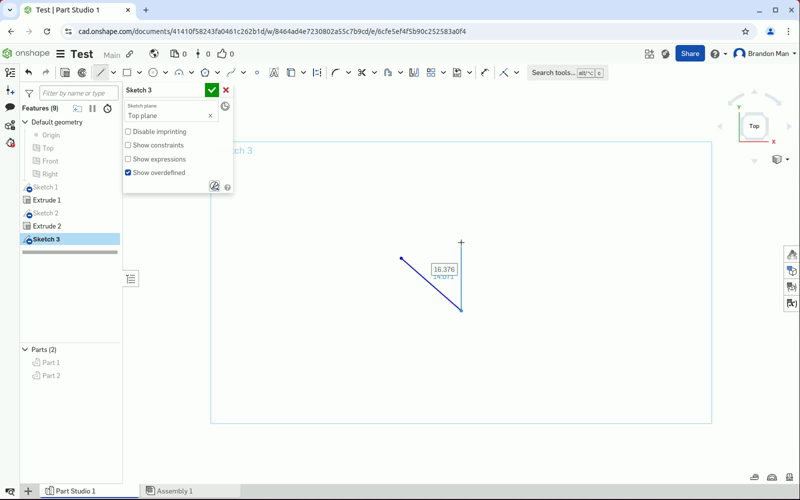
click(461, 242)
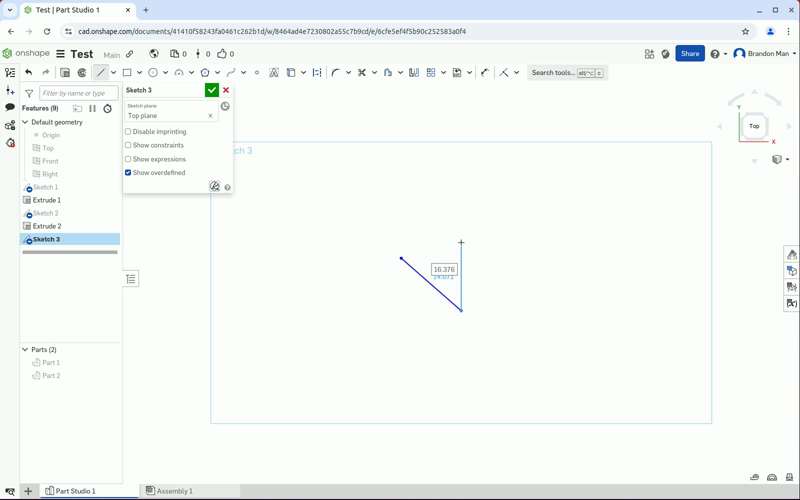
key_up(shift)
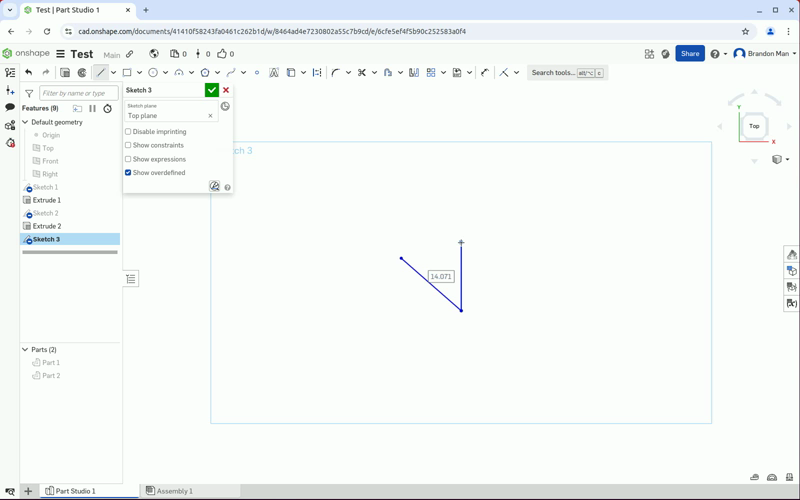
key_down(shift)
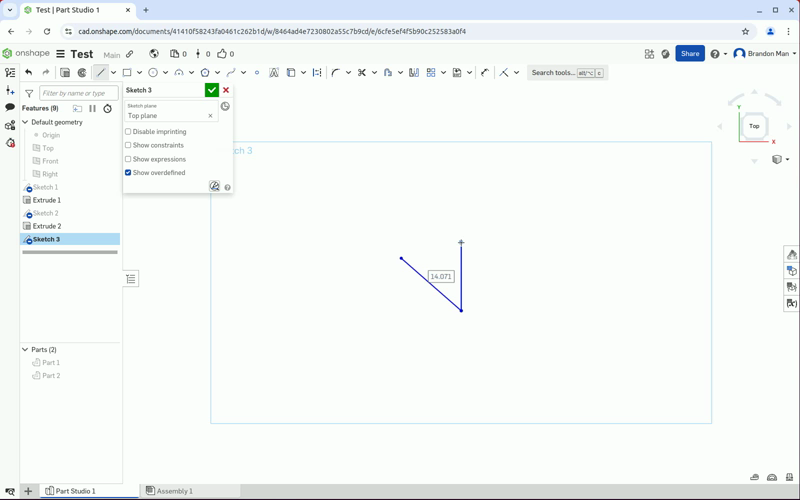
mouse_move(401, 242)
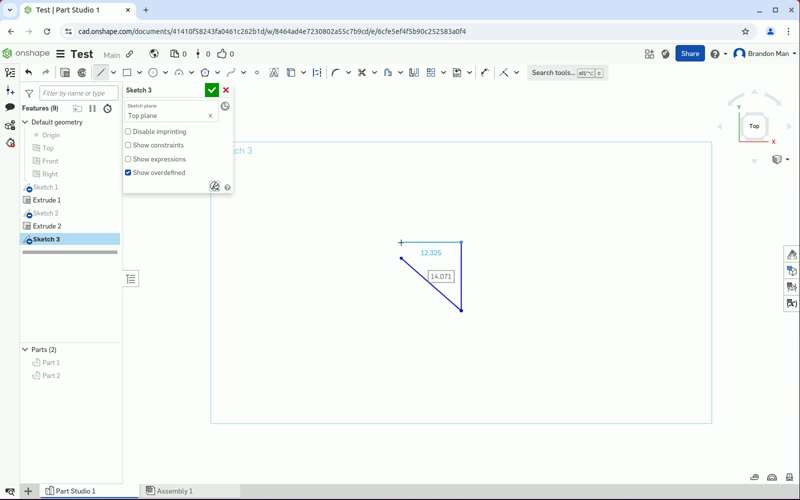
click(401, 242)
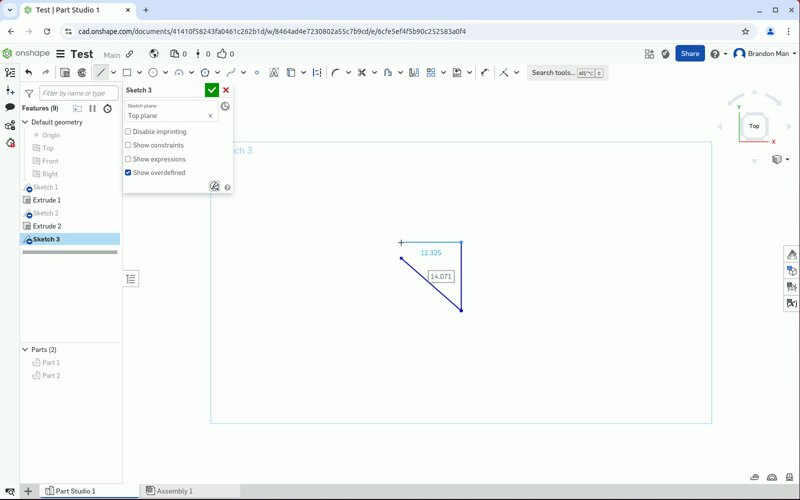
key_up(shift)
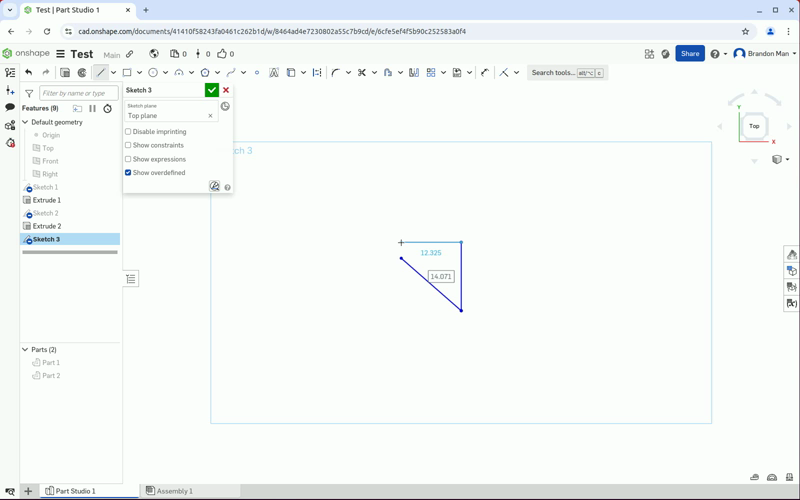
mouse_move(431, 242)
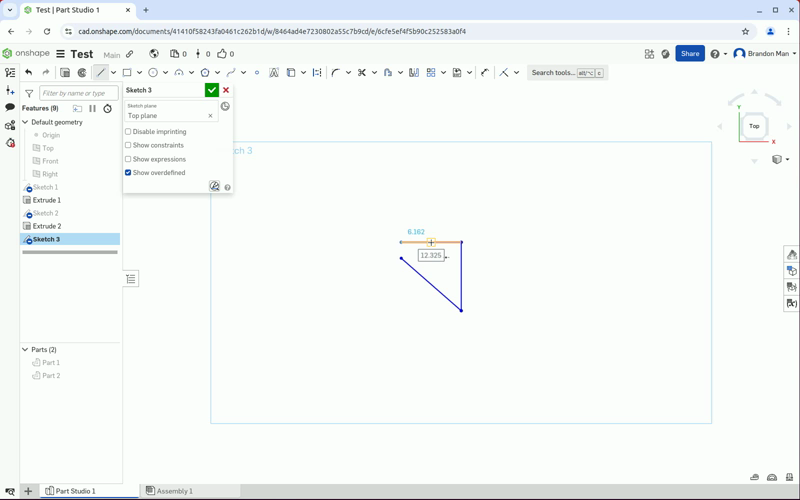
key_down(shift)
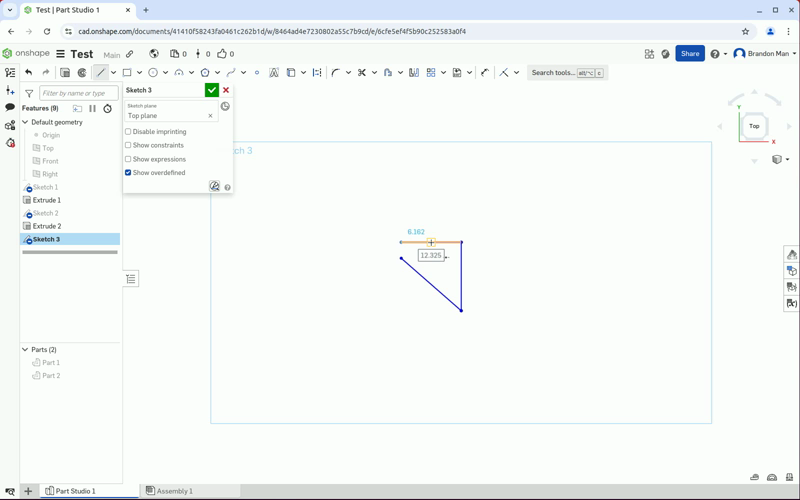
mouse_move(401, 258)
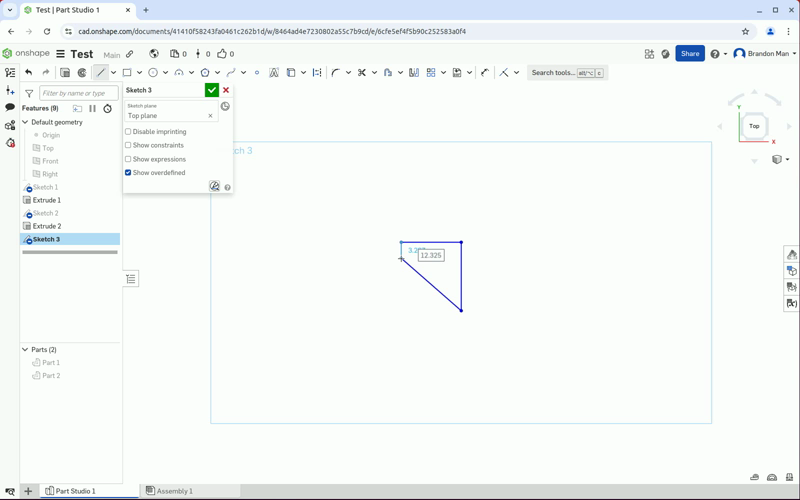
key_up(shift)
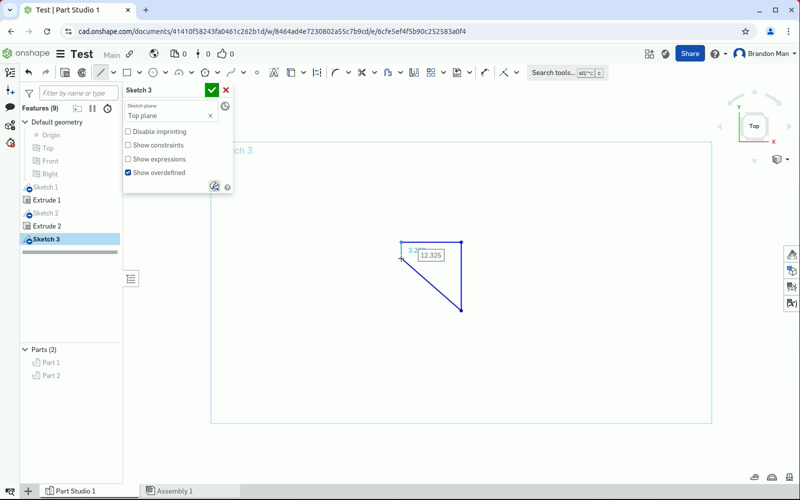
click(401, 258)
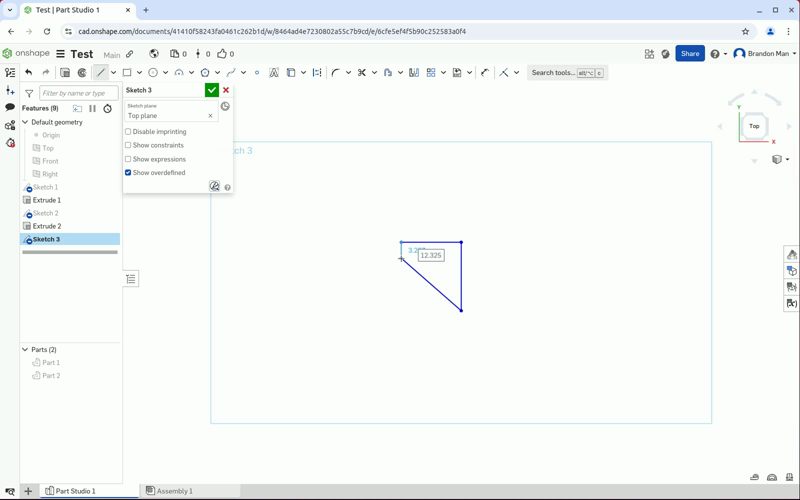
key(esc)
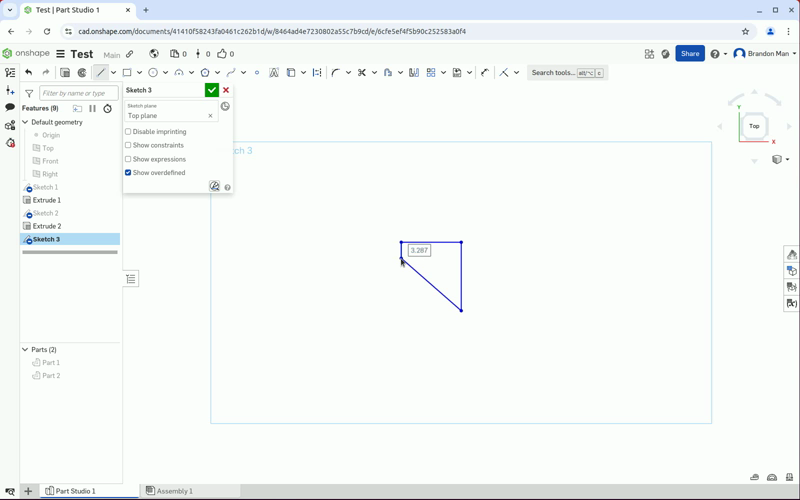
mouse_move(451, 287)
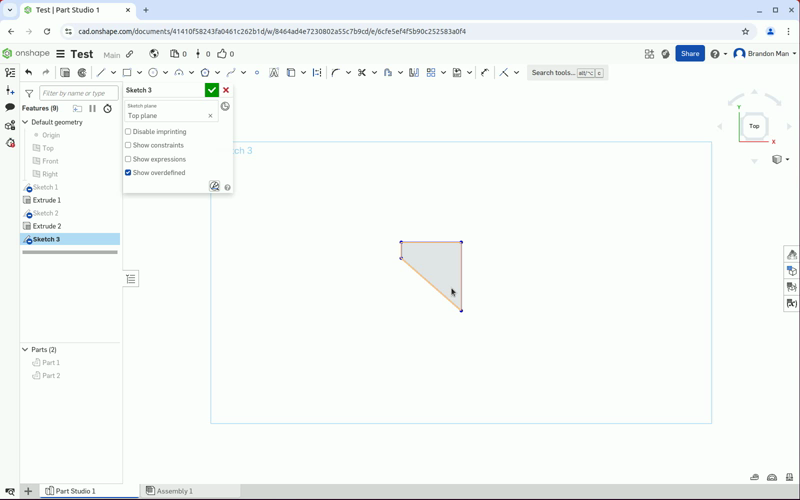
click(451, 287)
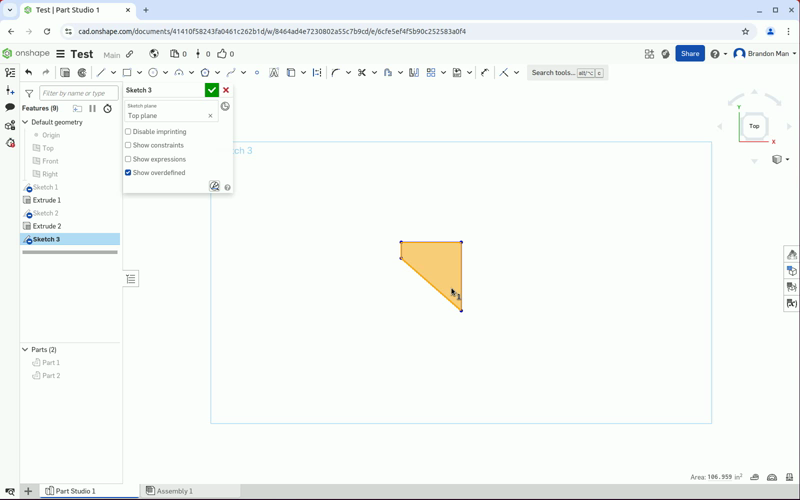
mouse_move(73, 352)
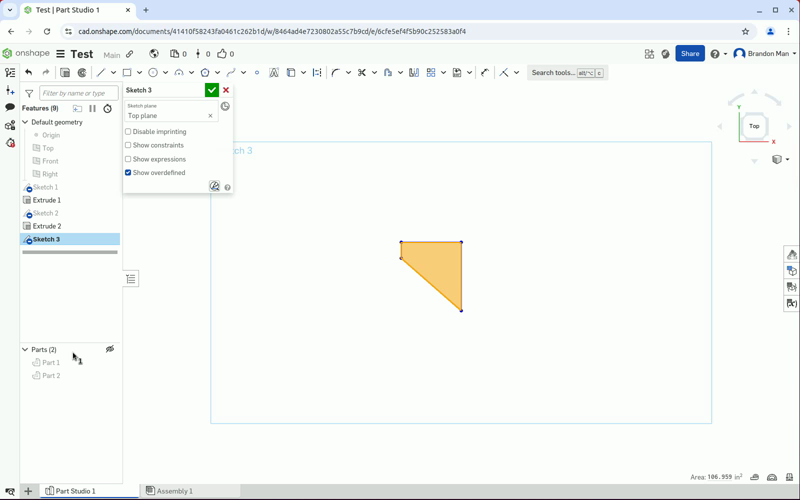
key(shift+y)
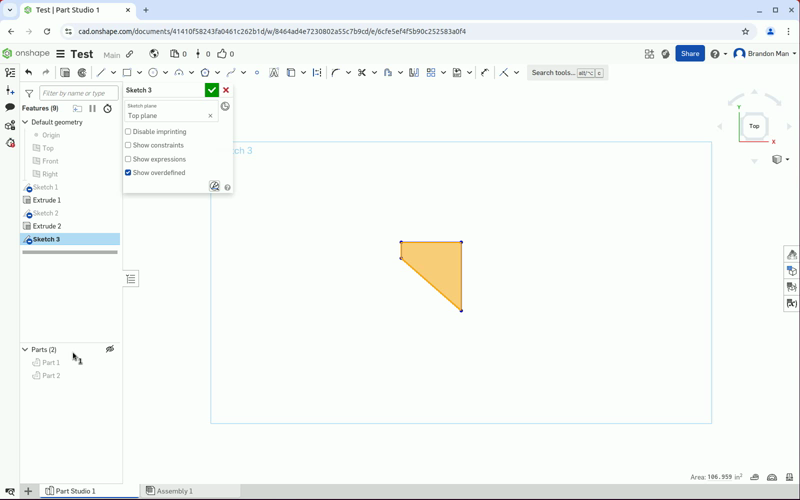
key(shift+e)
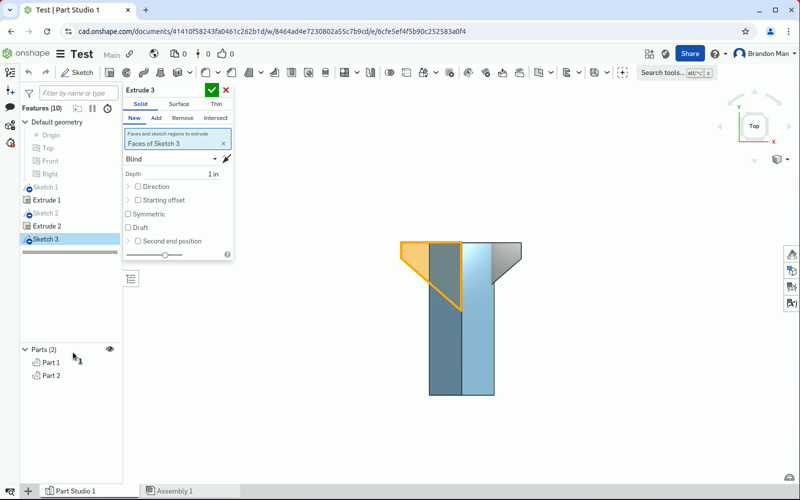
mouse_move(143, 106)
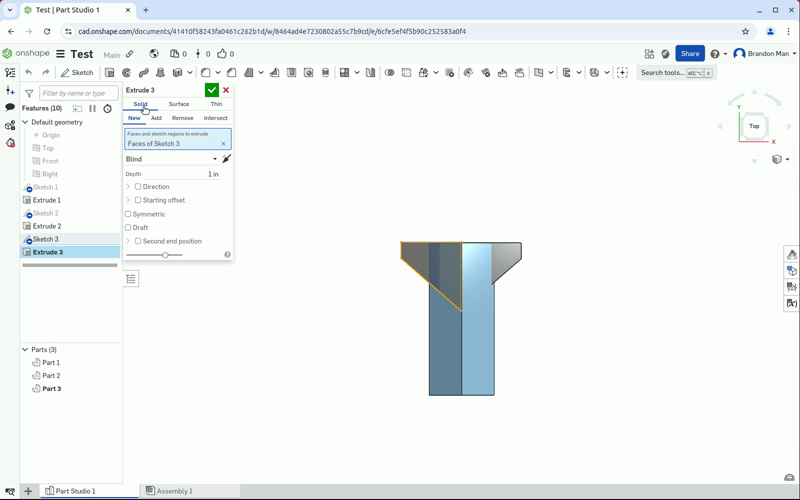
click(143, 106)
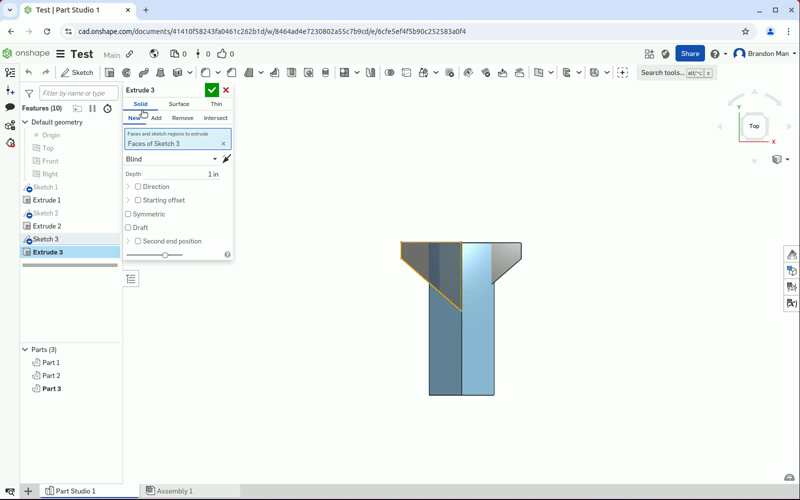
mouse_move(137, 120)
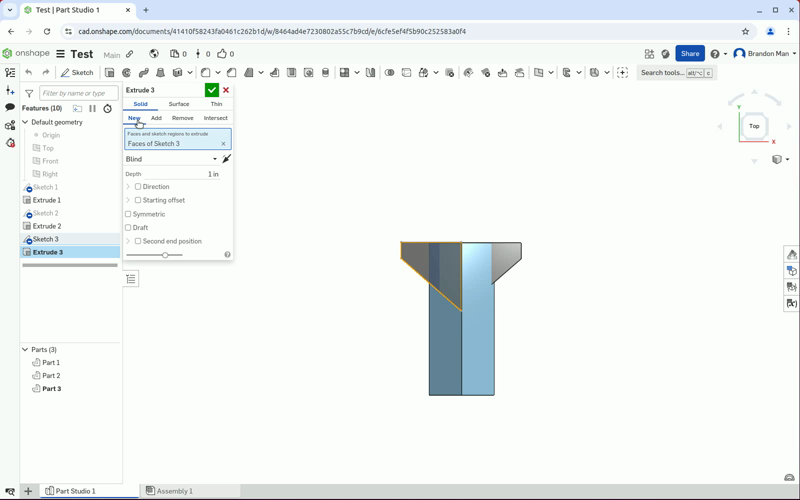
click(137, 120)
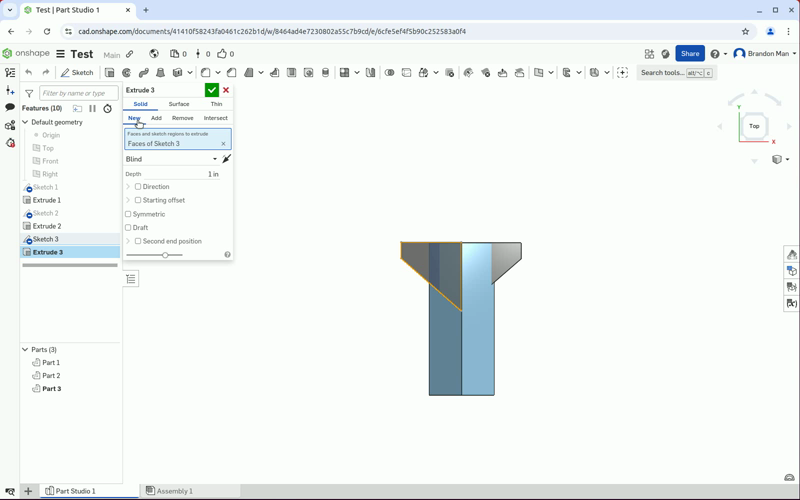
key(tab, 4)
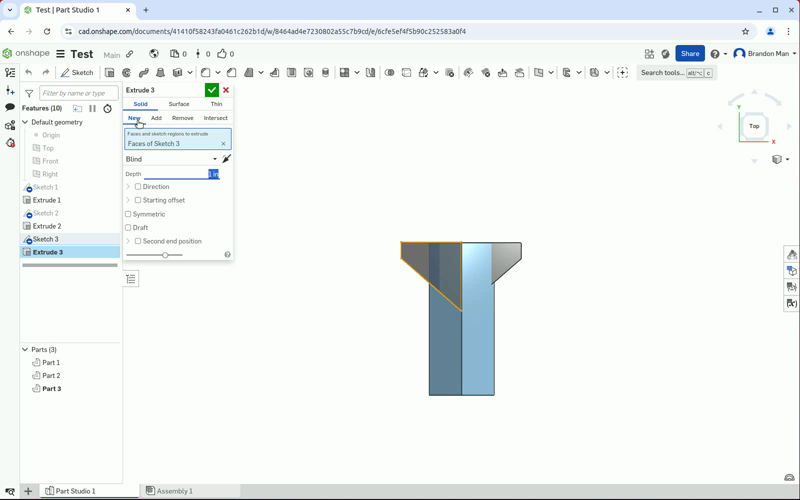
text(0.482)
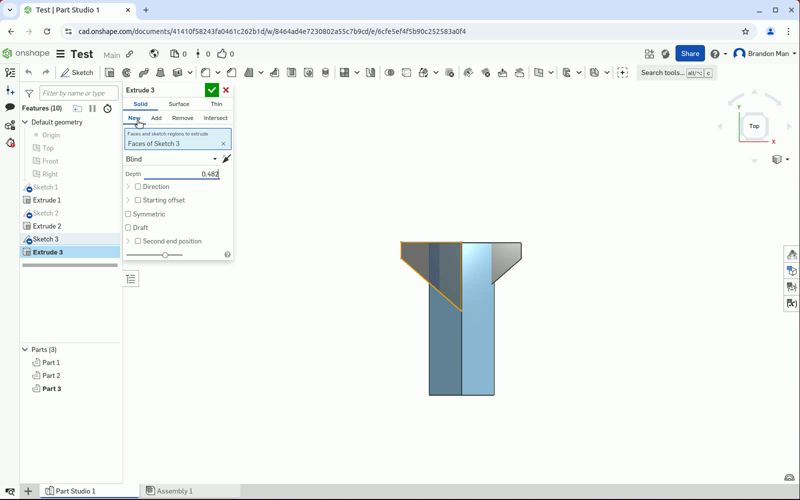
key(tab, 3)
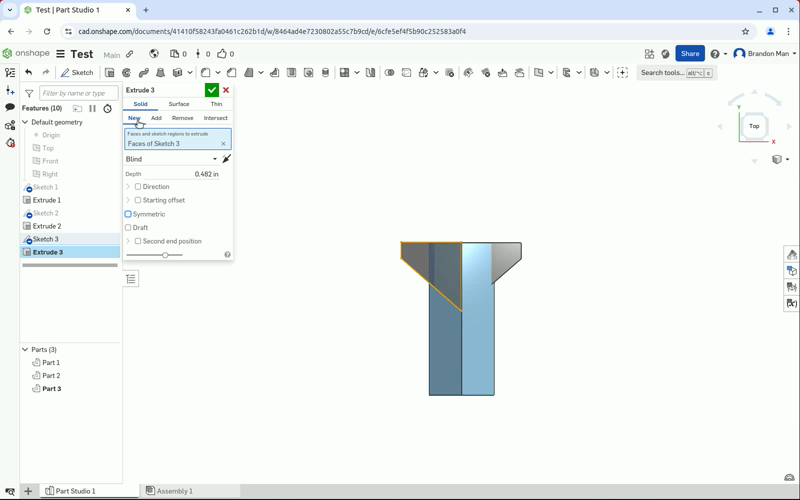
key(space)
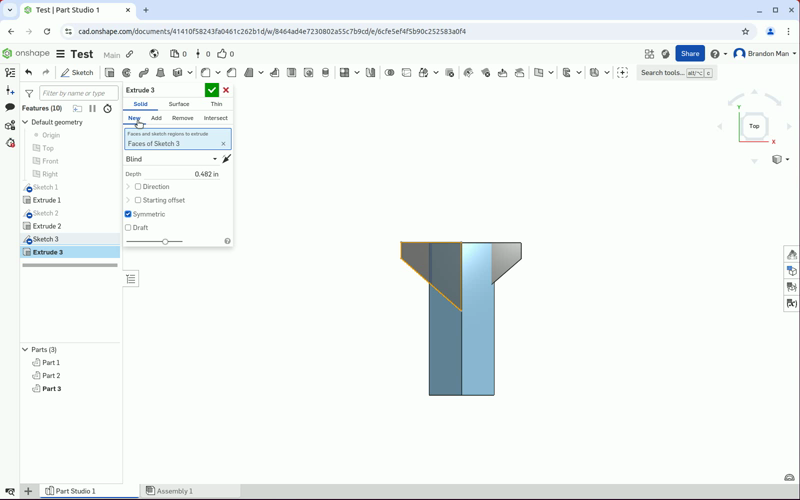
key(enter)
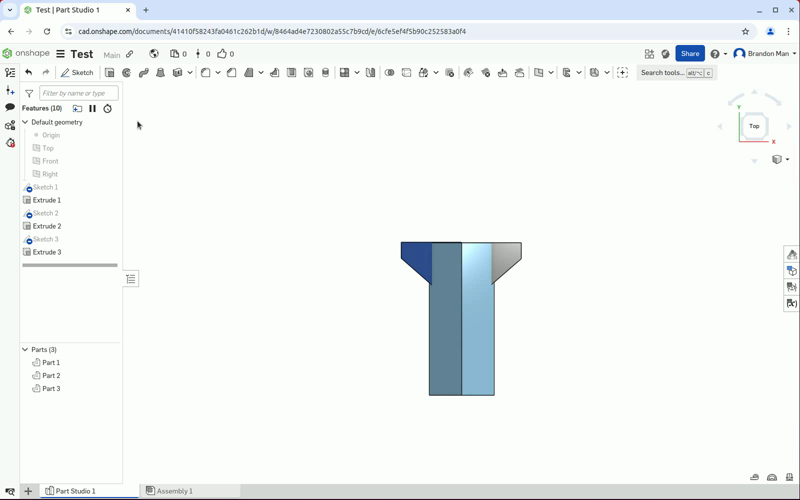
key(shift+h)
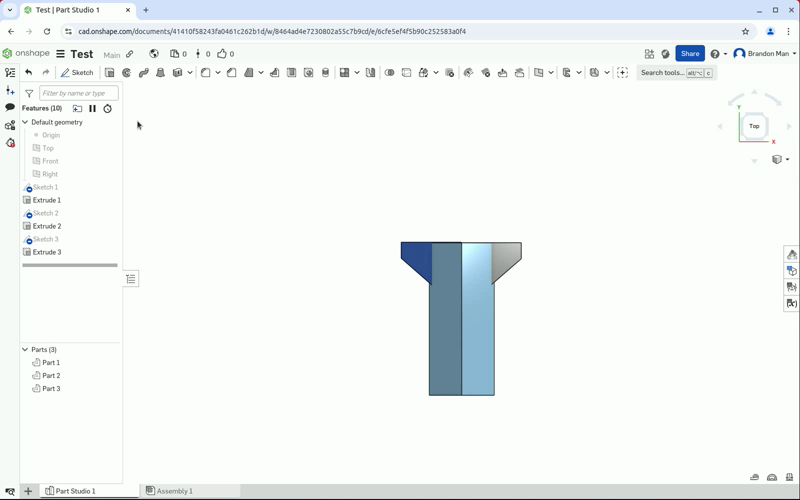
key(shift+h)
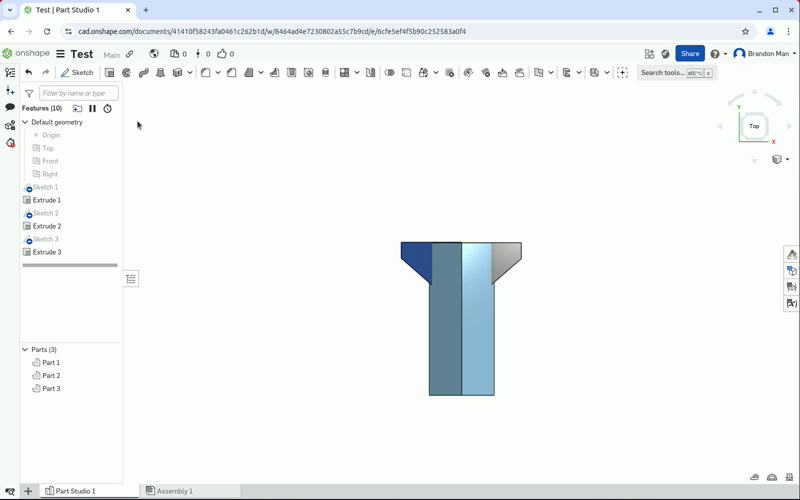
mouse_move(73, 189)
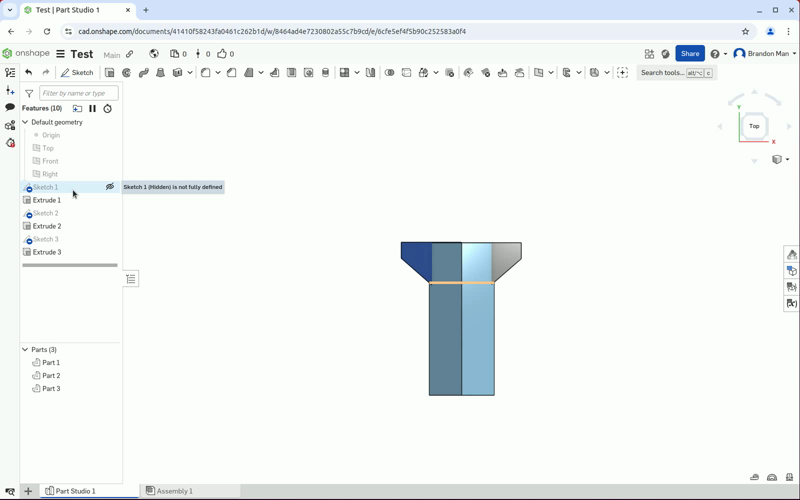
click(73, 189)
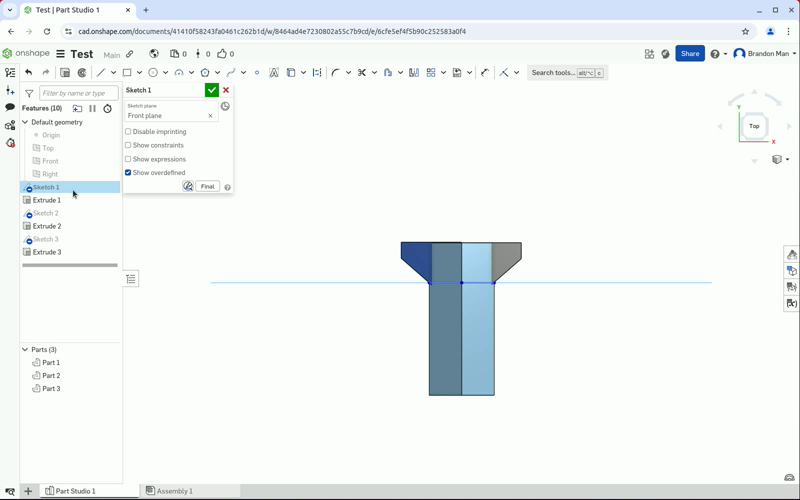
mouse_move(229, 92)
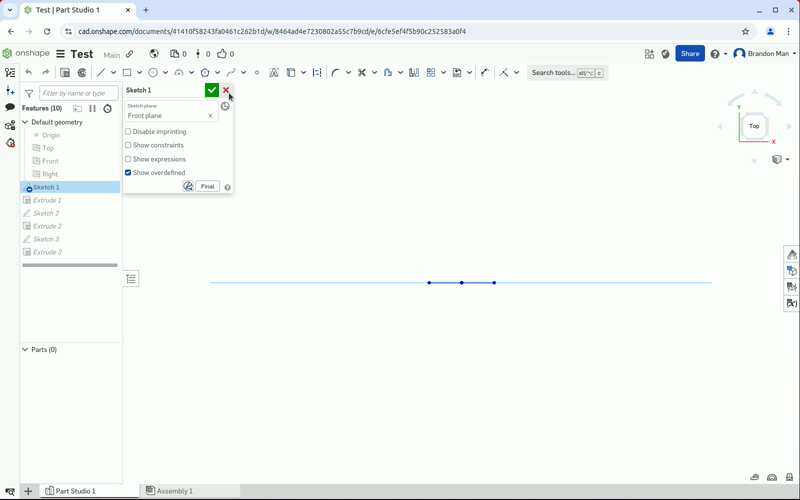
click(229, 92)
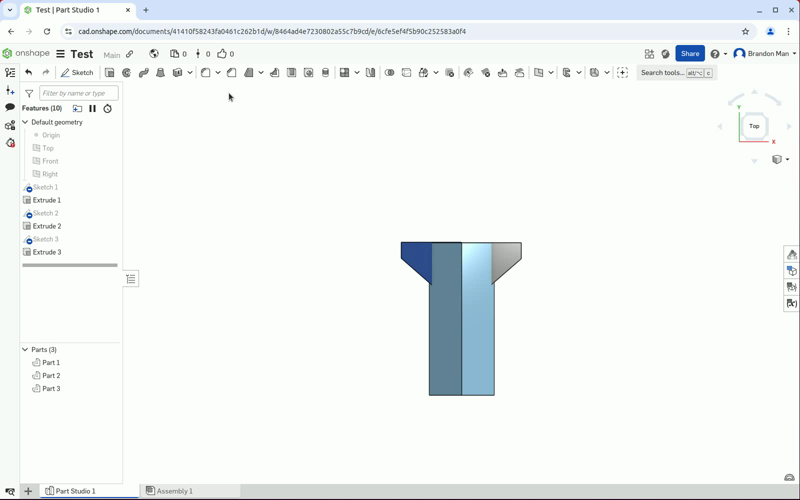
mouse_move(73, 352)
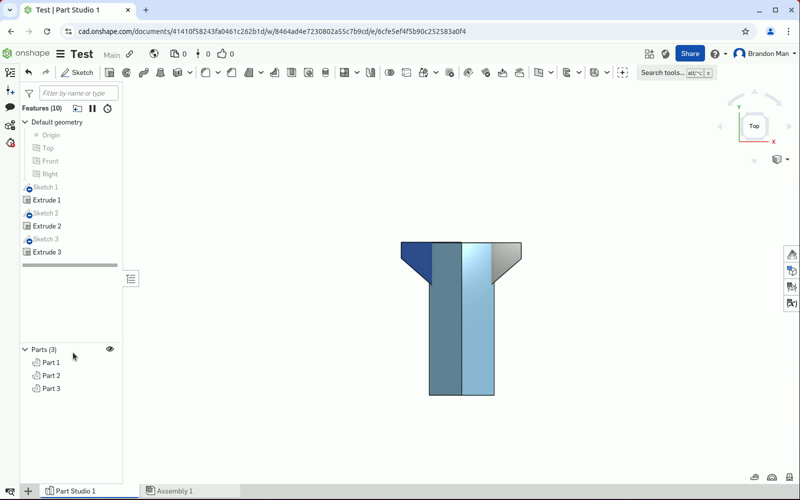
key(y)
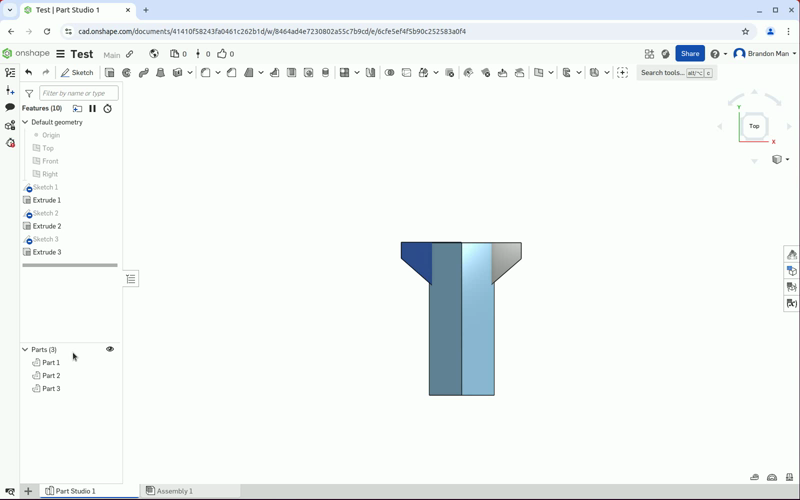
key(shift+p)
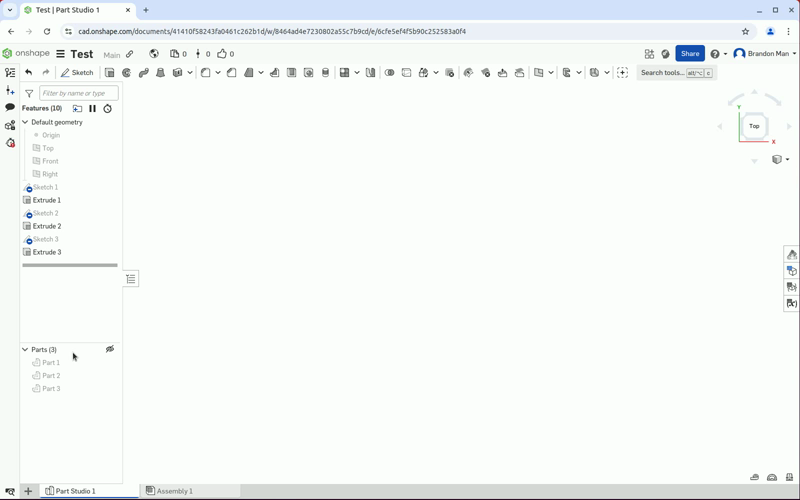
key(space)
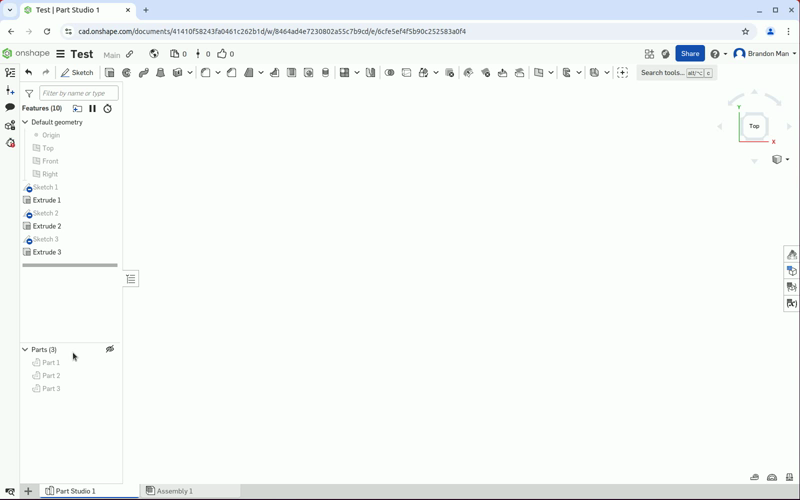
key_down(shift)
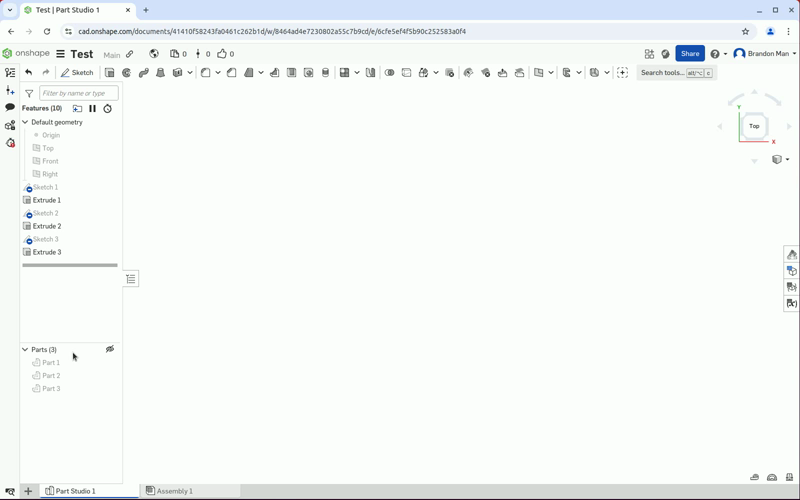
key(up)
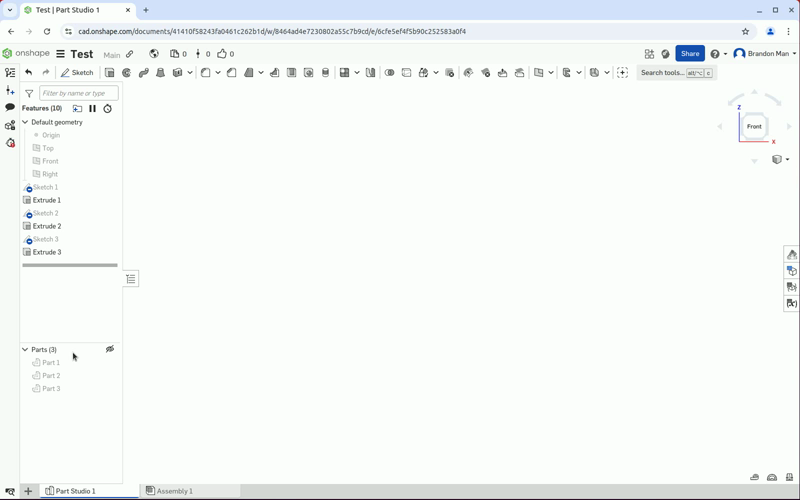
key_up(shift)
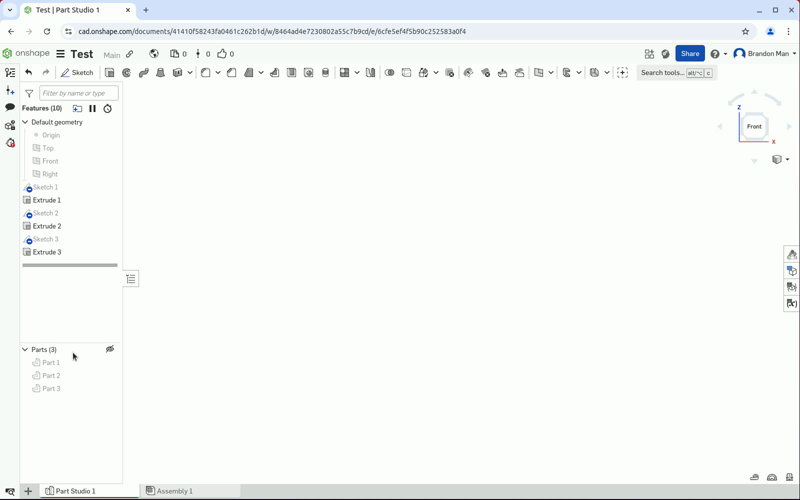
mouse_move(73, 352)
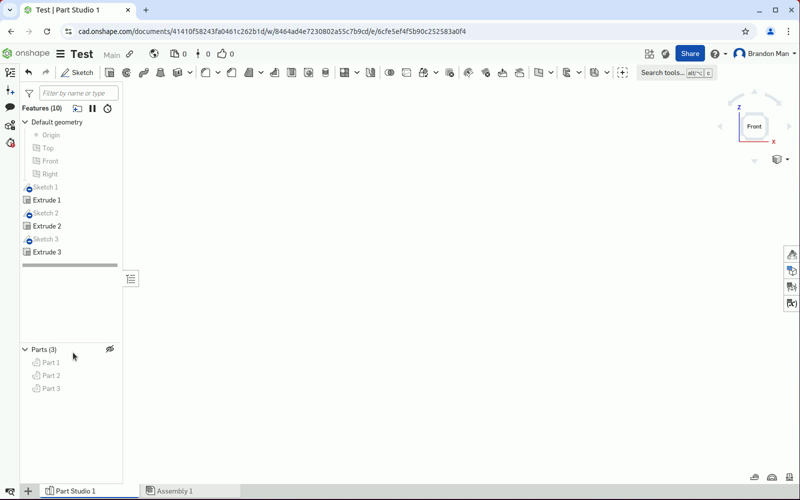
key(shift+y)
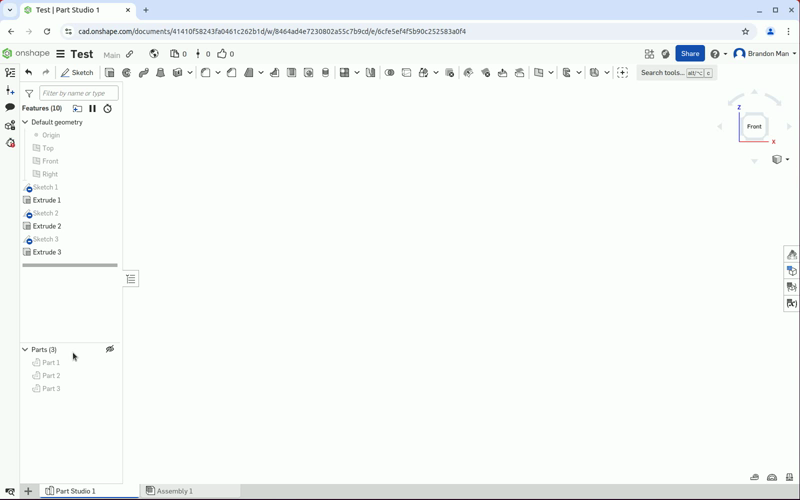
key(shift+s)
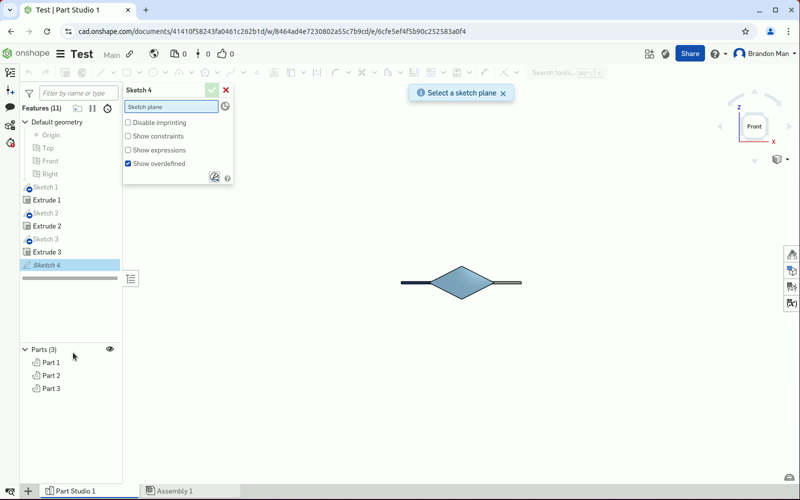
mouse_move(73, 163)
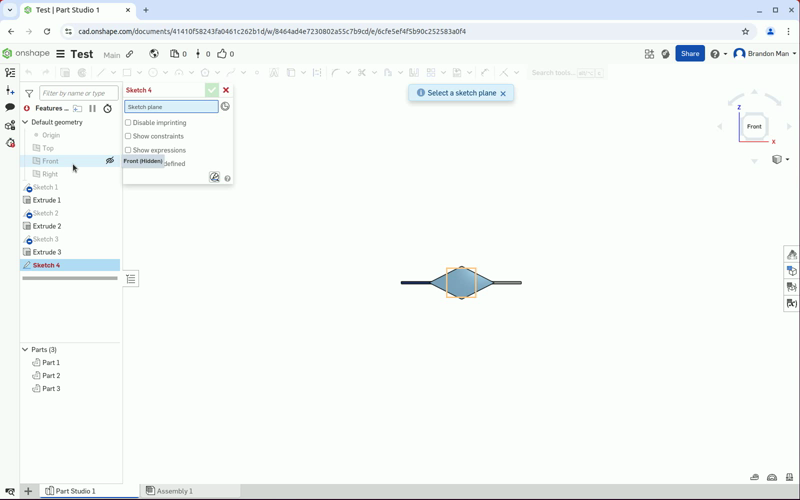
click(73, 163)
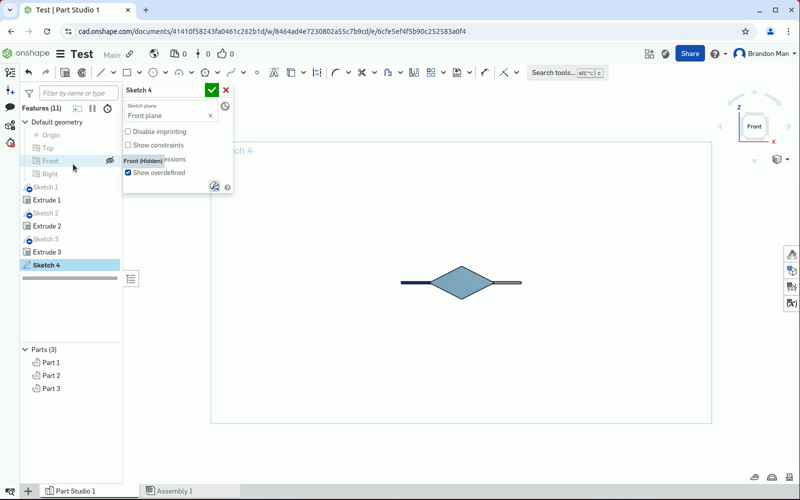
mouse_move(73, 352)
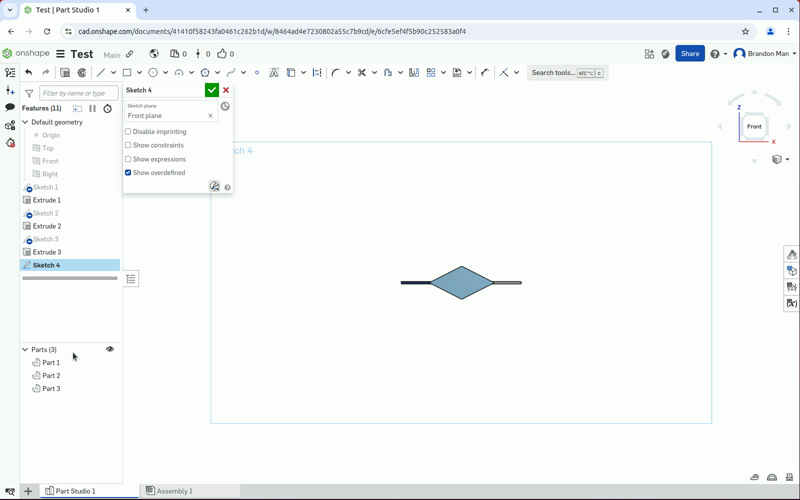
key(y)
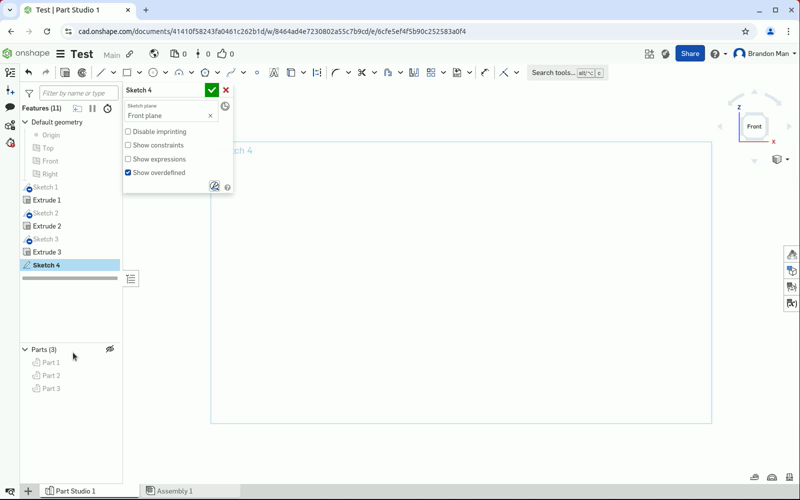
key(c)
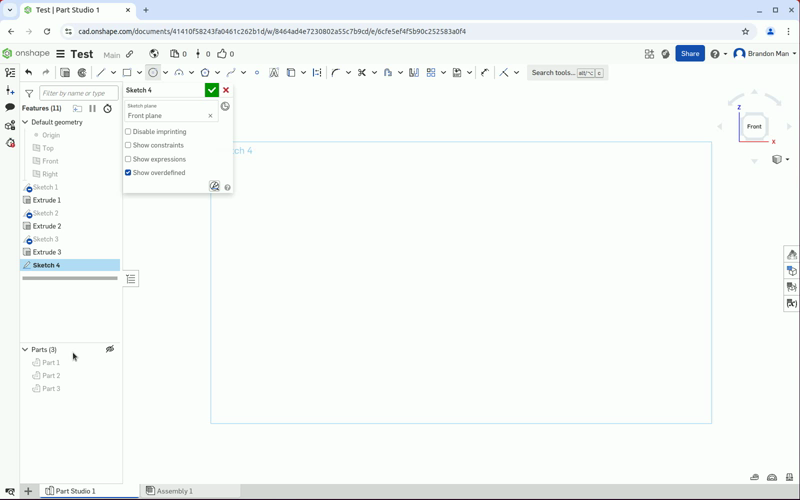
key_down(shift)
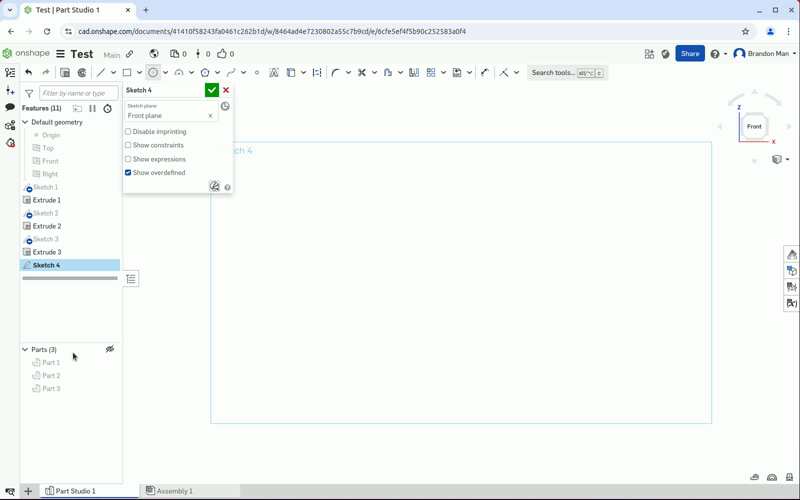
mouse_move(470, 282)
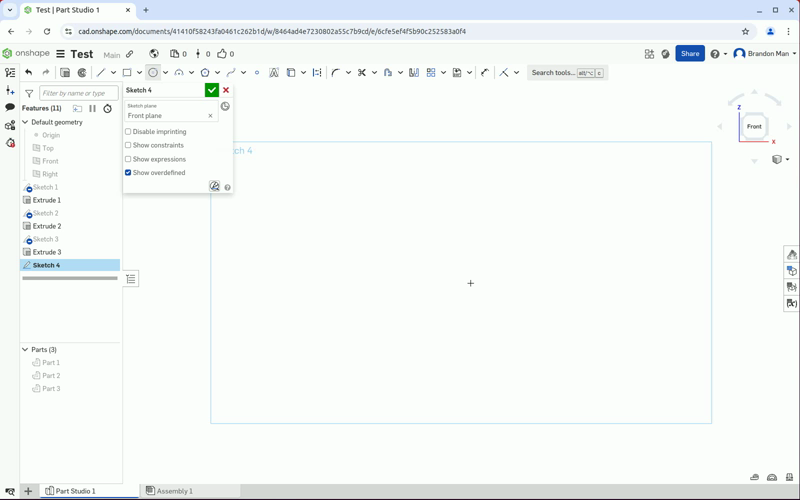
click(470, 282)
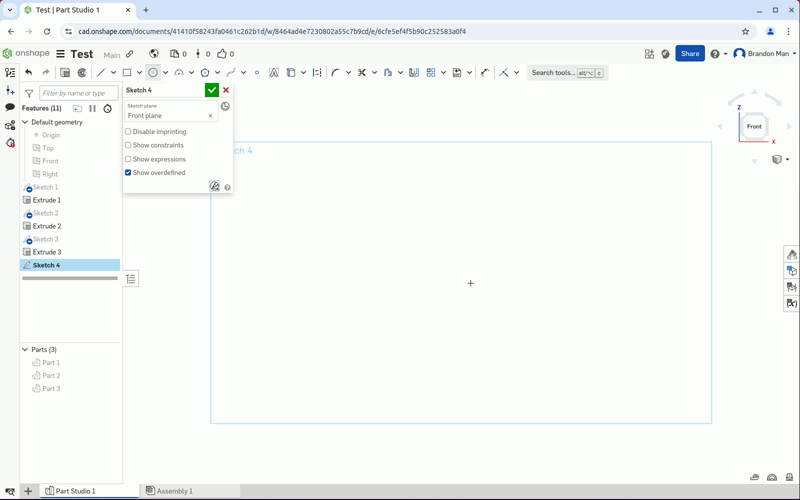
key_up(shift)
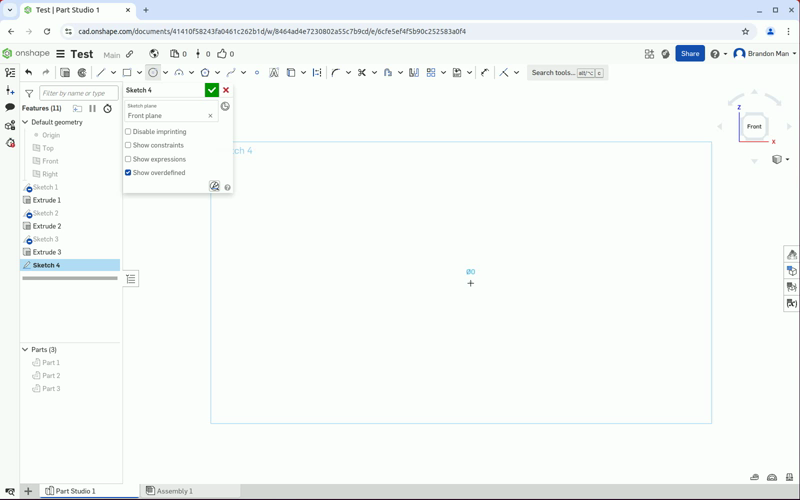
mouse_move(480, 282)
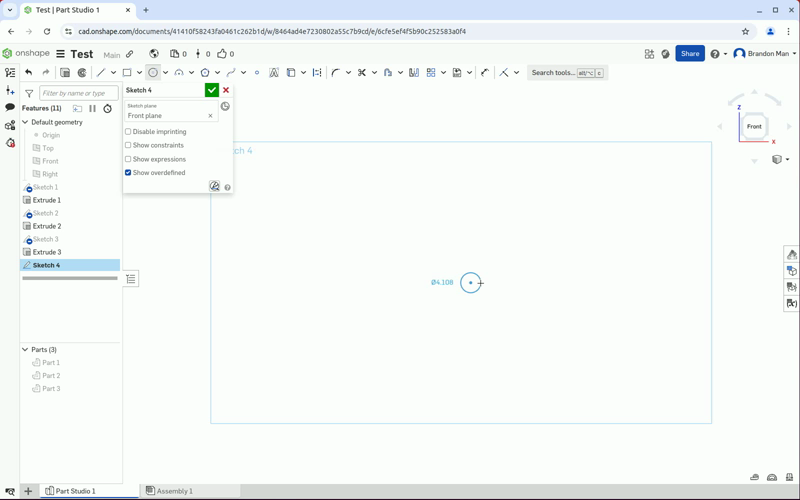
click(480, 282)
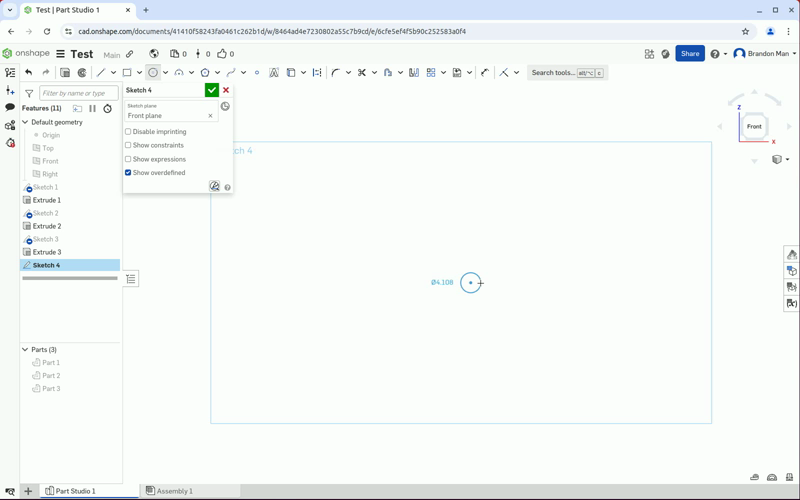
key(esc)
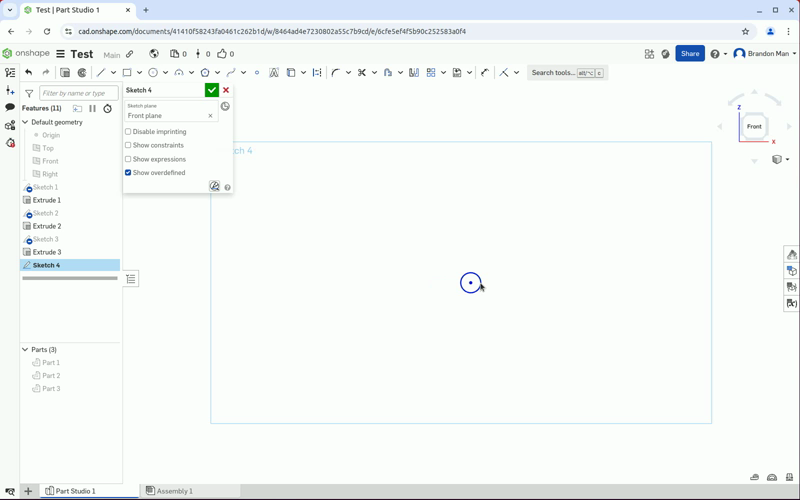
mouse_move(461, 282)
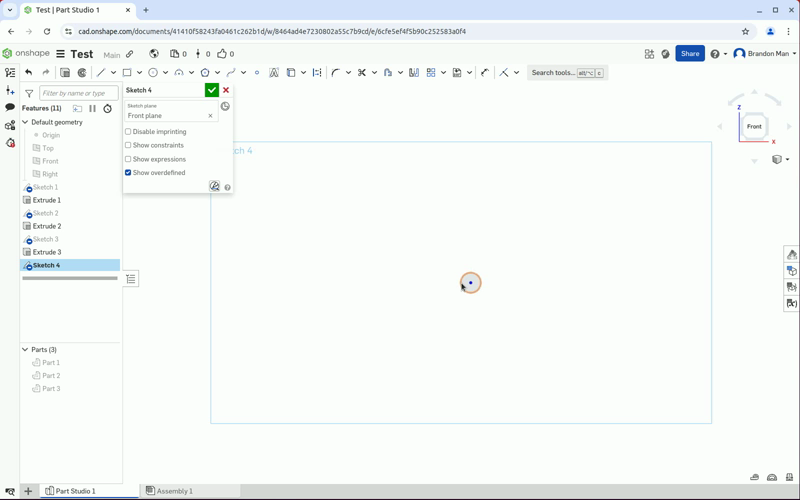
scroll(6)
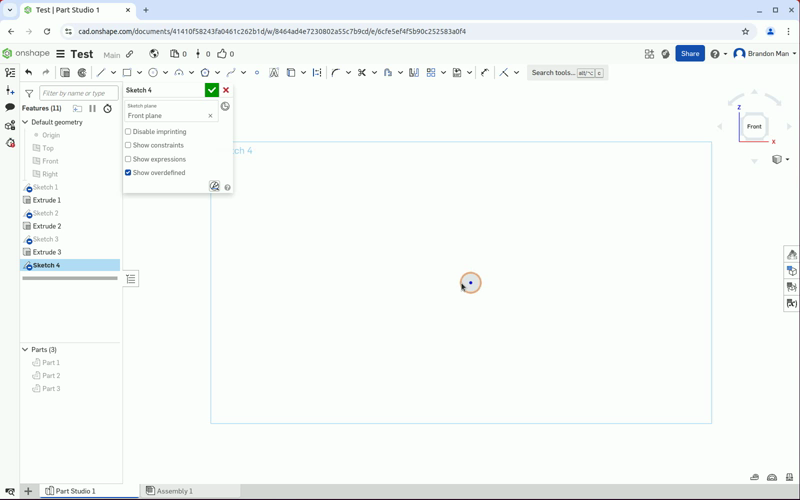
scroll(6)
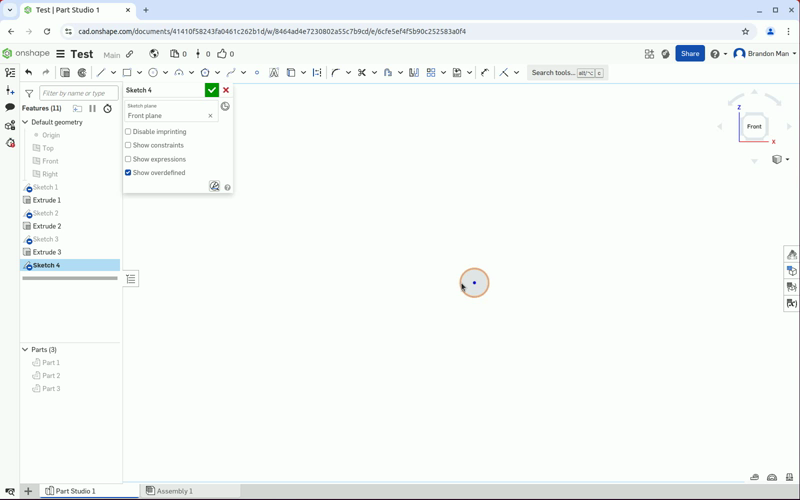
scroll(6)
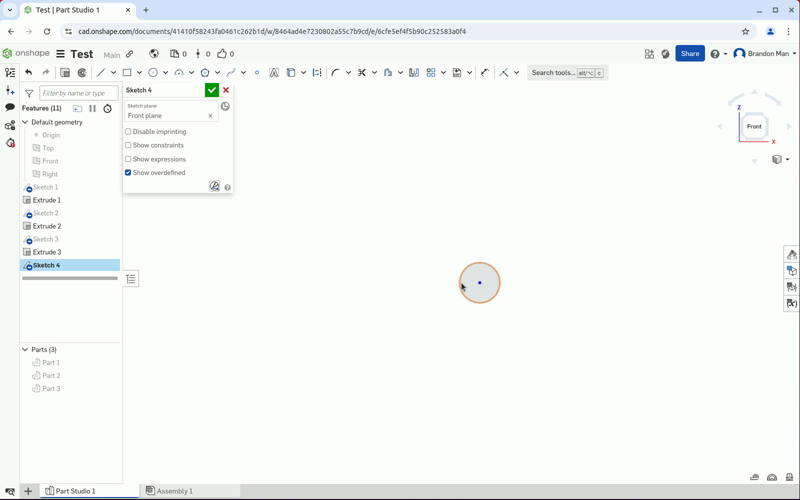
scroll(6)
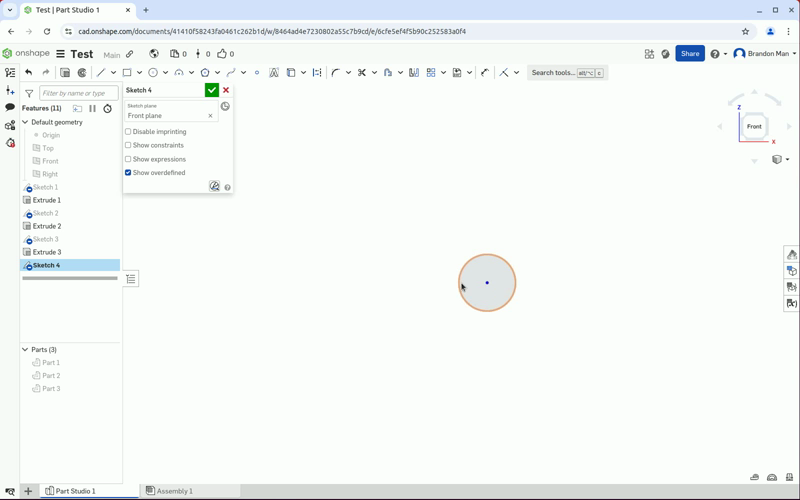
scroll(6)
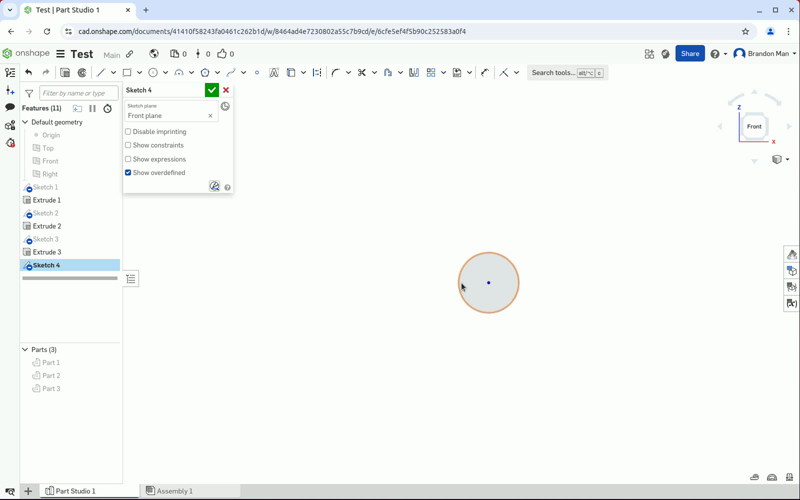
scroll(6)
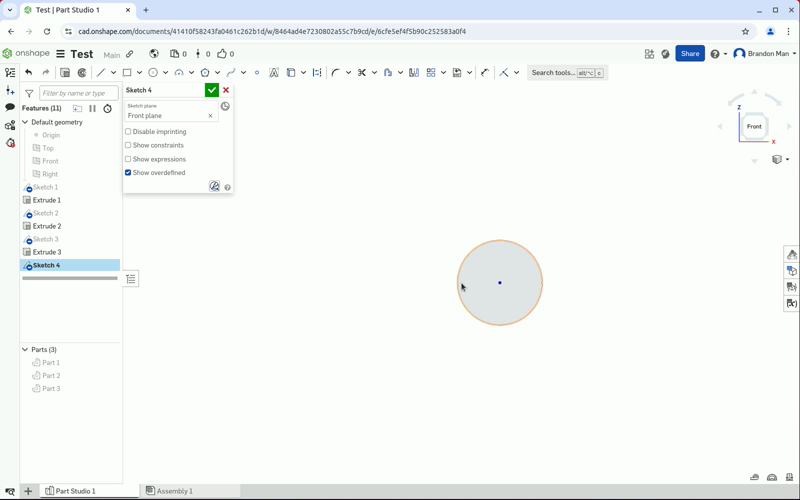
scroll(6)
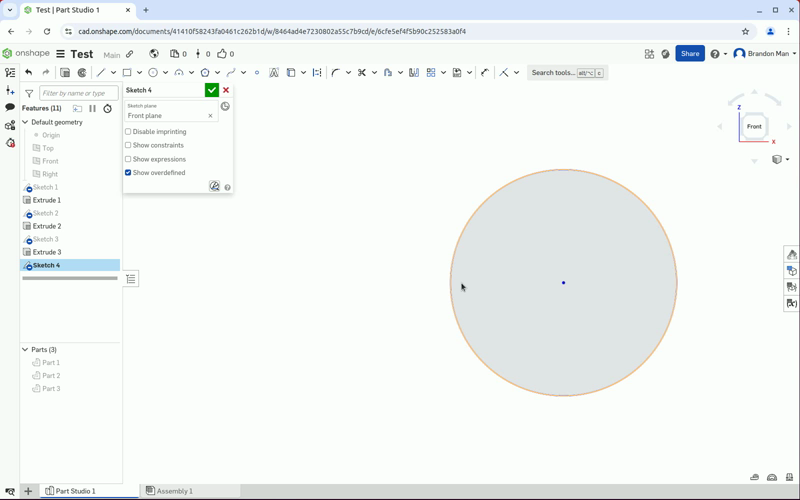
click(461, 282)
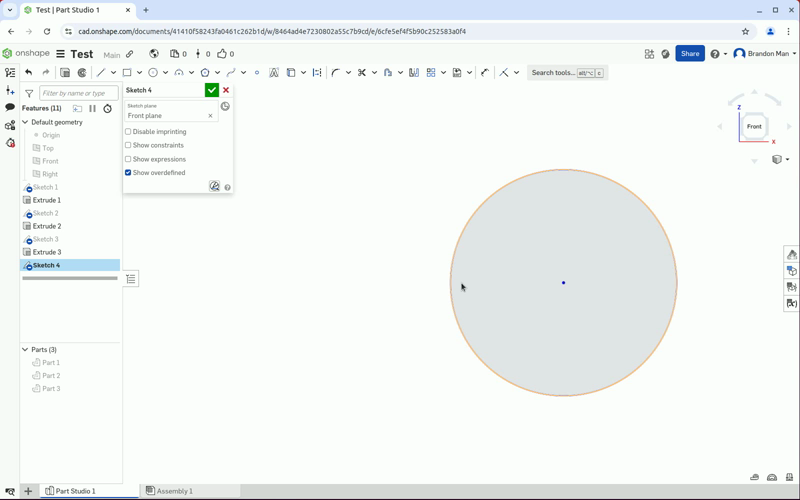
scroll(-6)
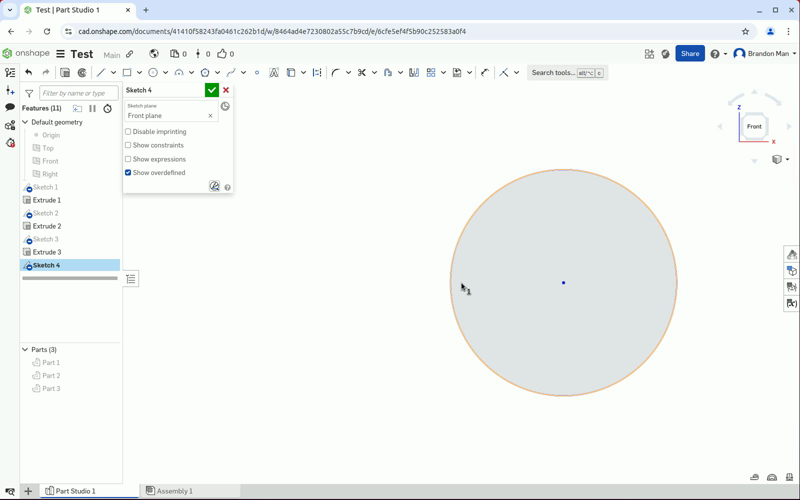
scroll(-6)
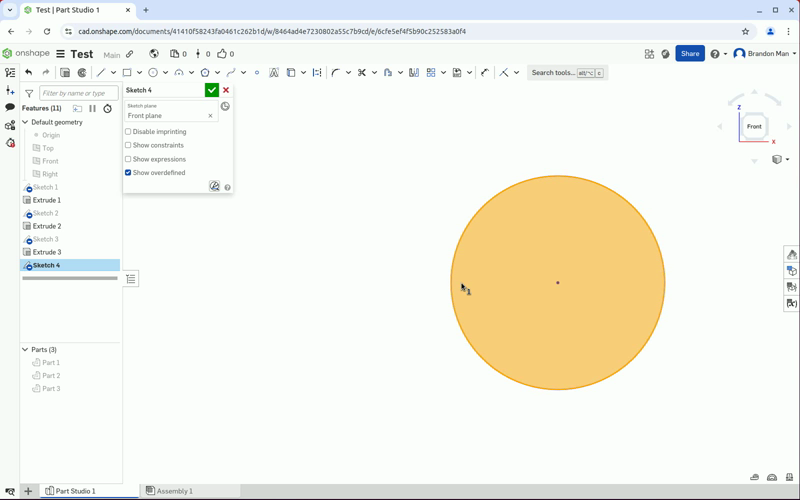
scroll(-6)
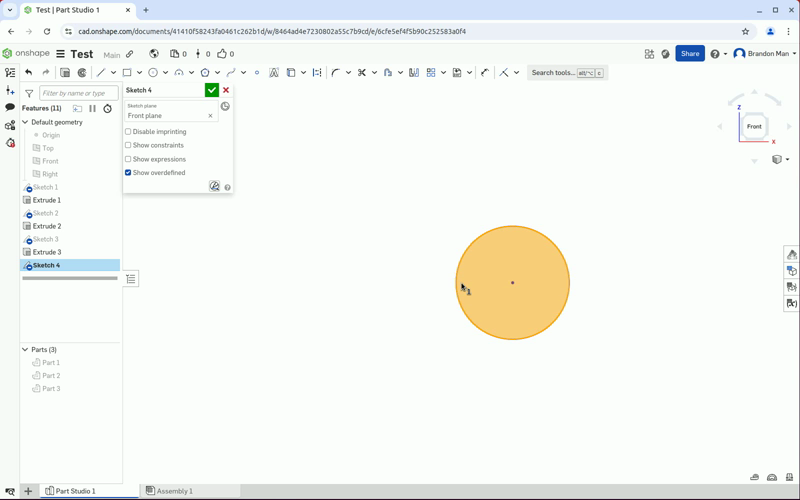
scroll(-6)
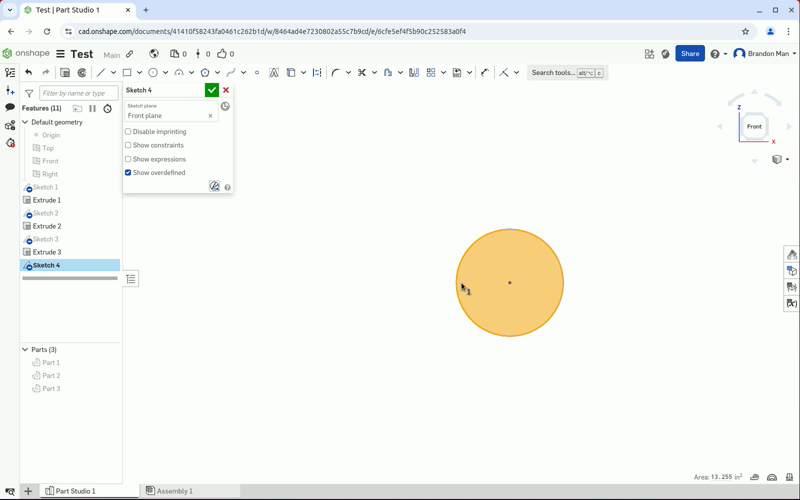
scroll(-6)
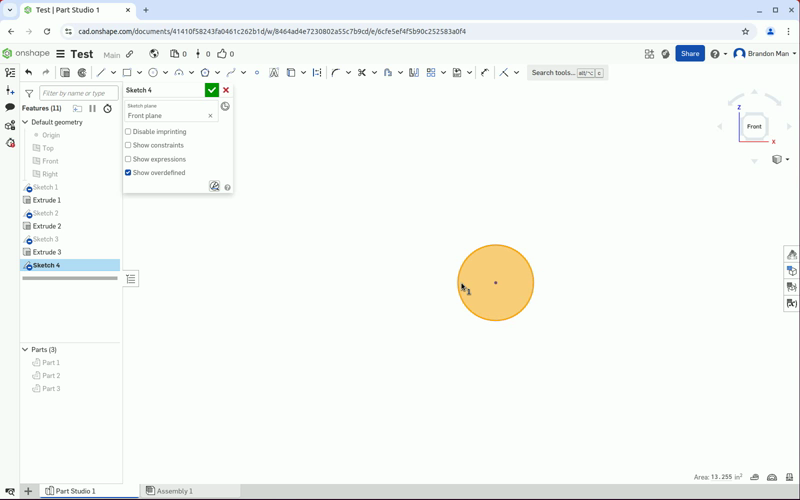
scroll(-6)
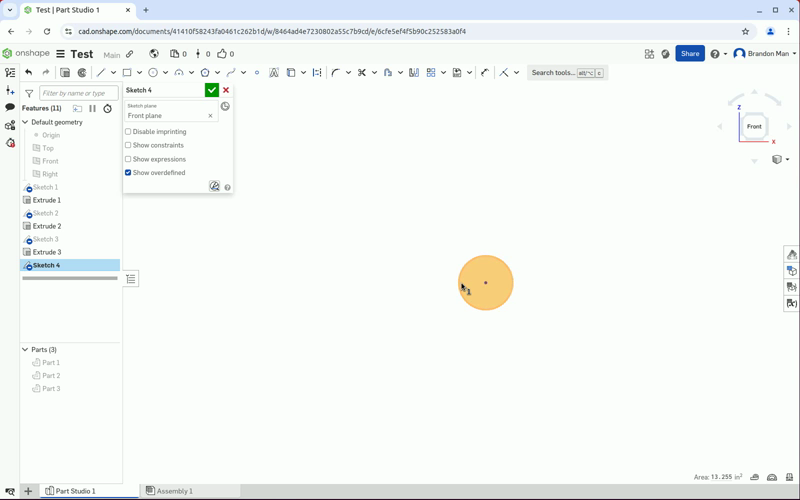
scroll(-6)
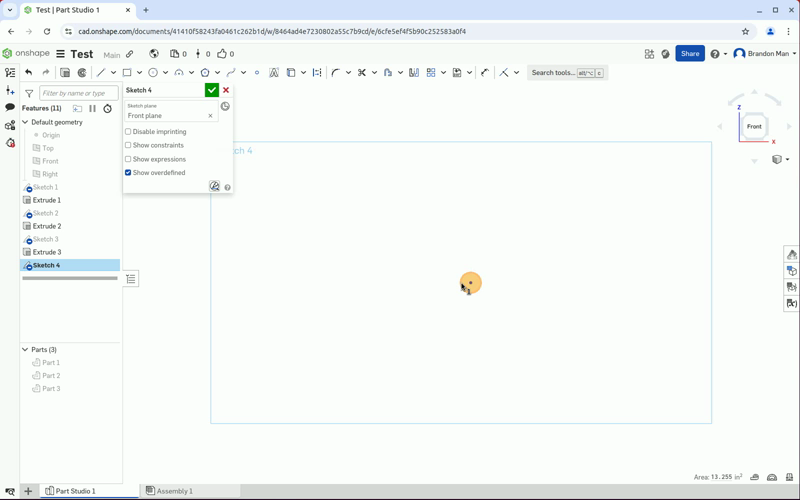
mouse_move(73, 352)
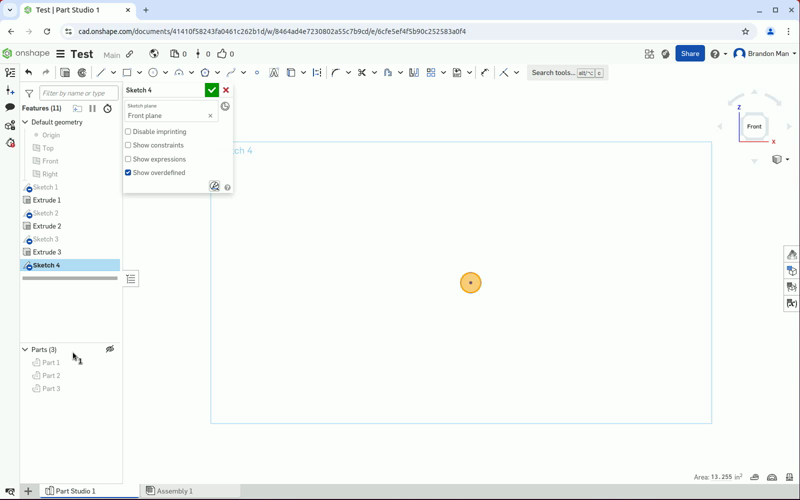
key(shift+y)
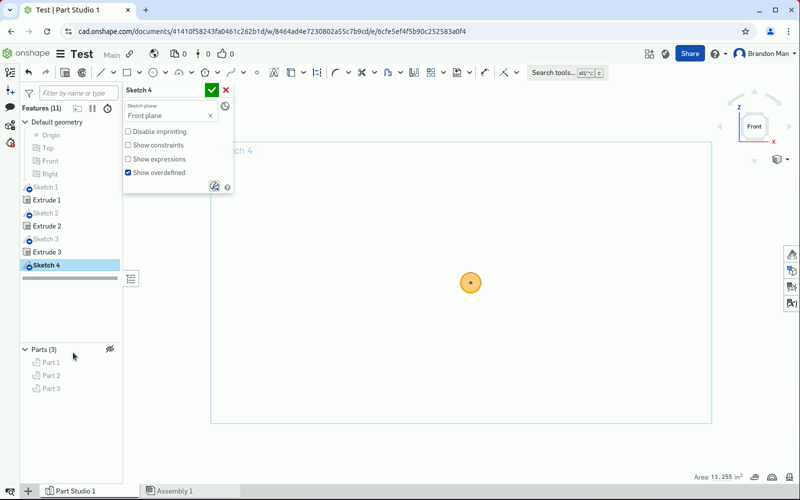
key(shift+e)
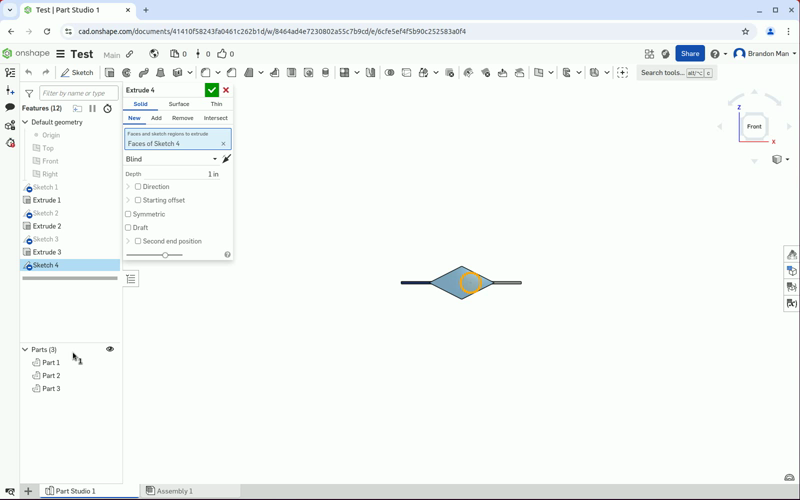
mouse_move(143, 106)
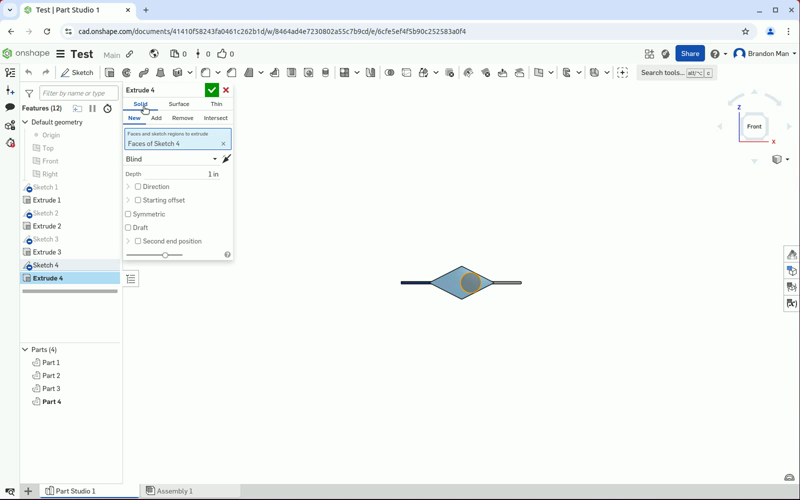
click(143, 106)
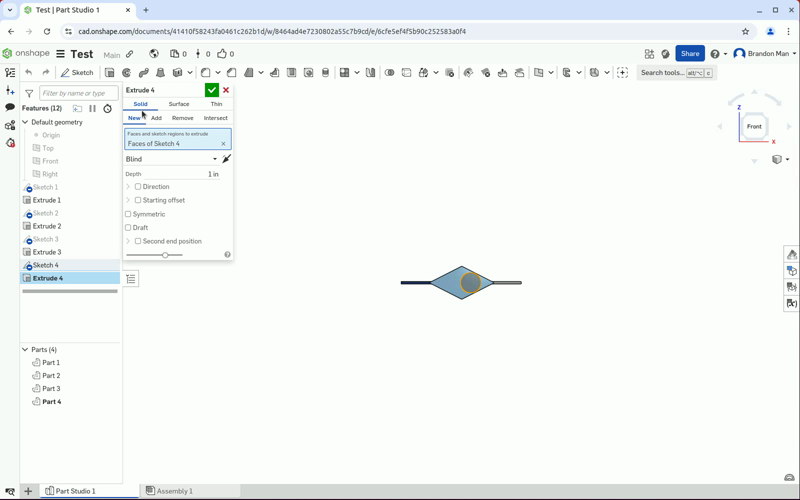
mouse_move(137, 120)
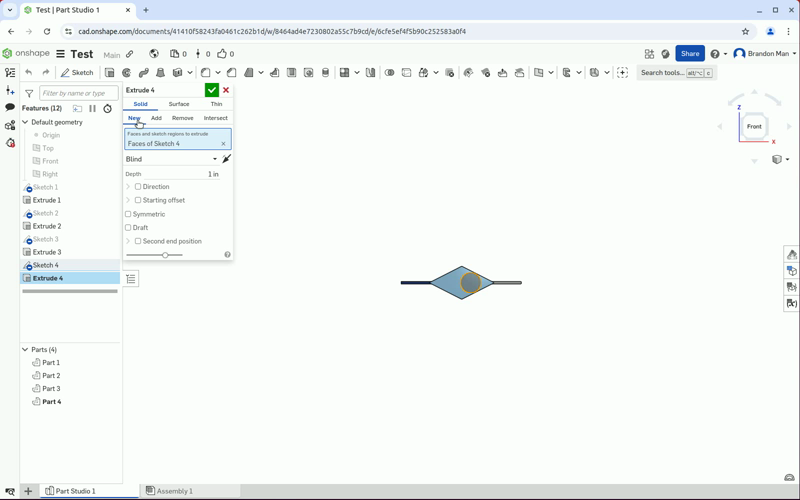
click(137, 120)
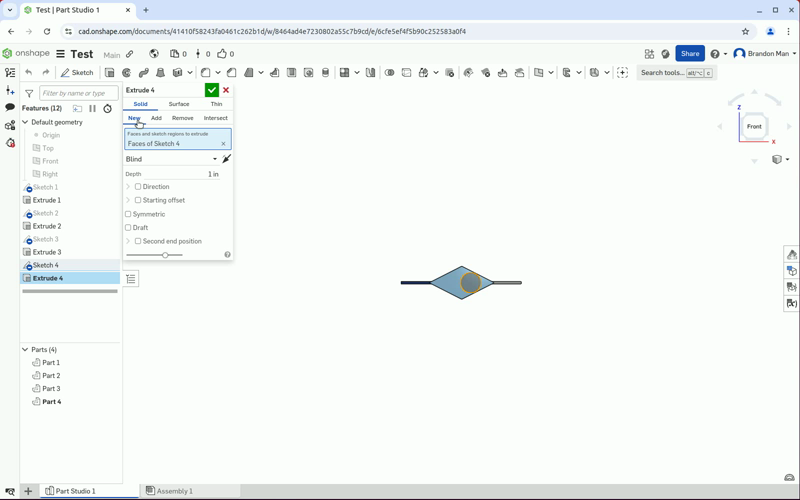
key(tab, 4)
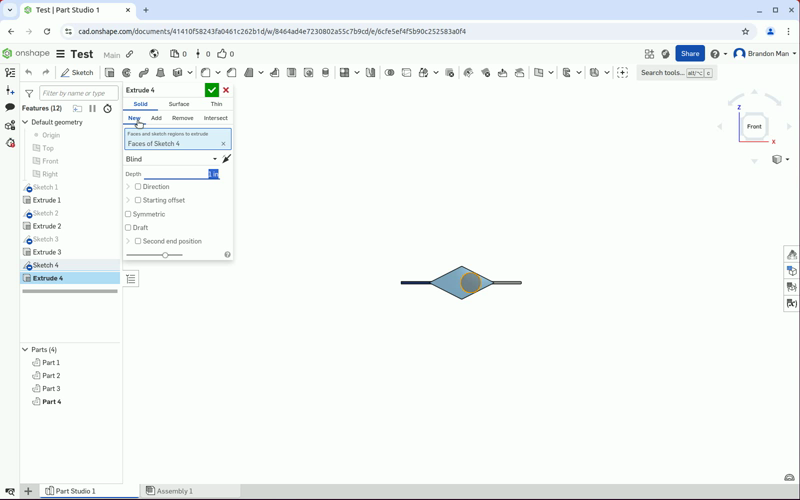
text(-8.184)
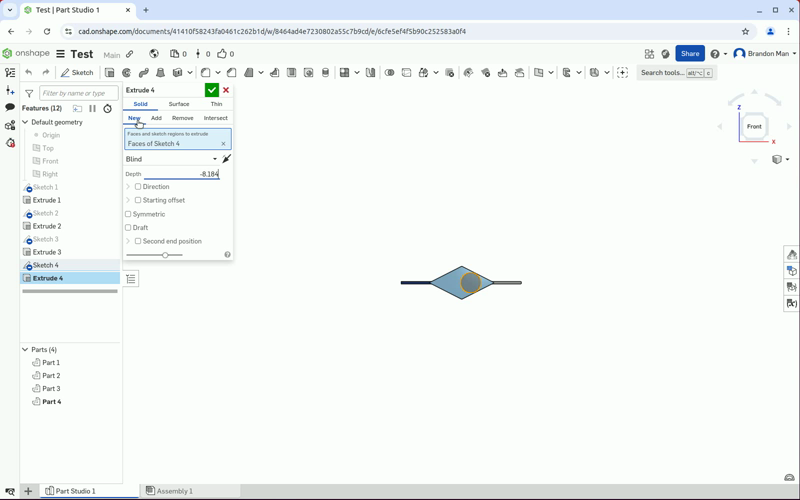
key(enter)
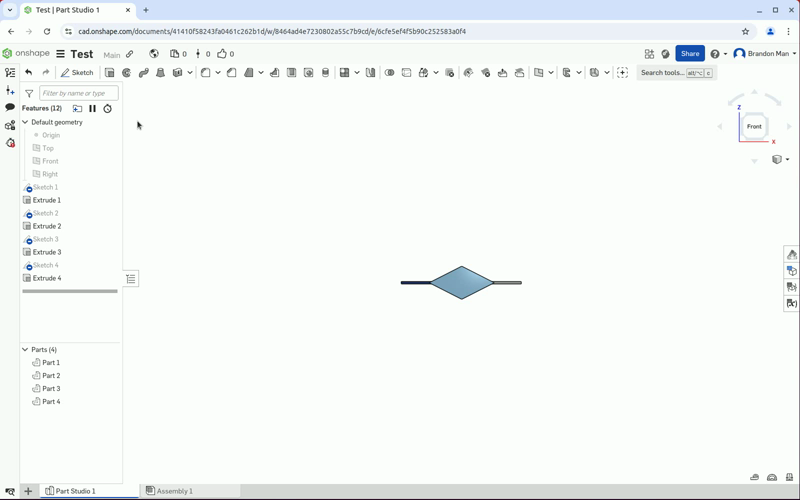
key(shift+h)
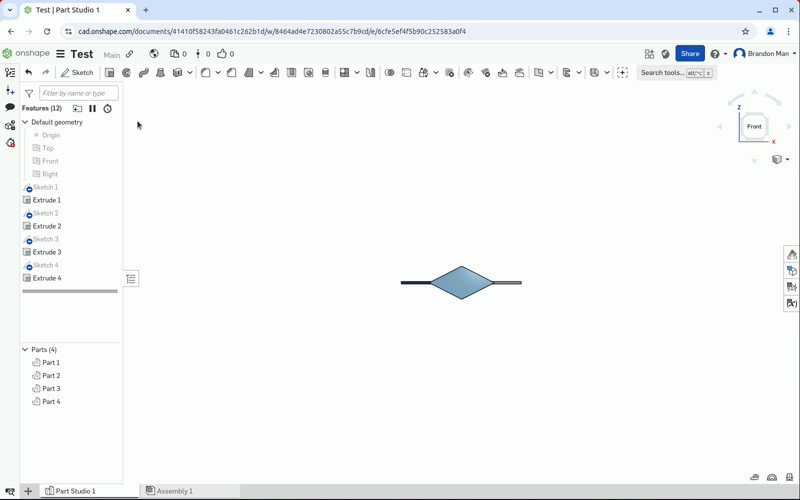
key(shift+h)
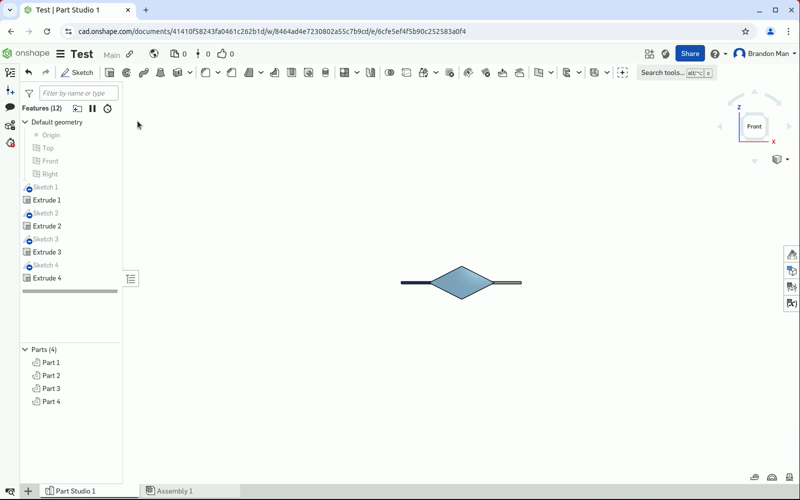
mouse_move(73, 189)
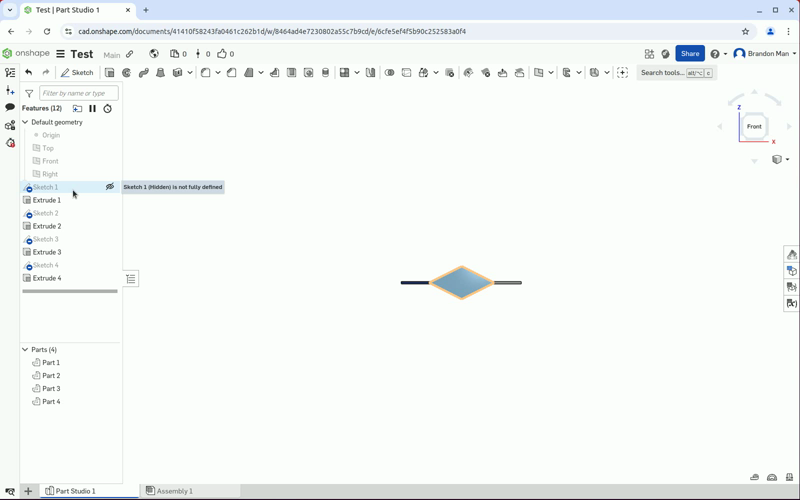
click(73, 189)
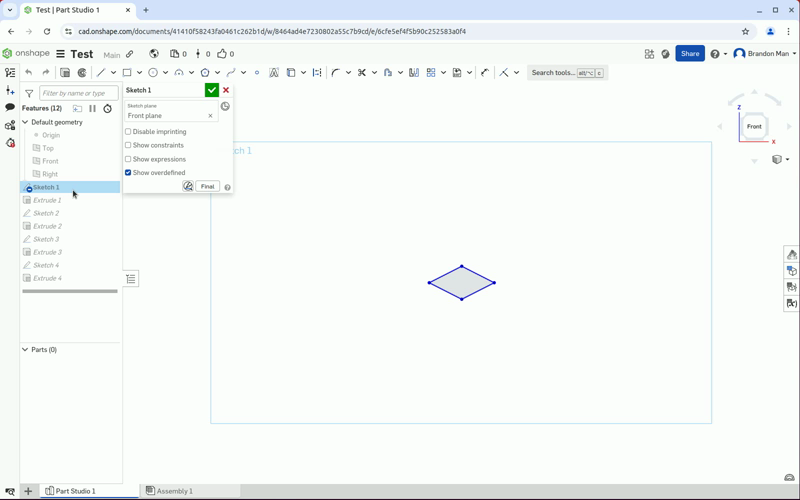
mouse_move(229, 92)
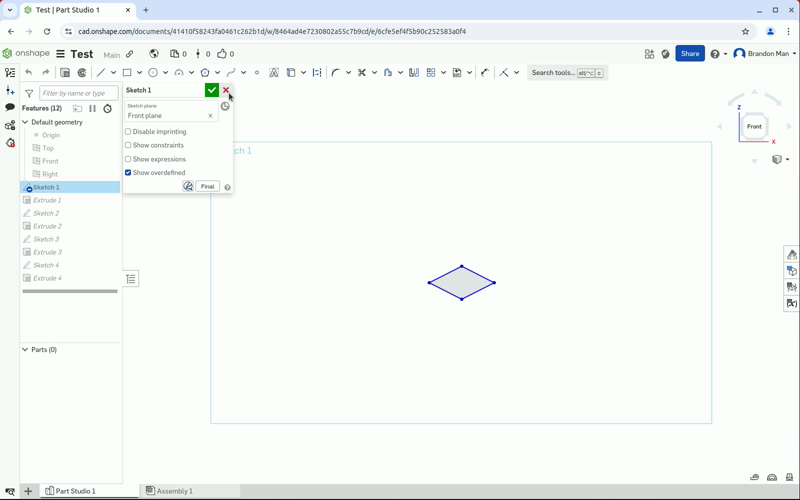
click(229, 92)
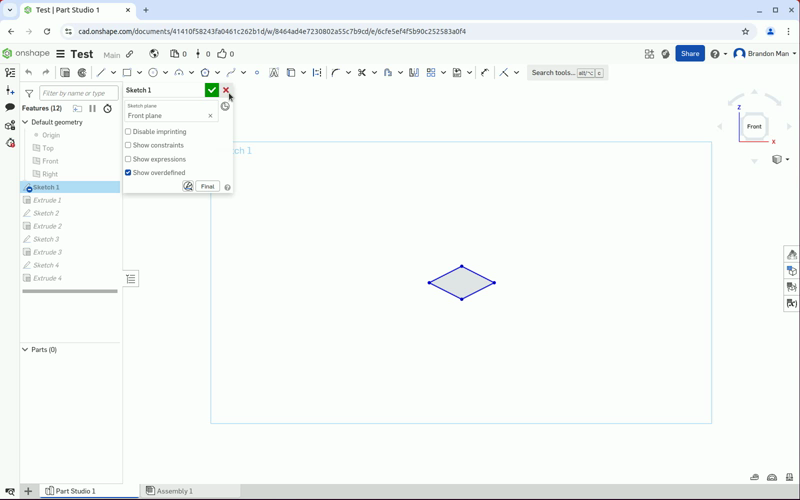
key(shift+s)
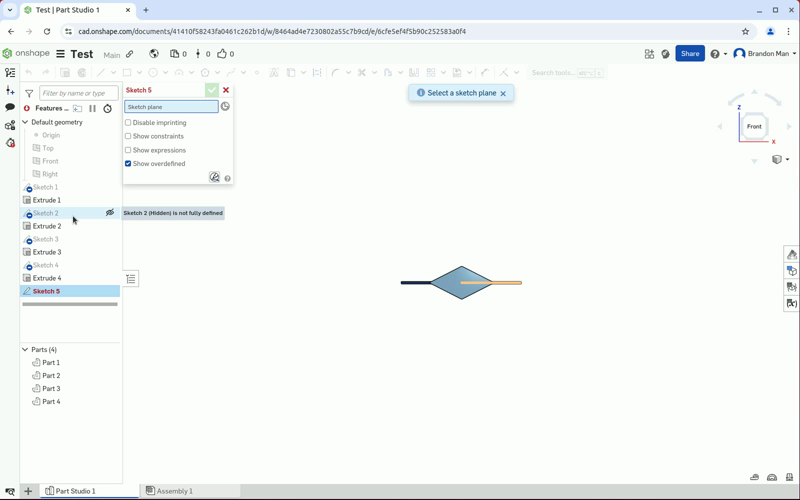
scroll(3)
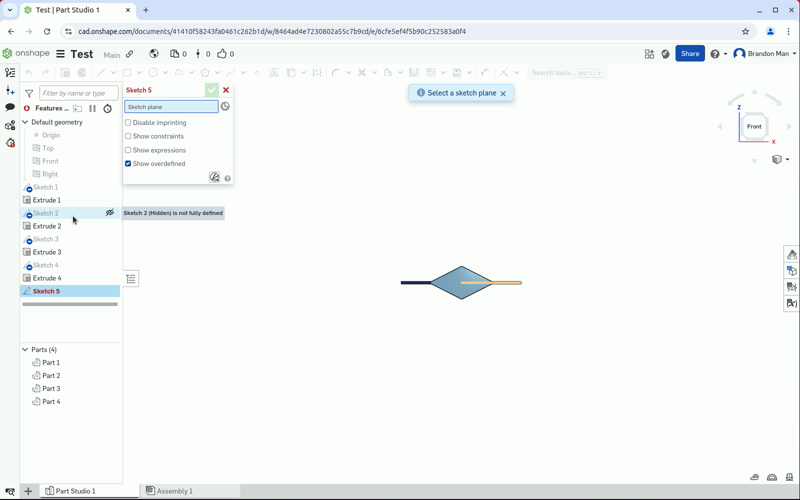
mouse_move(73, 163)
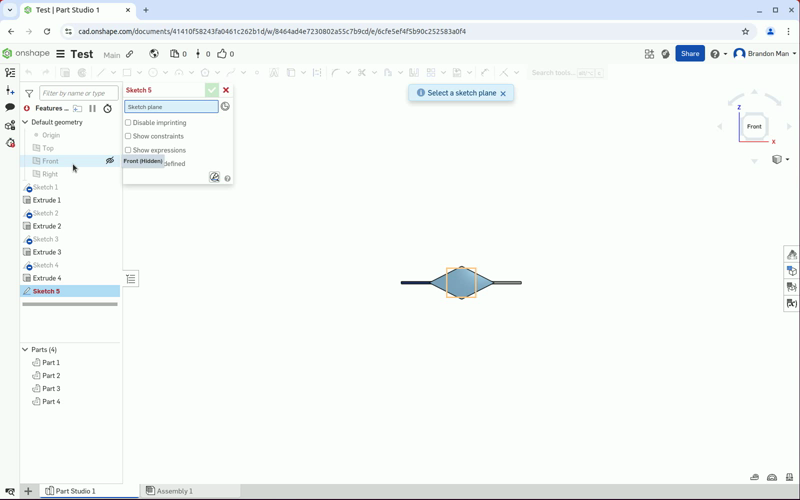
click(73, 163)
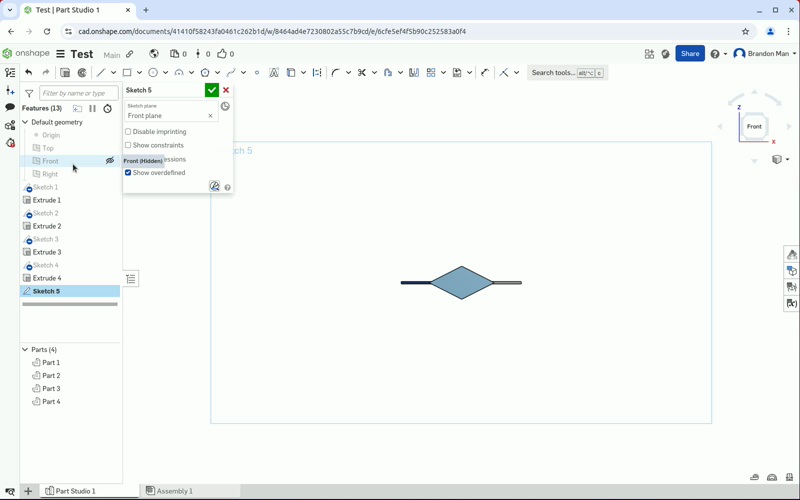
mouse_move(73, 352)
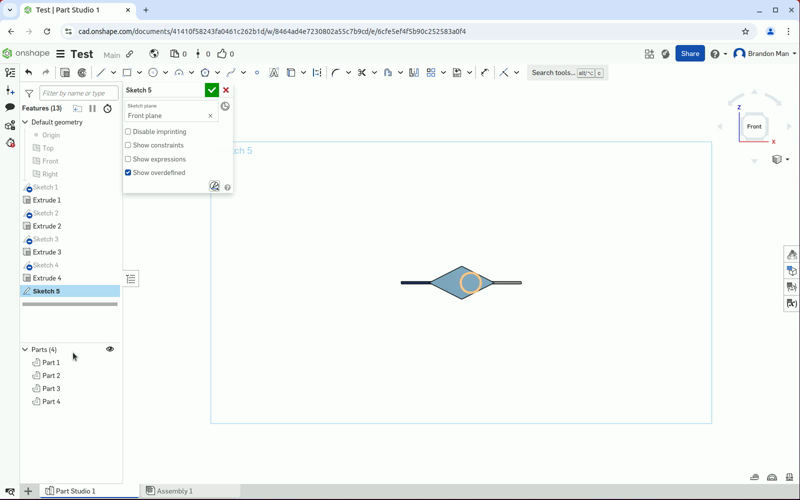
key(y)
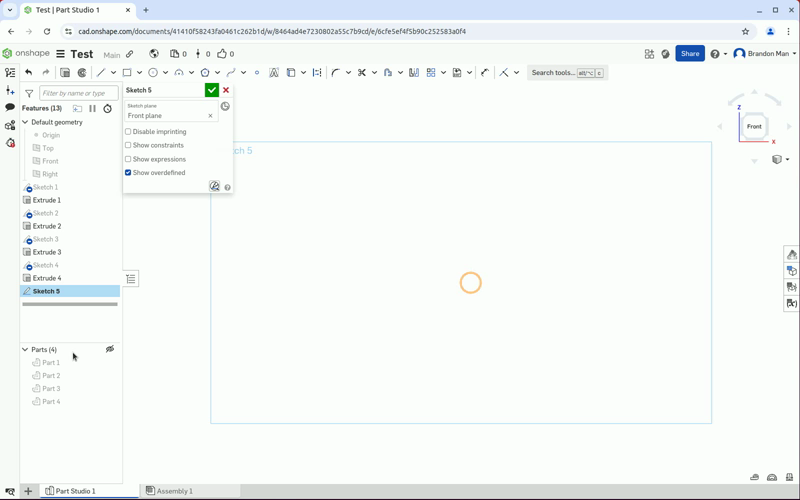
key(c)
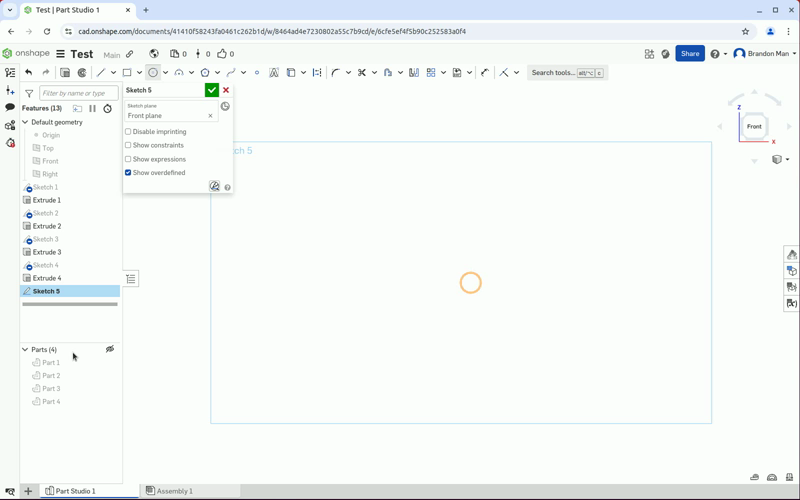
key_down(shift)
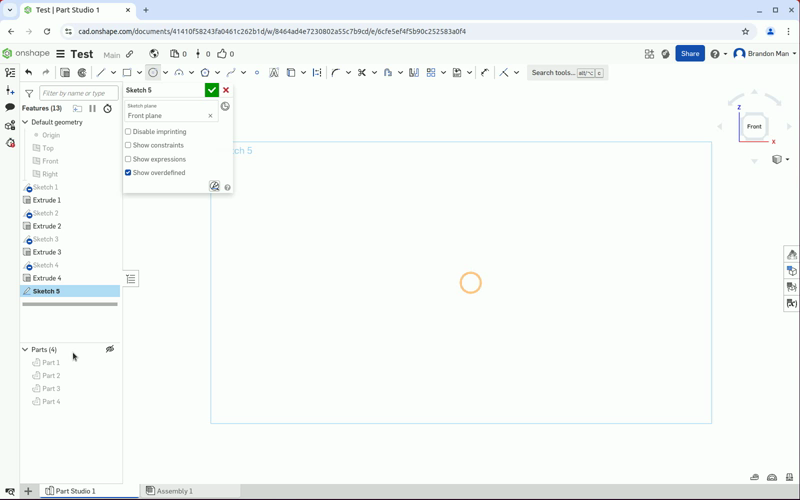
mouse_move(452, 282)
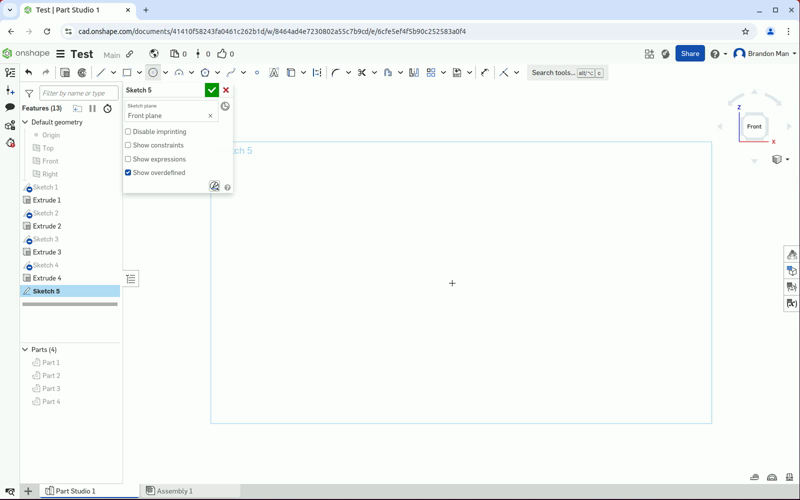
click(452, 282)
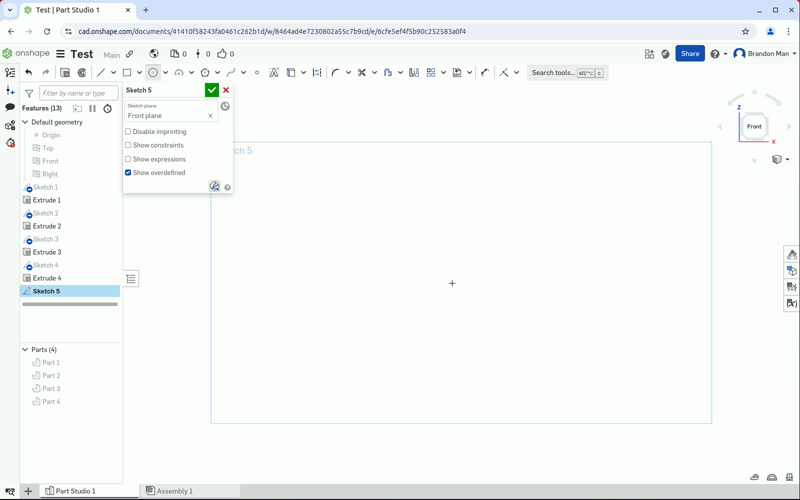
key_up(shift)
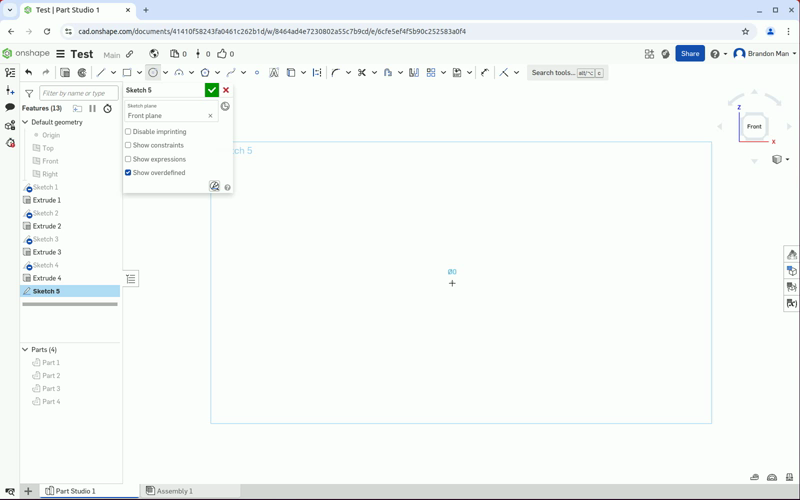
mouse_move(462, 282)
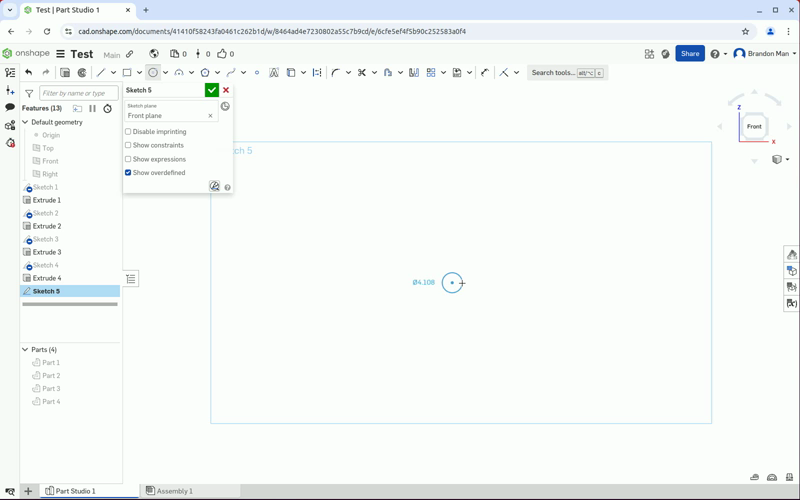
click(462, 282)
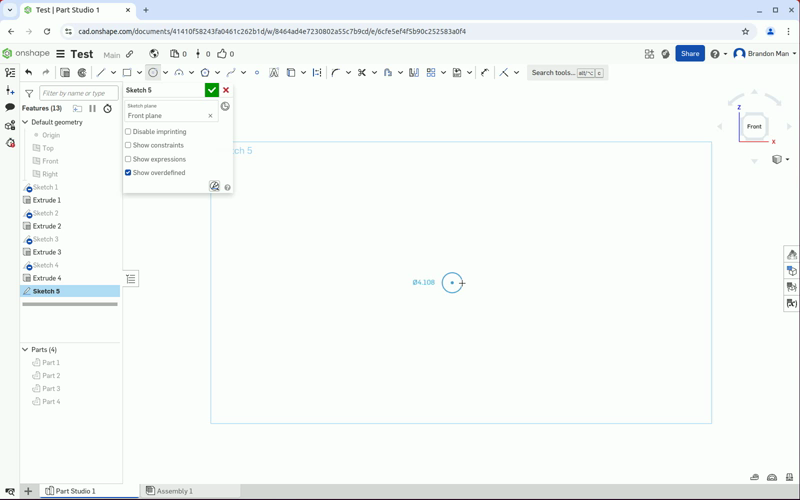
key(esc)
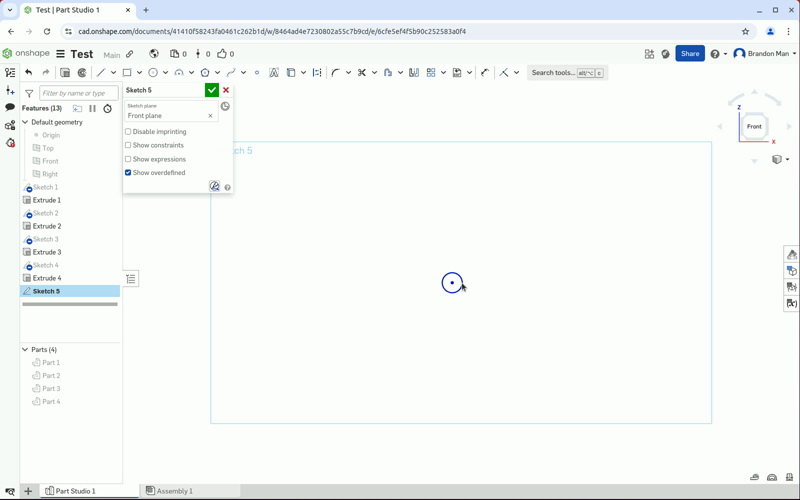
mouse_move(454, 292)
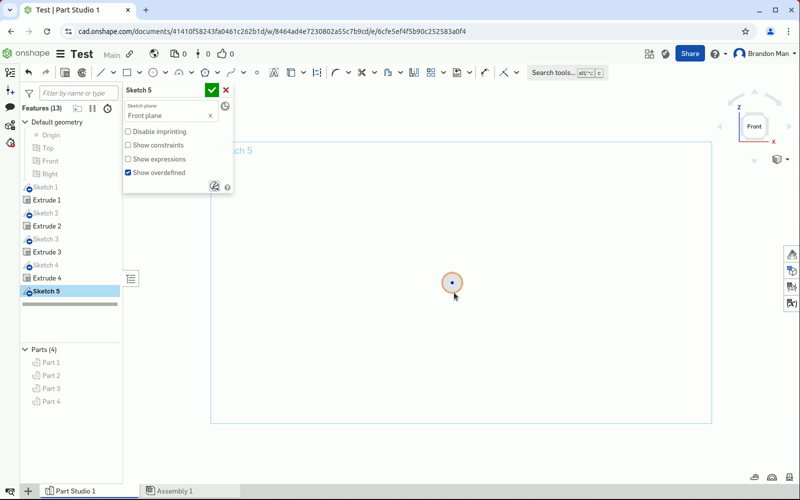
scroll(6)
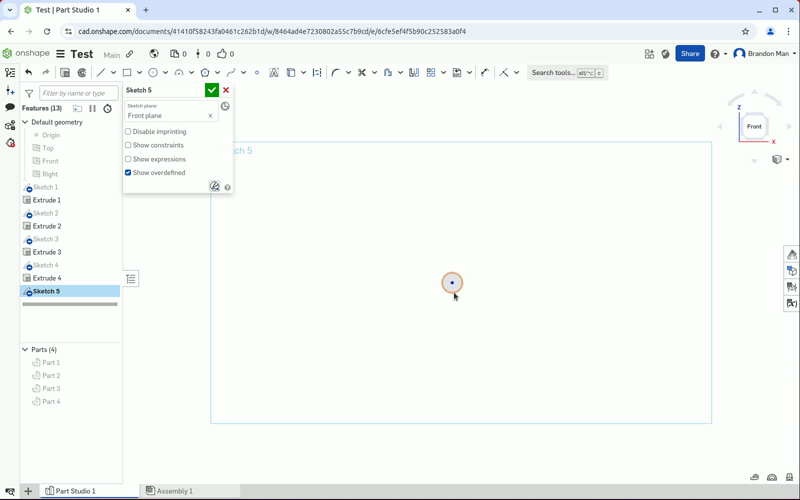
scroll(6)
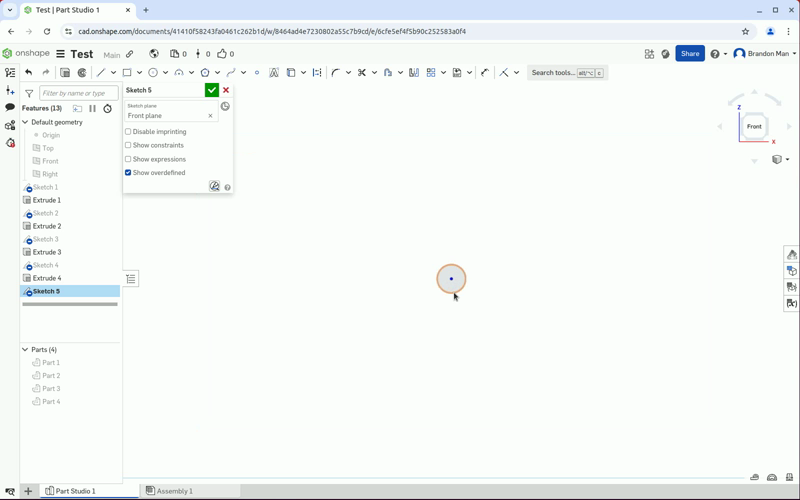
scroll(6)
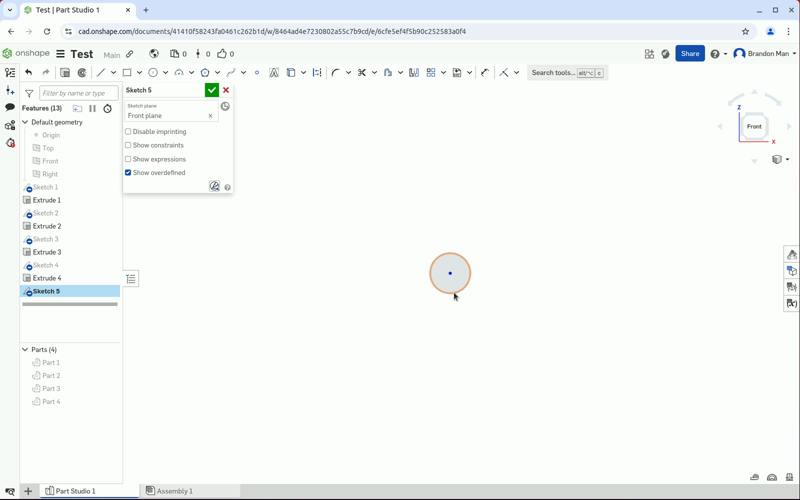
scroll(6)
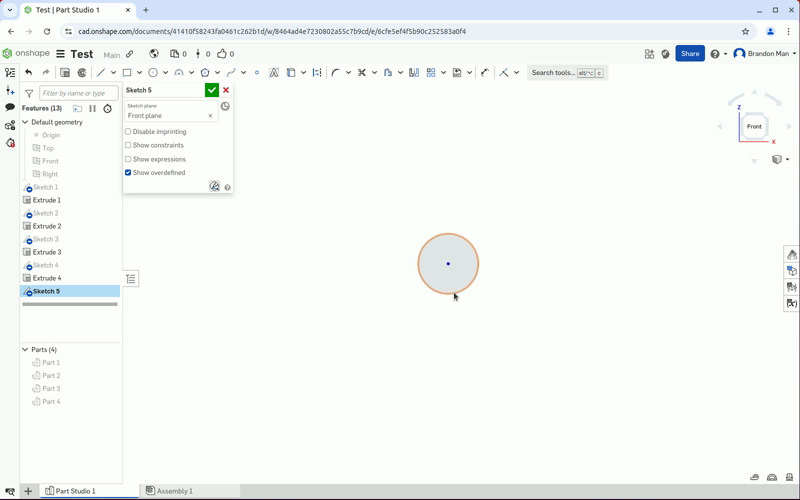
scroll(6)
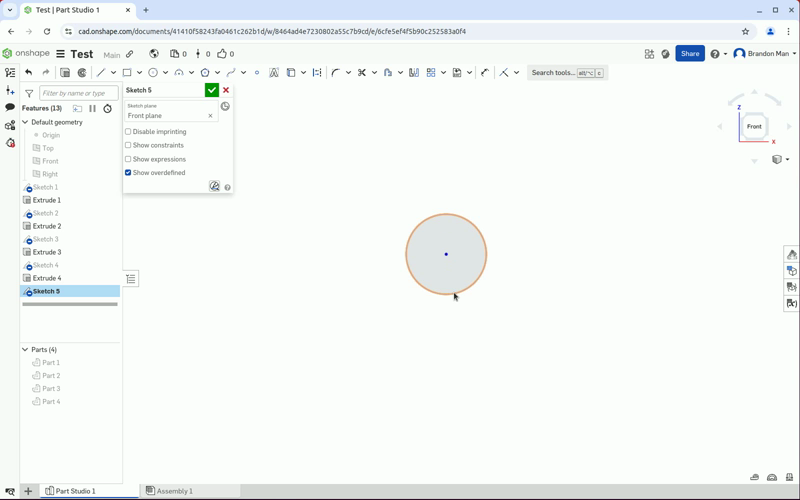
scroll(6)
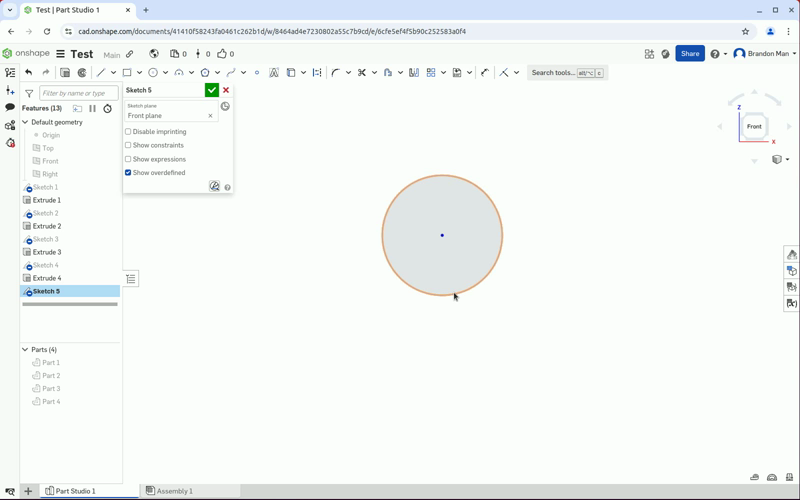
scroll(6)
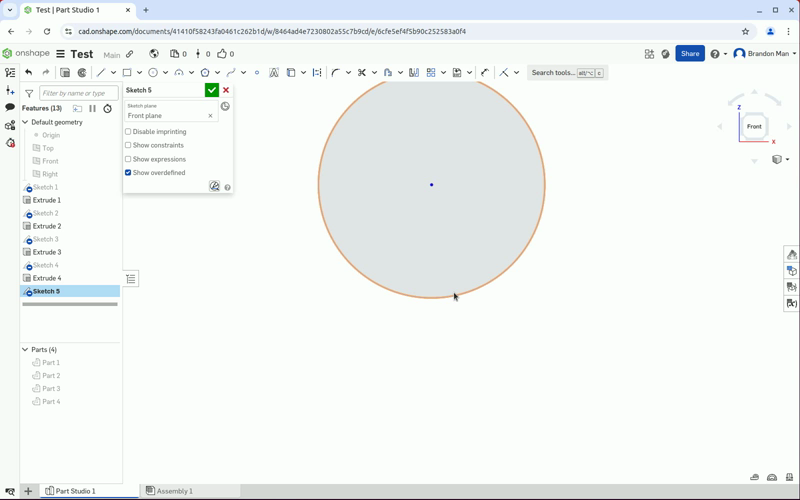
click(454, 292)
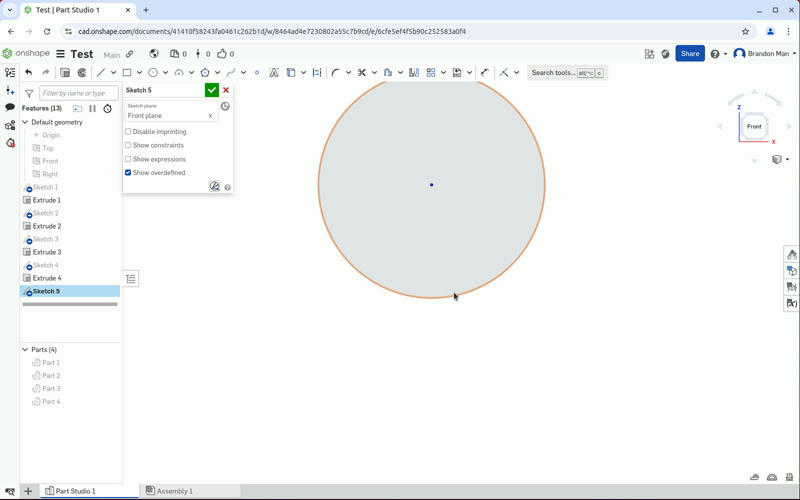
scroll(-6)
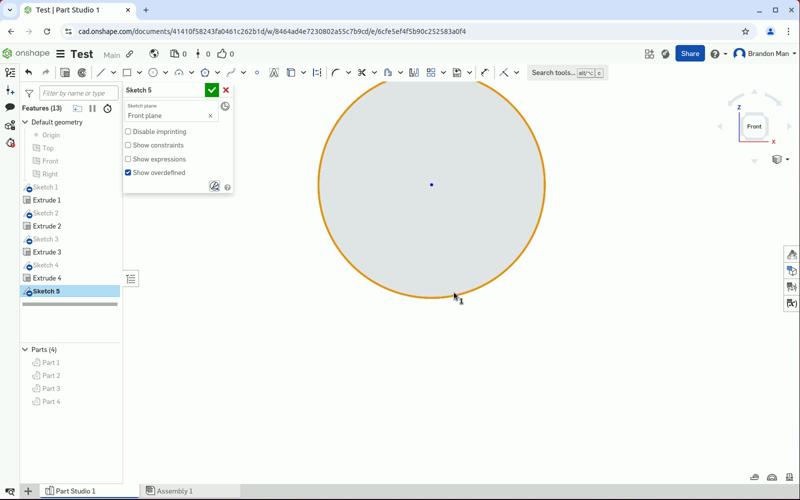
scroll(-6)
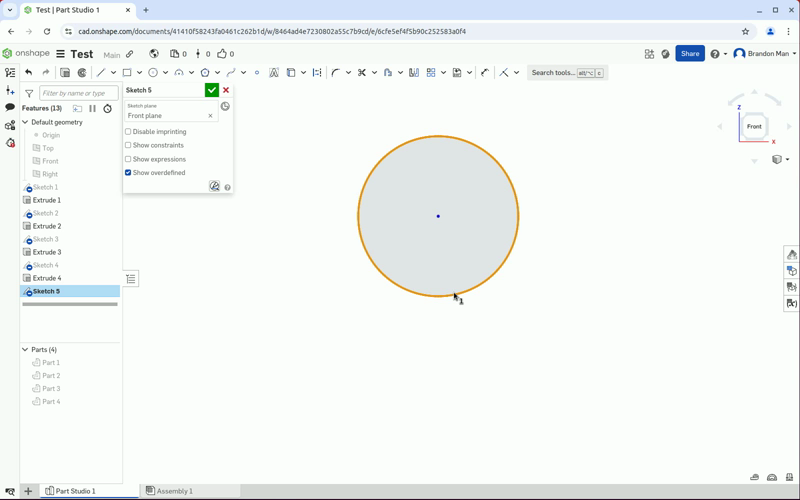
scroll(-6)
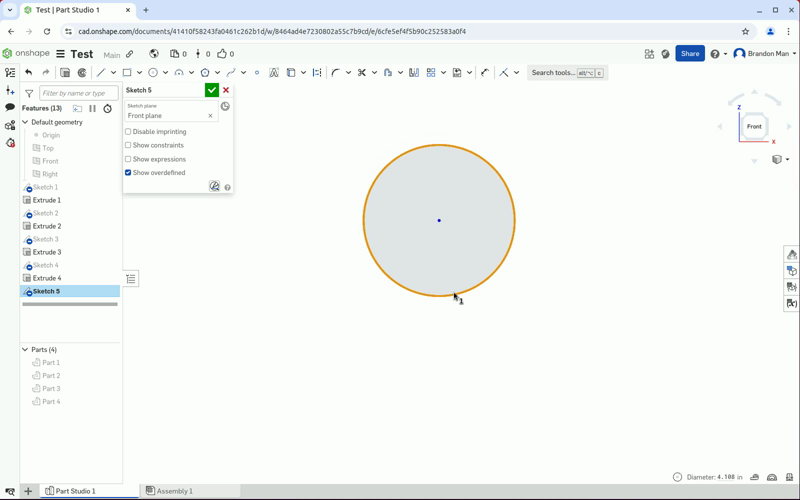
scroll(-6)
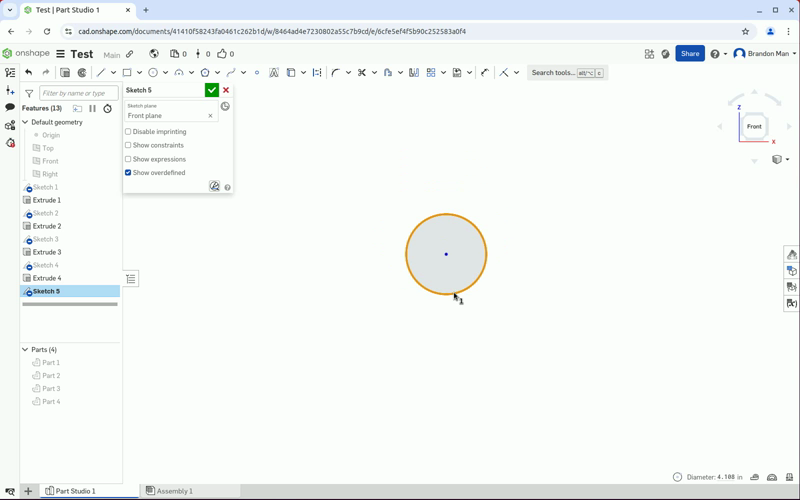
scroll(-6)
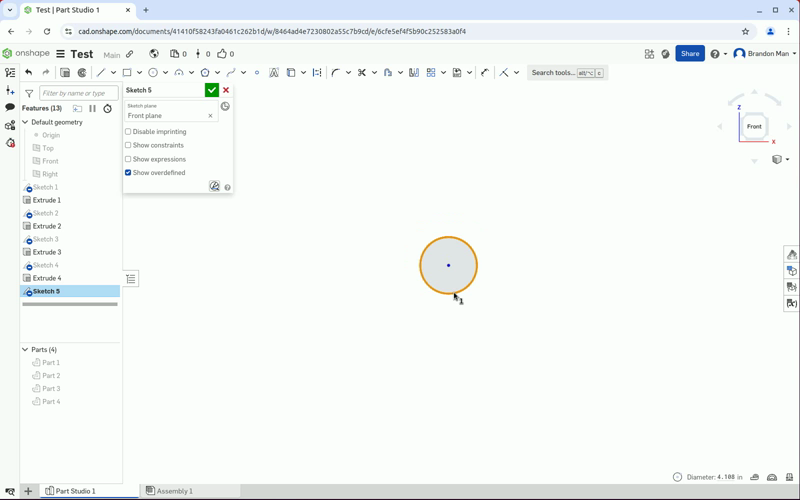
scroll(-6)
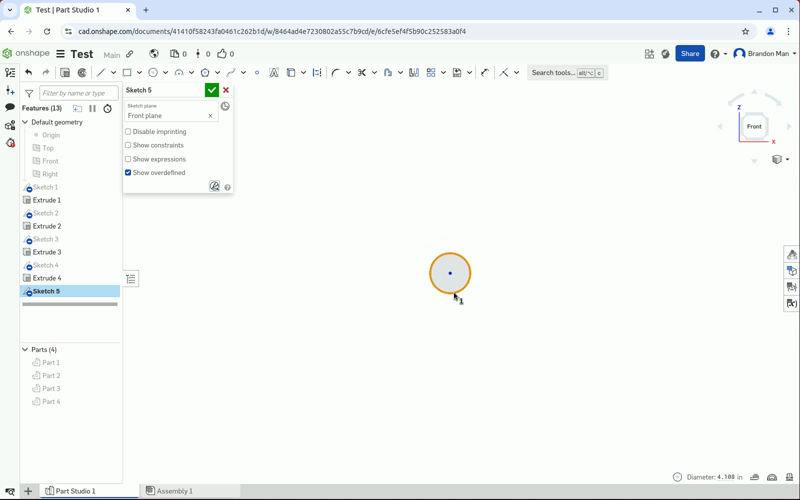
scroll(-6)
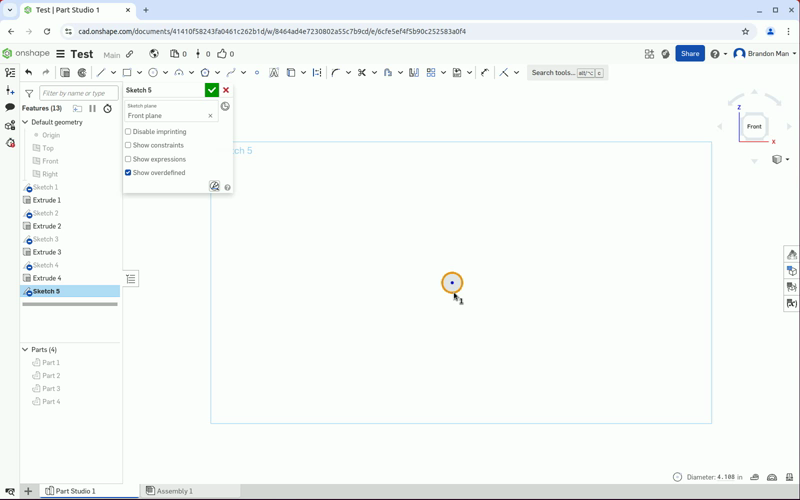
mouse_move(73, 352)
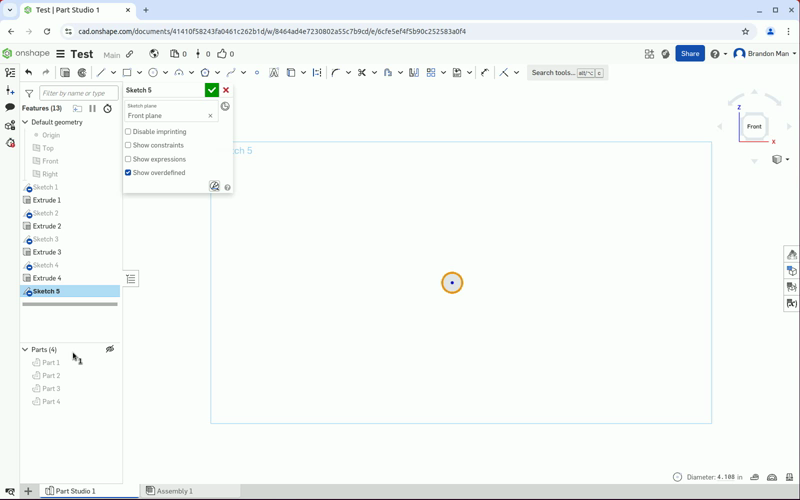
key(shift+y)
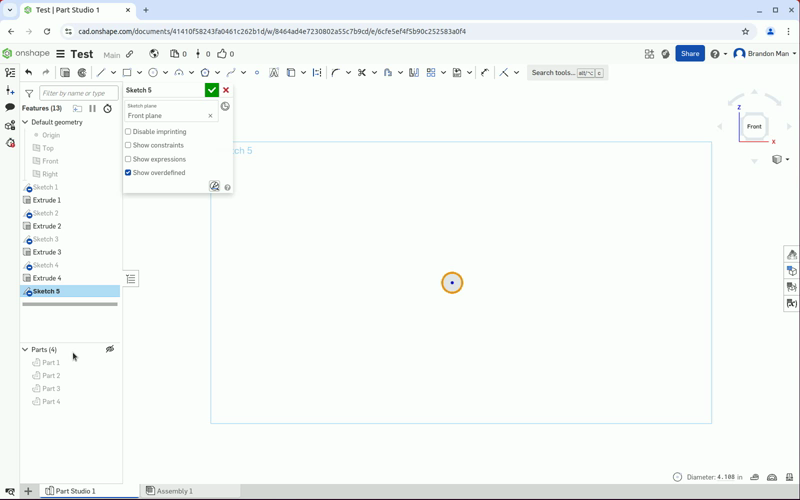
key(shift+e)
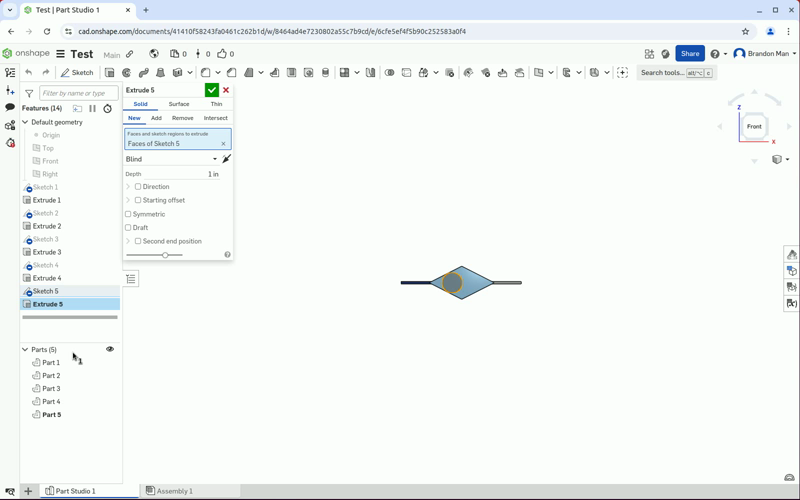
mouse_move(143, 106)
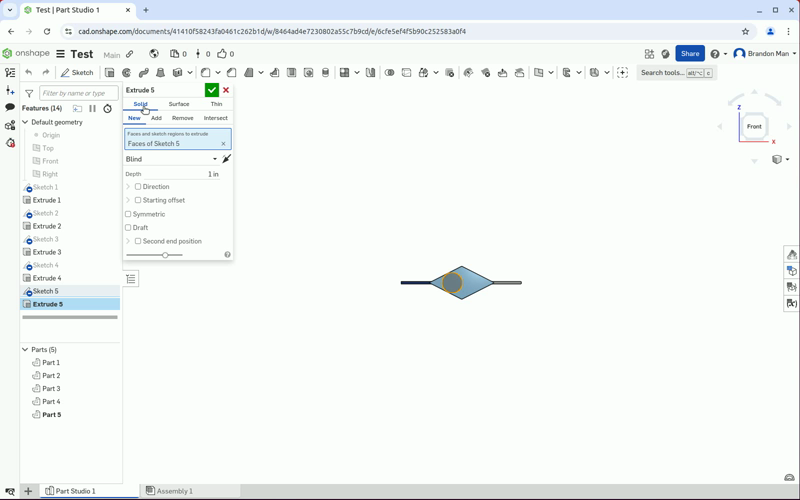
click(143, 106)
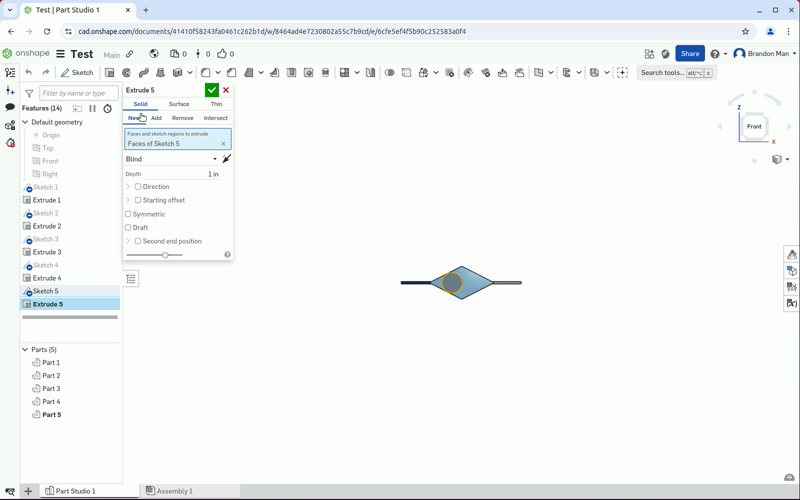
mouse_move(137, 120)
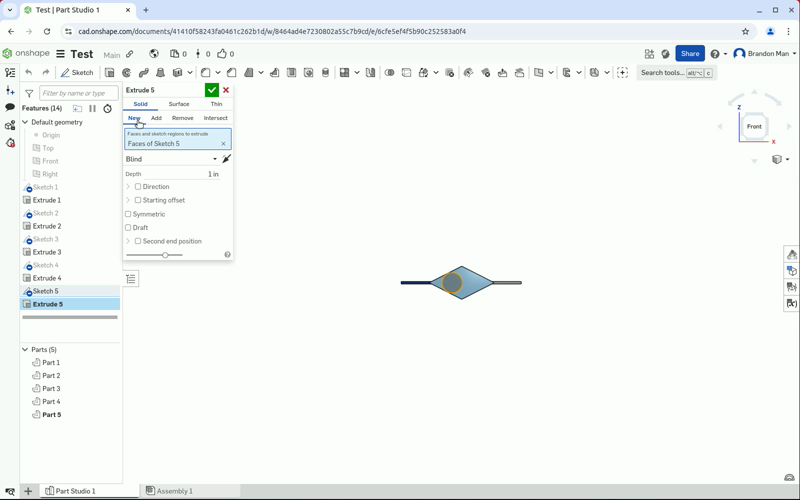
click(137, 120)
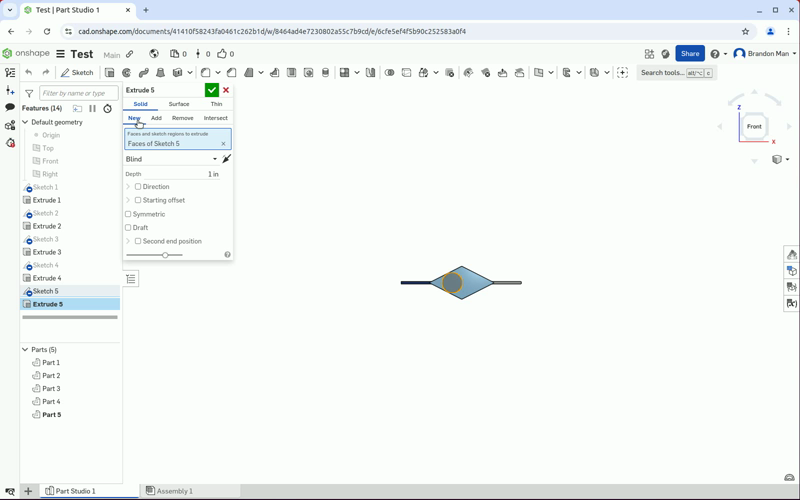
key(tab, 4)
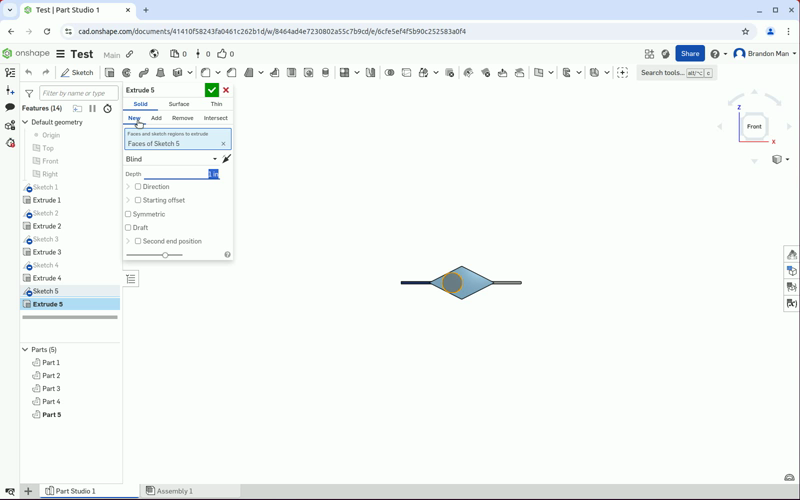
text(-8.184)
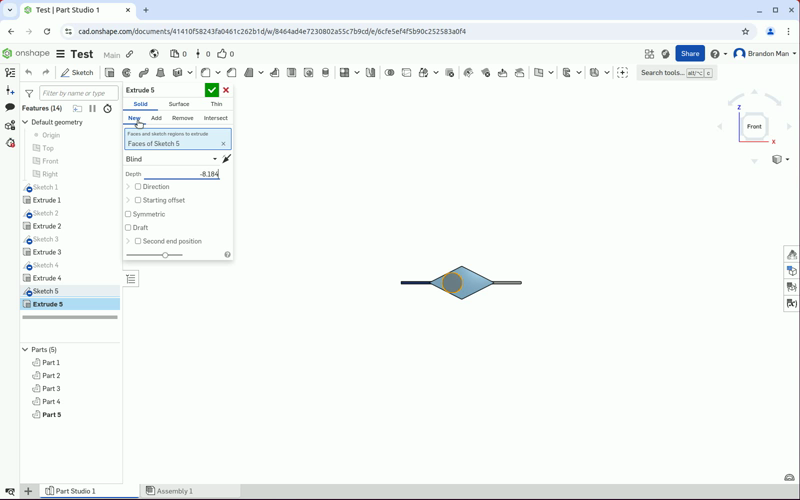
key(enter)
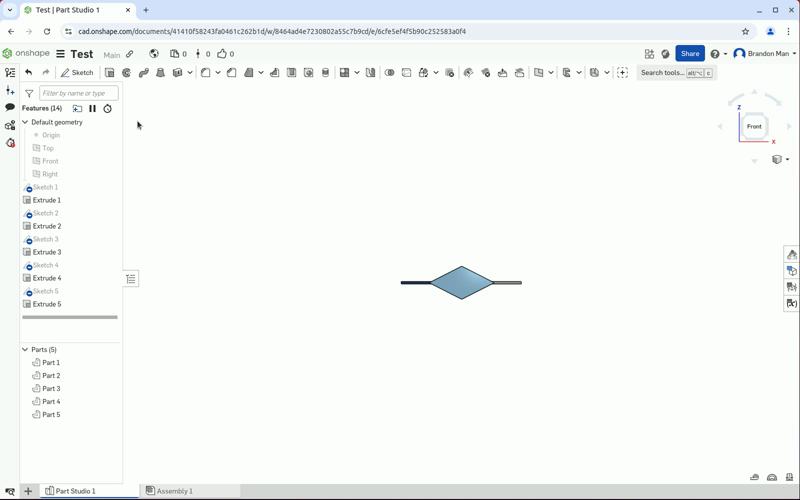
key(shift+h)
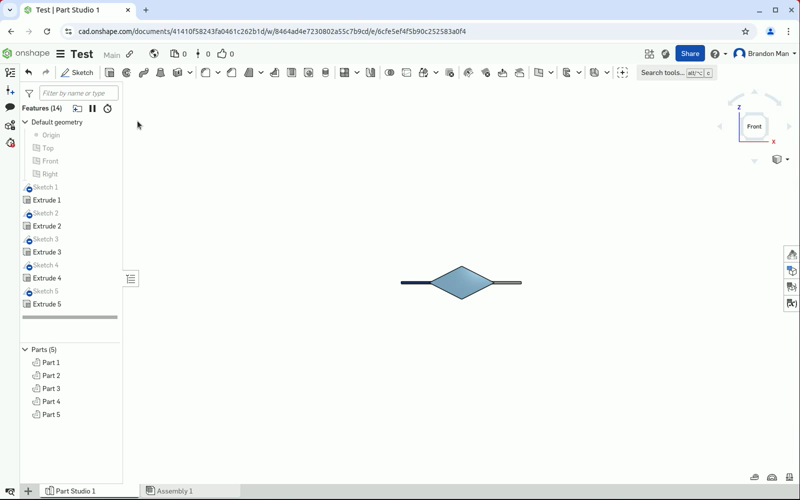
key(shift+h)
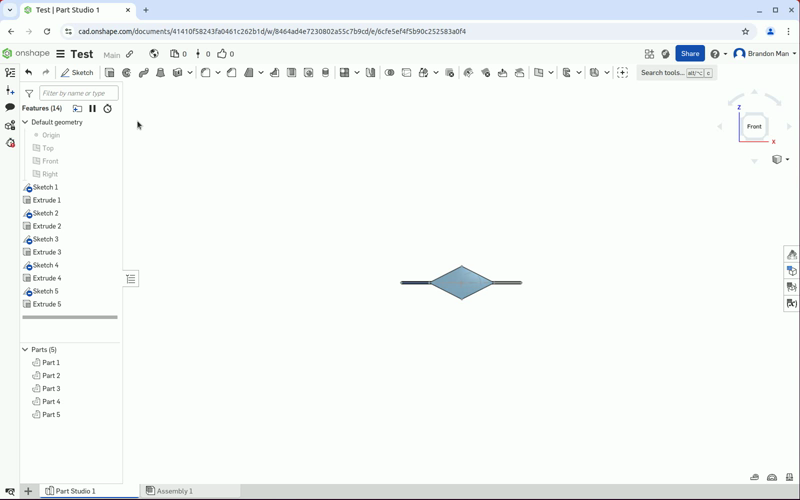
key(shift+7)
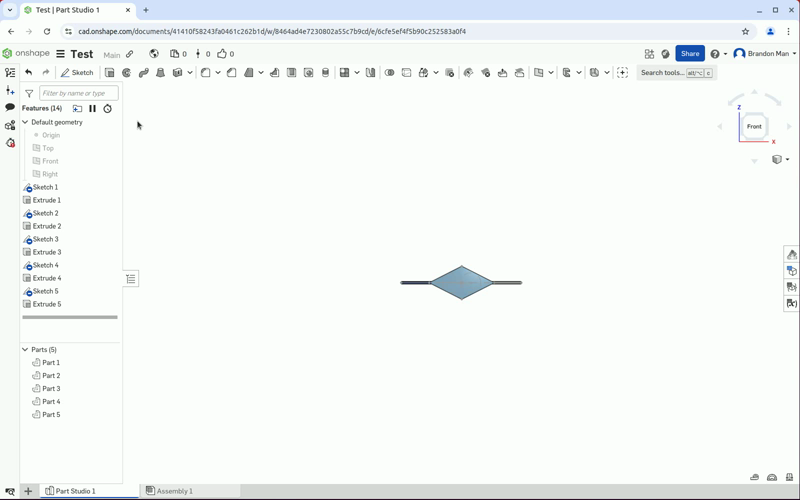
key(left, 2)
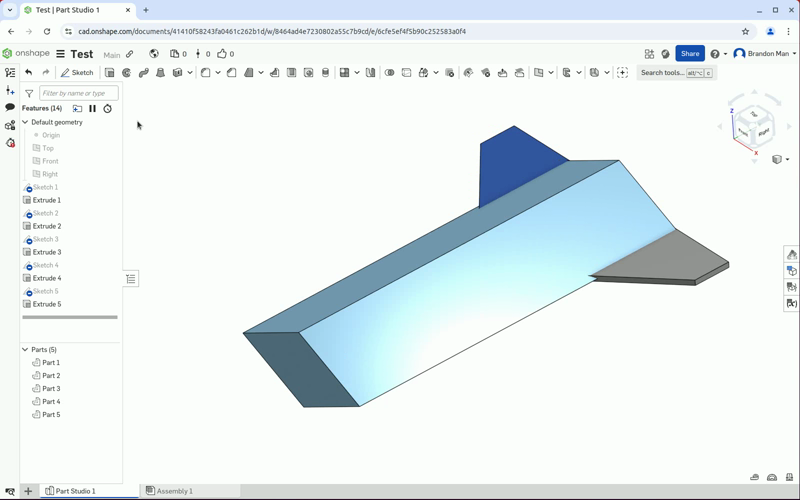
key(down, 2)
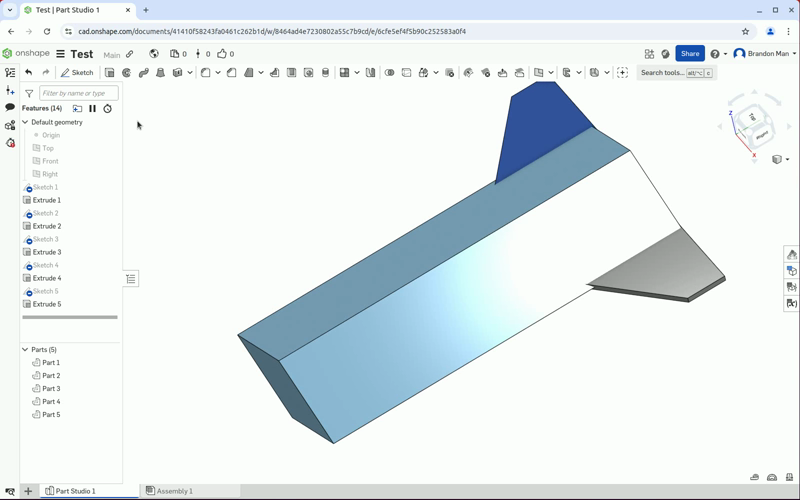
key(up, 2)
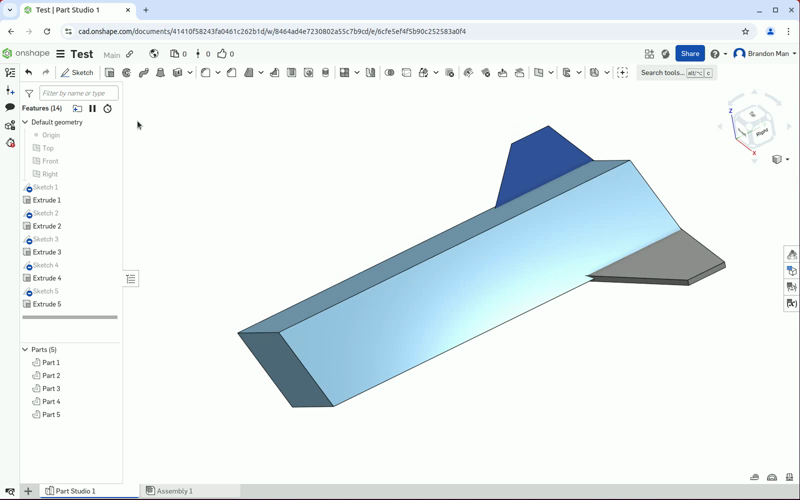
key(right, 2)
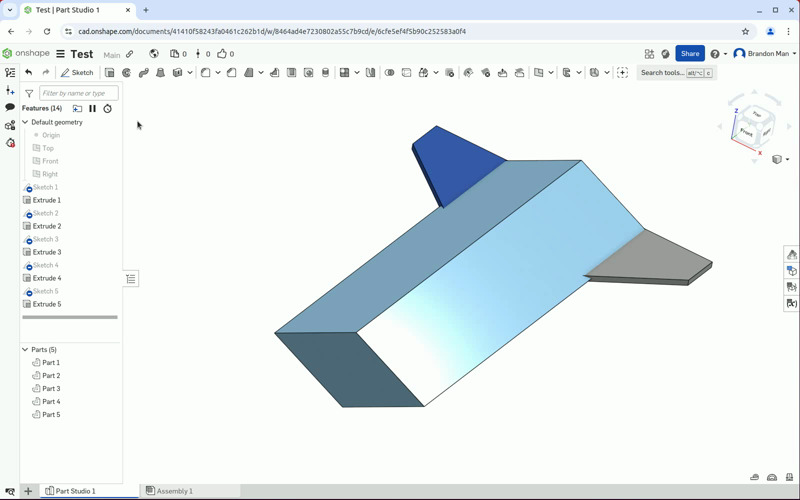
mouse_move(73, 189)
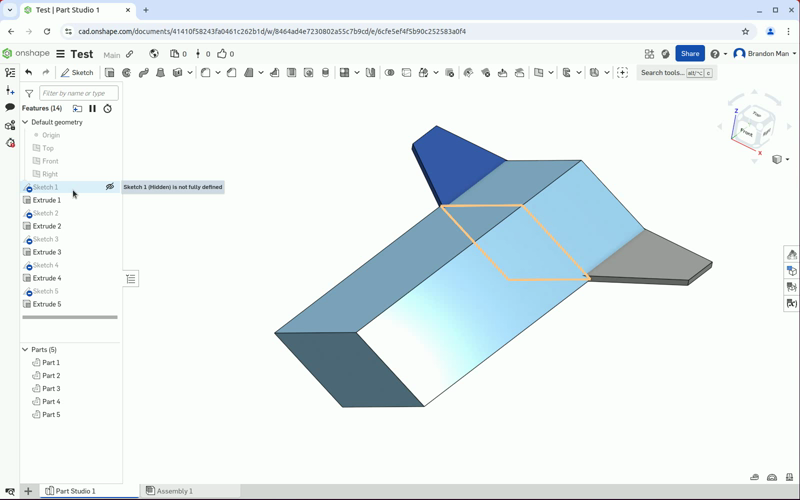
click(73, 189)